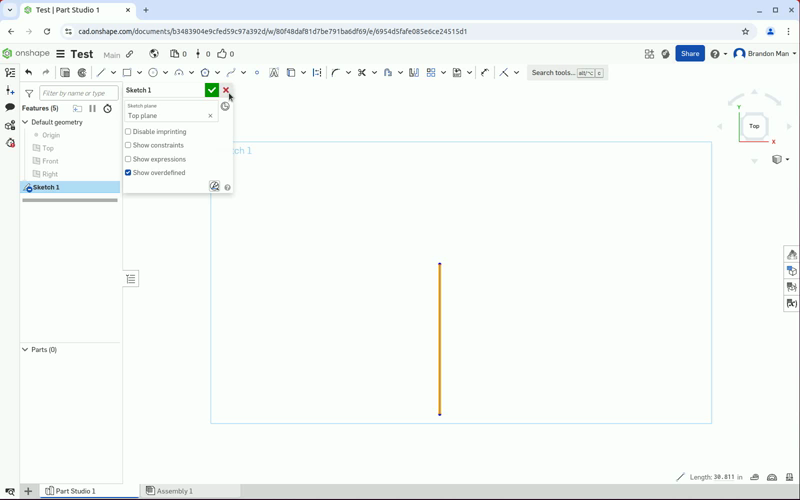
key(shift+h)
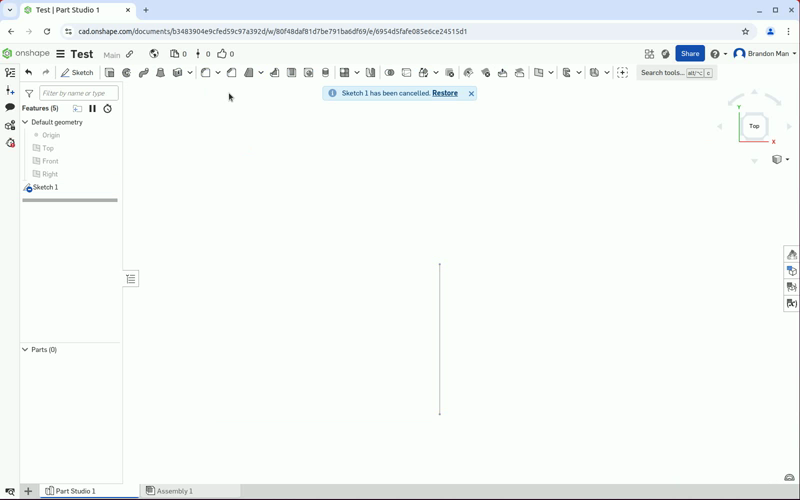
key(shift+s)
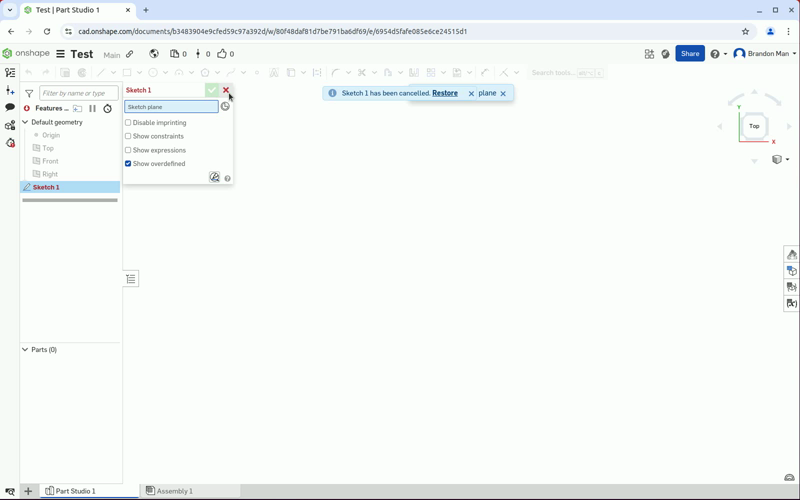
mouse_move(73, 150)
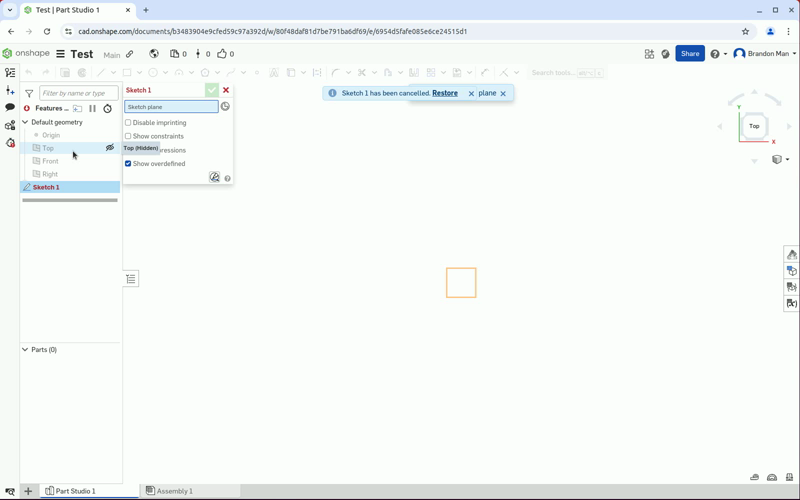
click(73, 150)
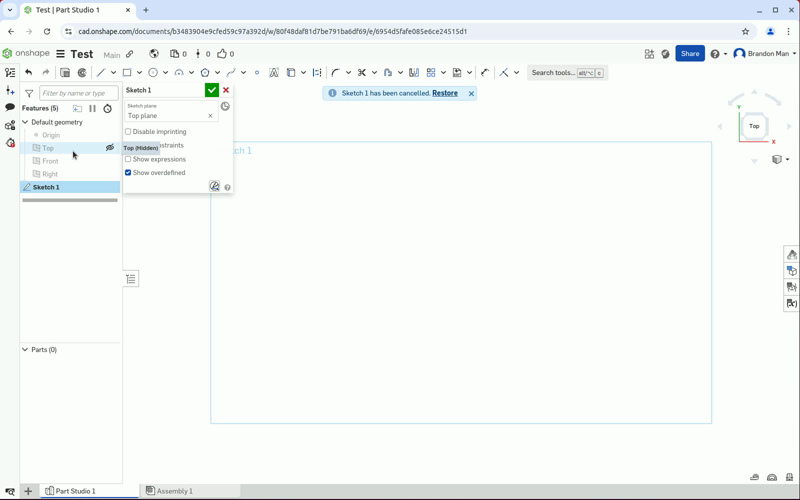
mouse_move(73, 352)
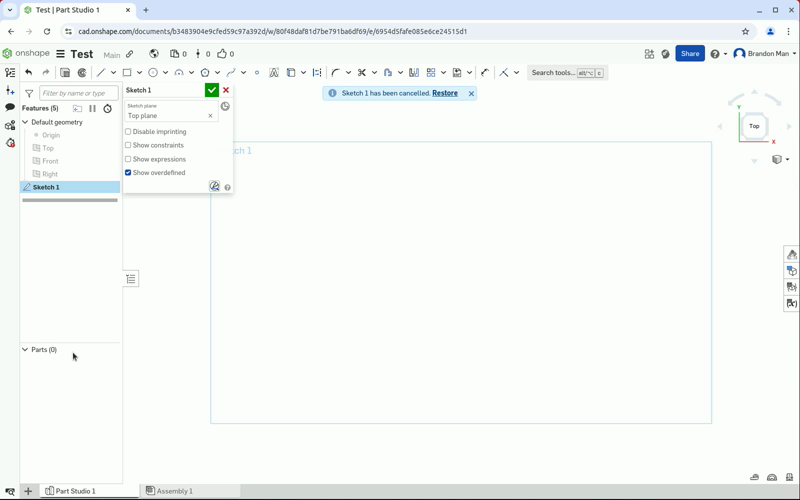
key(y)
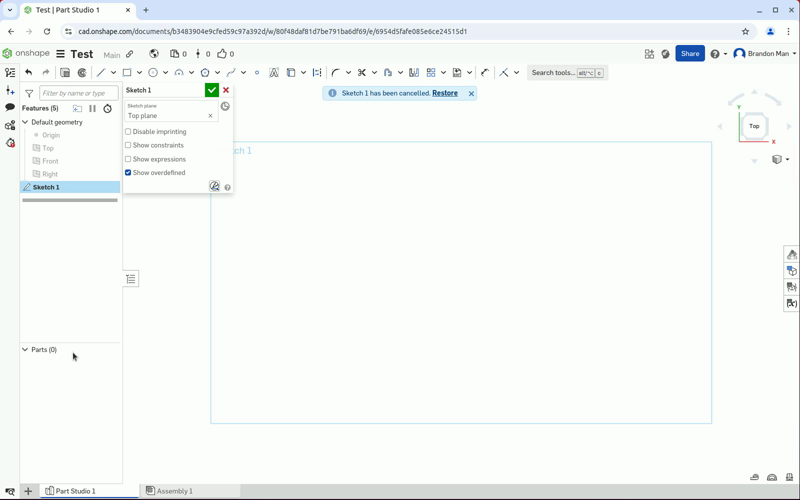
key(l)
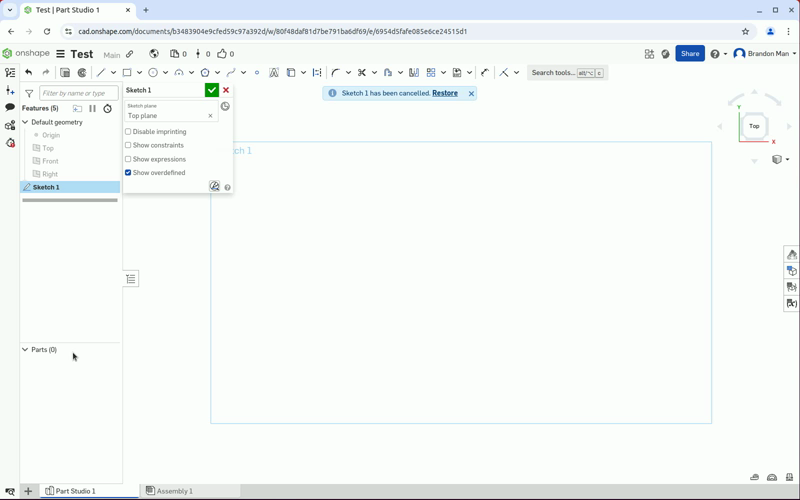
key_down(shift)
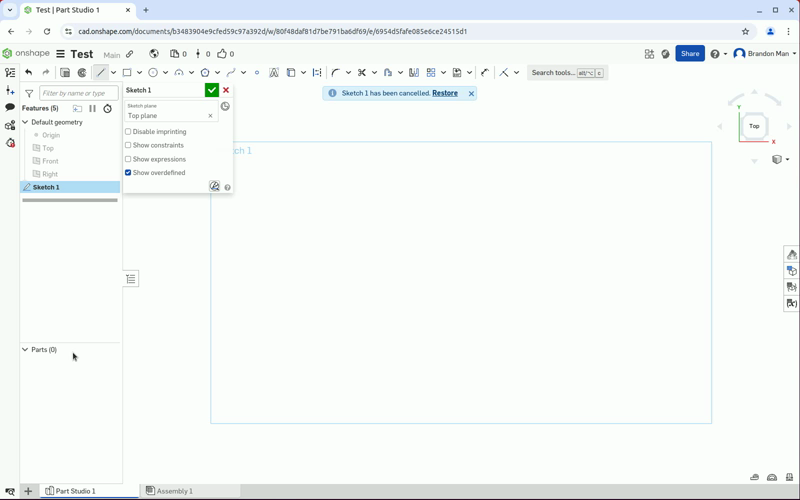
mouse_move(460, 282)
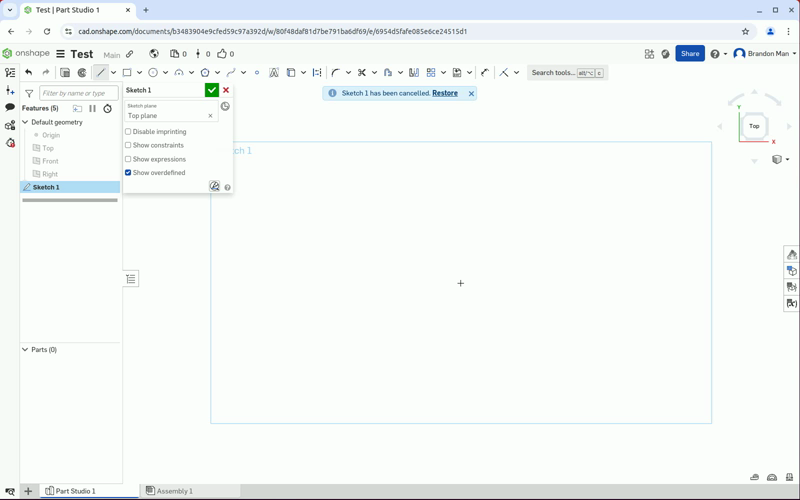
click(460, 282)
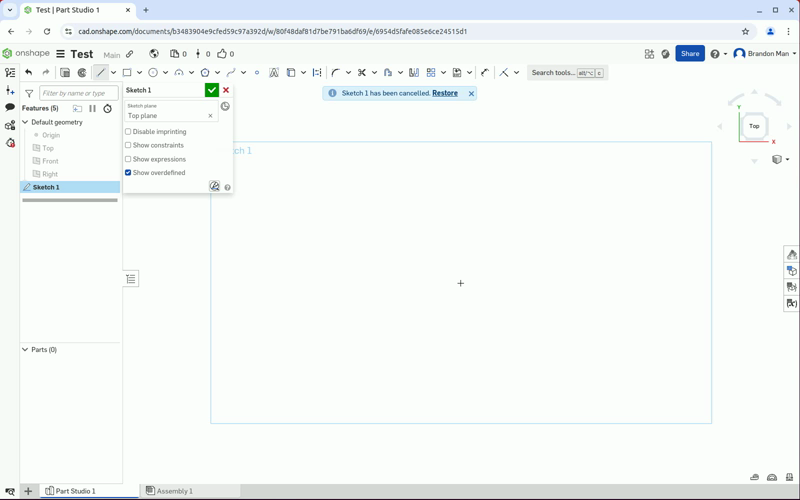
key_up(shift)
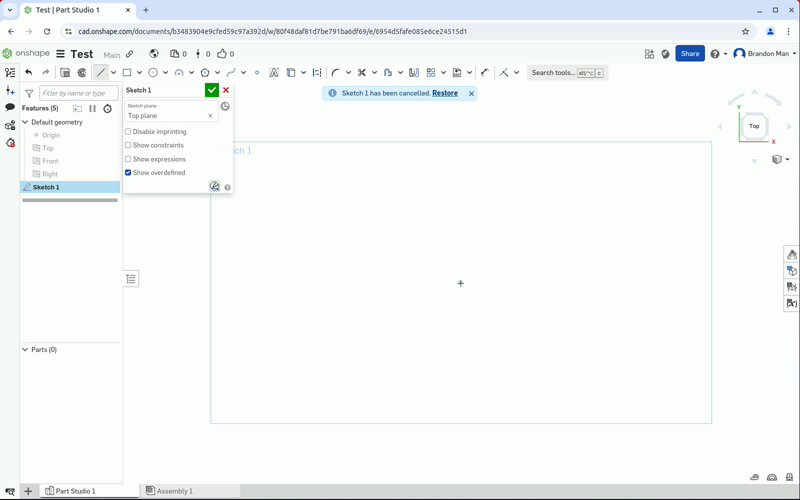
key_down(shift)
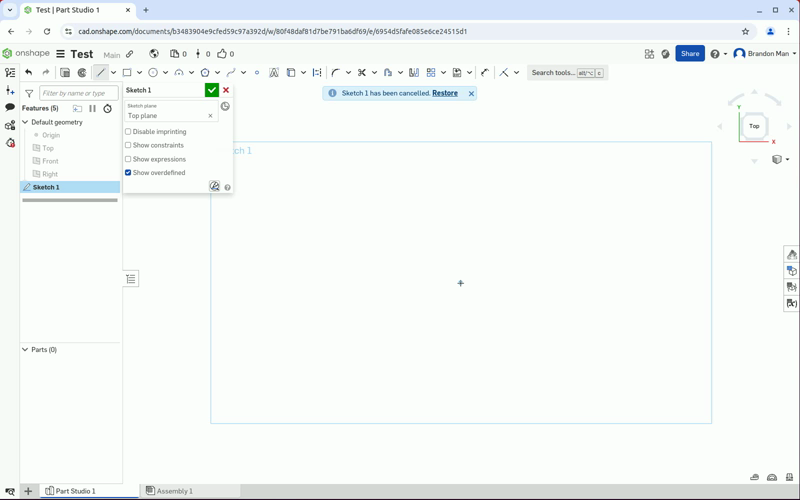
mouse_move(573, 282)
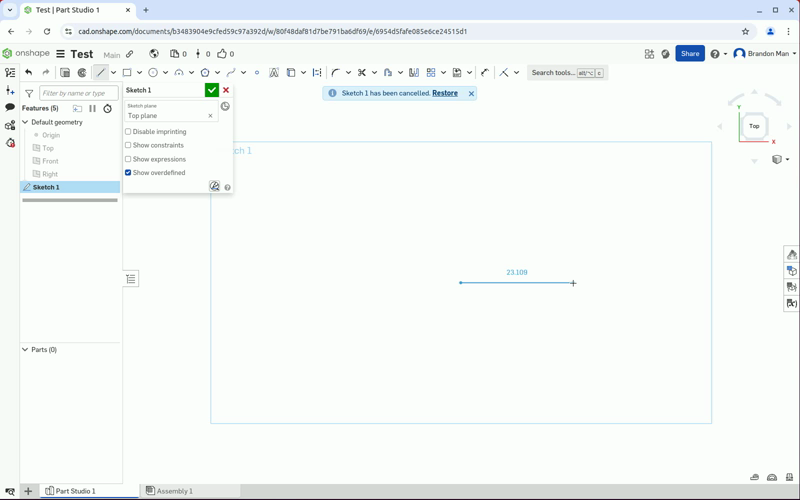
click(573, 282)
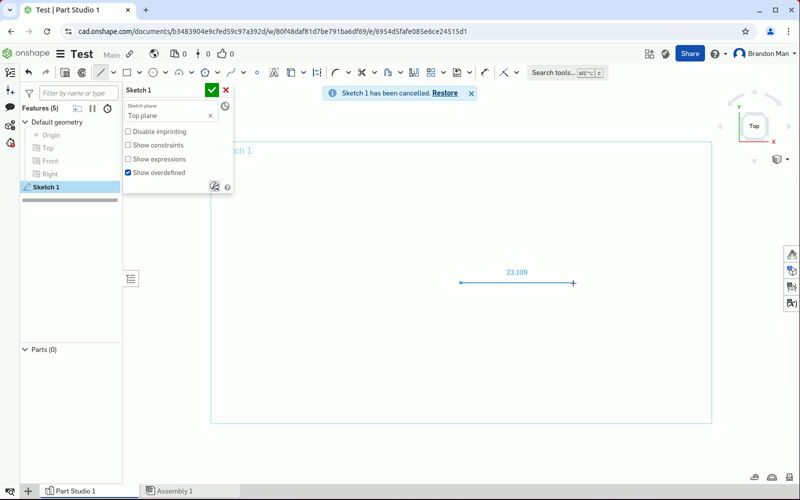
key_up(shift)
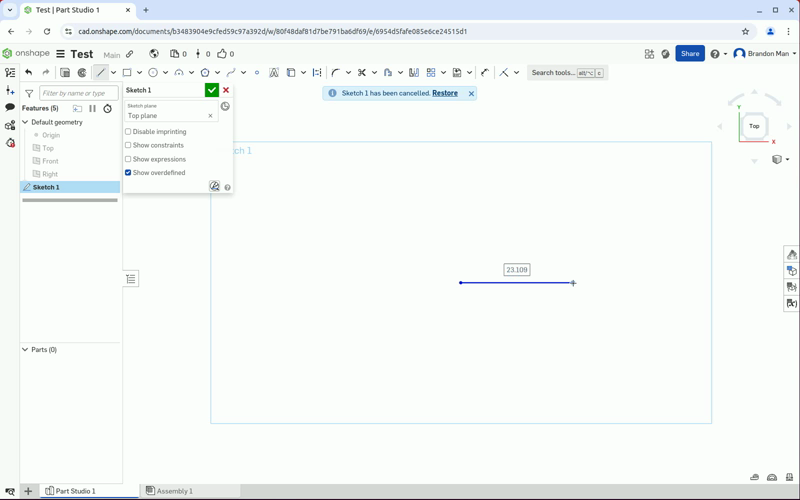
key_down(shift)
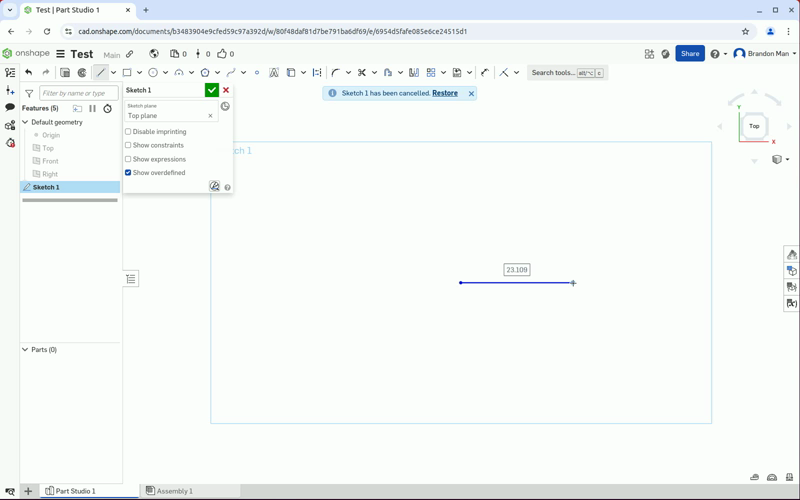
mouse_move(573, 201)
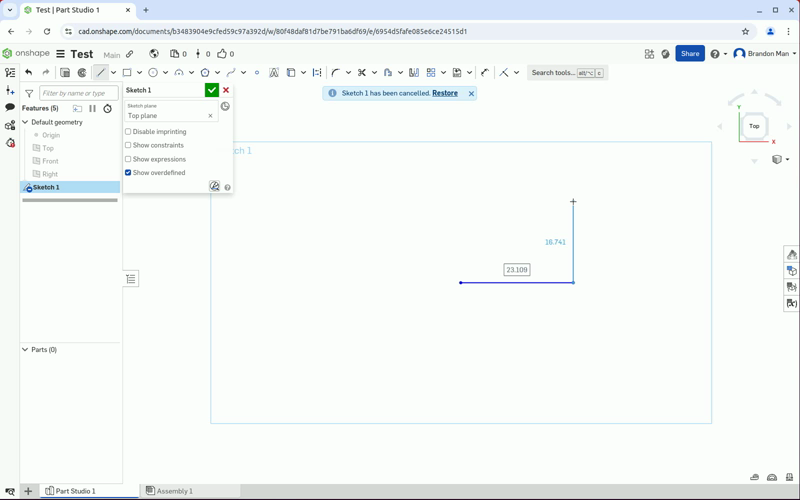
click(573, 201)
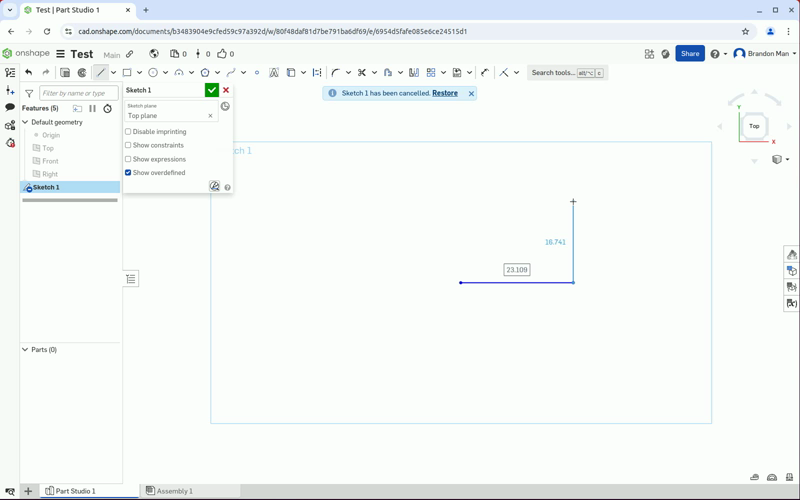
key_up(shift)
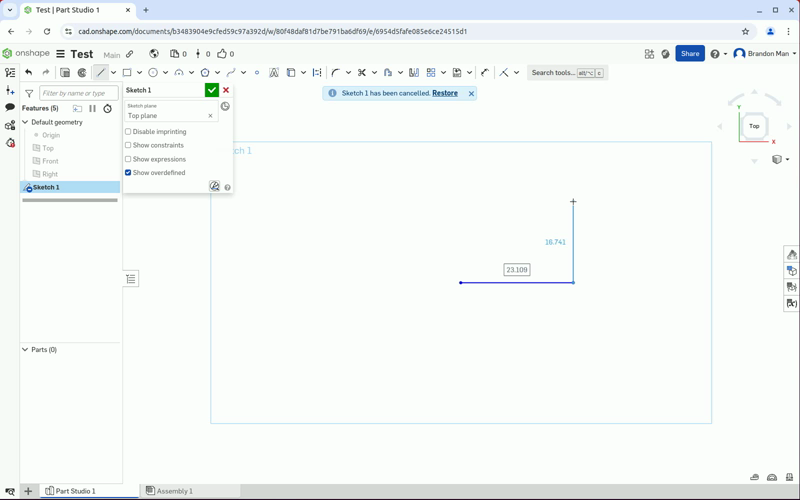
key_down(shift)
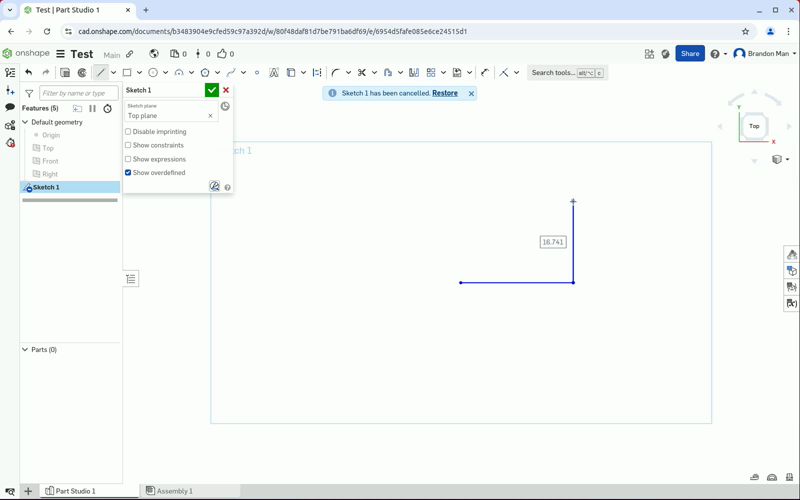
mouse_move(460, 201)
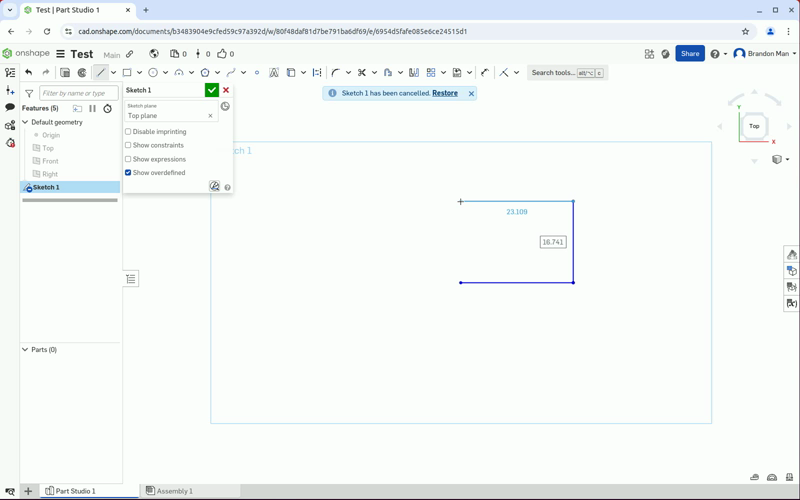
click(460, 201)
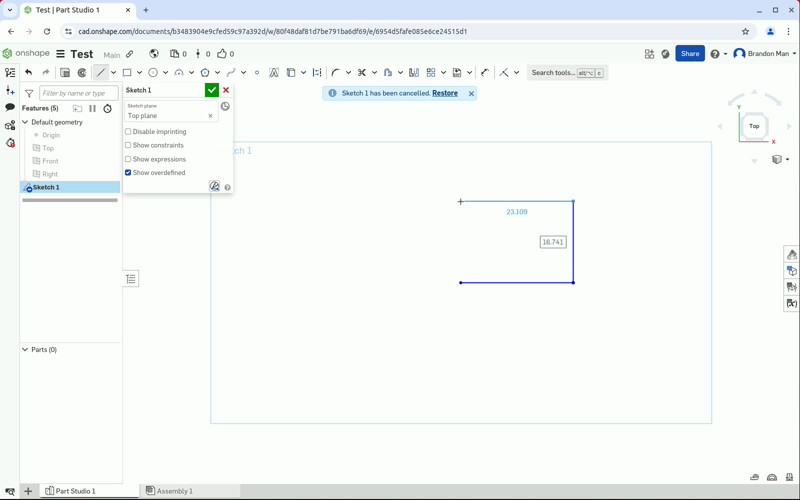
key_up(shift)
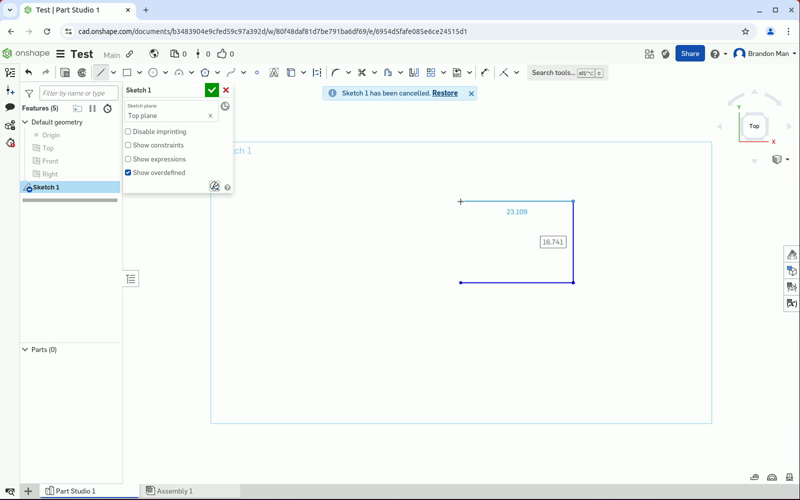
key_down(shift)
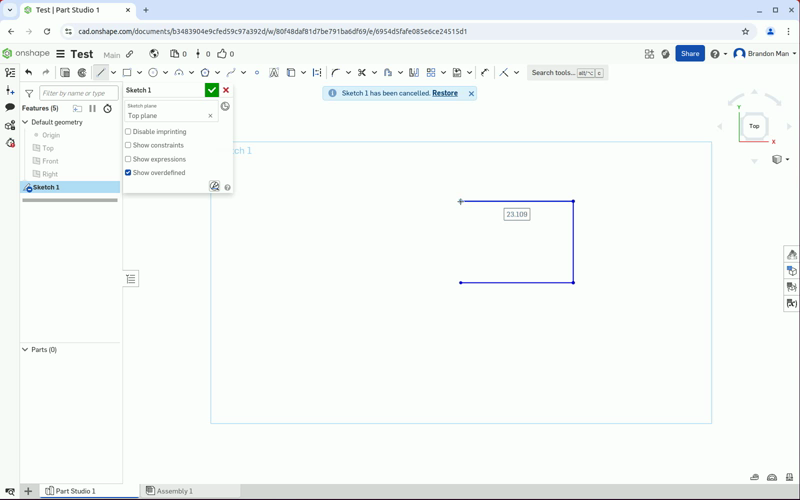
mouse_move(460, 282)
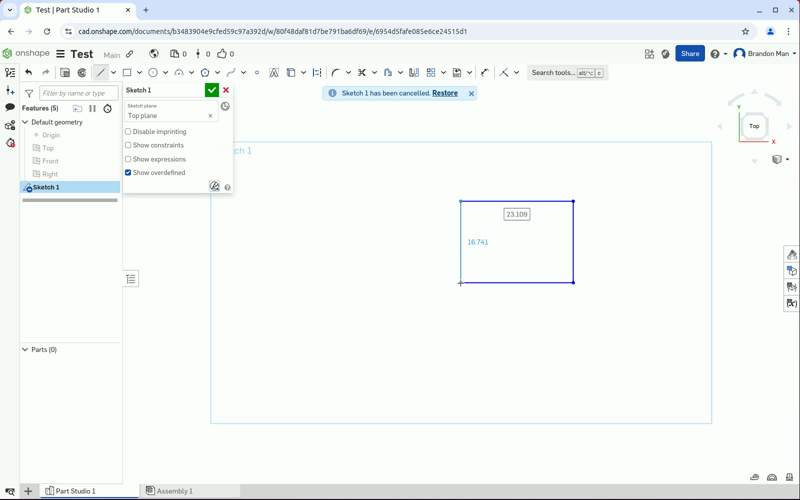
key_up(shift)
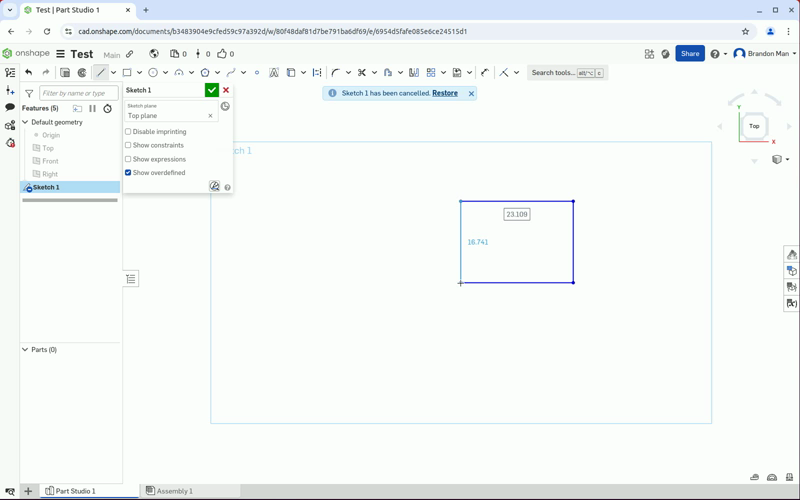
click(460, 282)
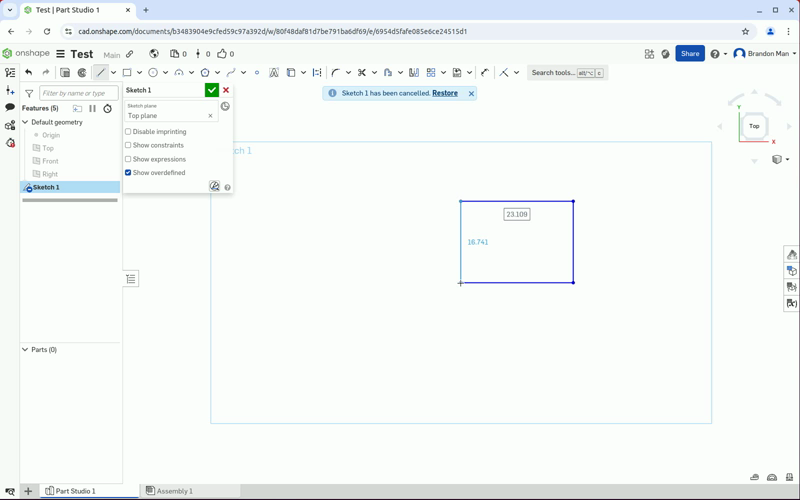
key(esc)
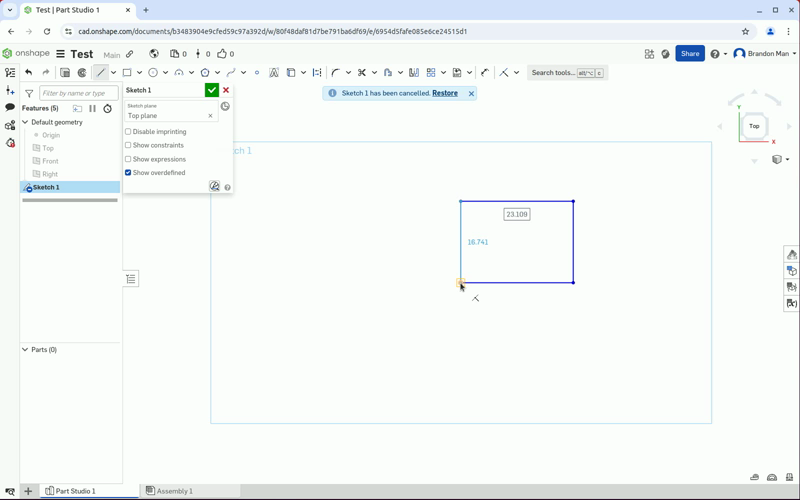
mouse_move(552, 267)
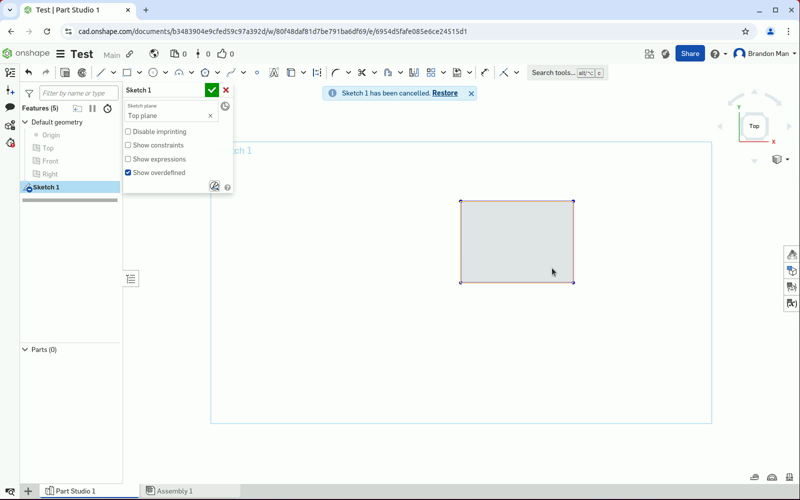
click(552, 267)
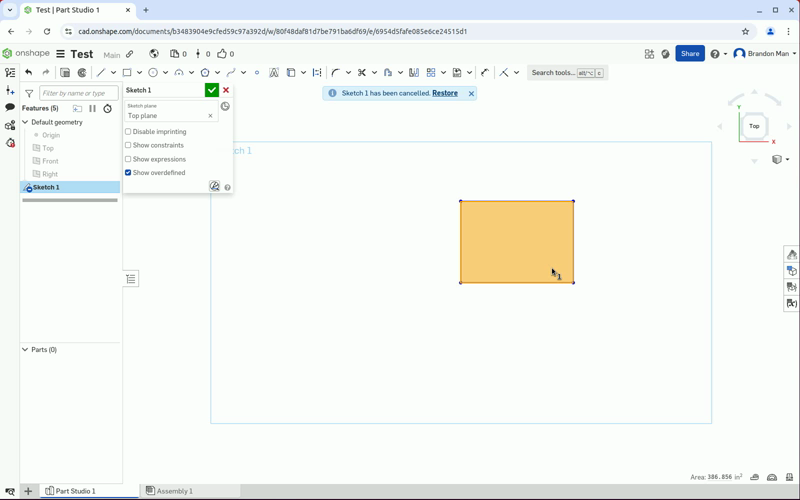
mouse_move(73, 352)
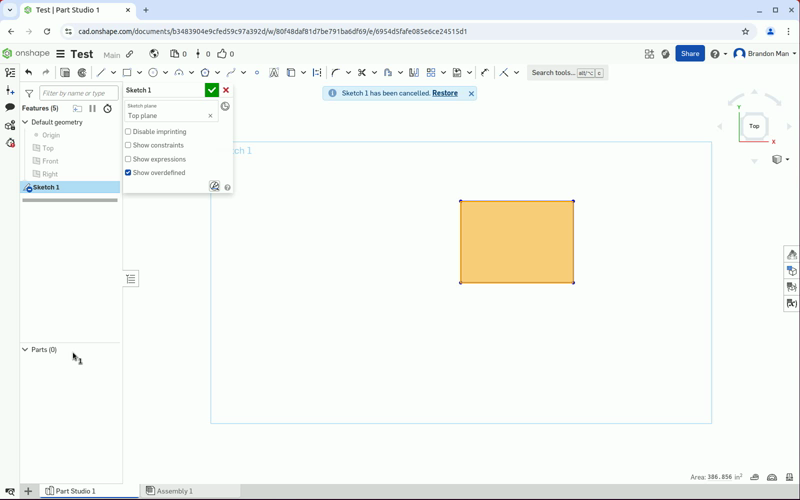
key(shift+y)
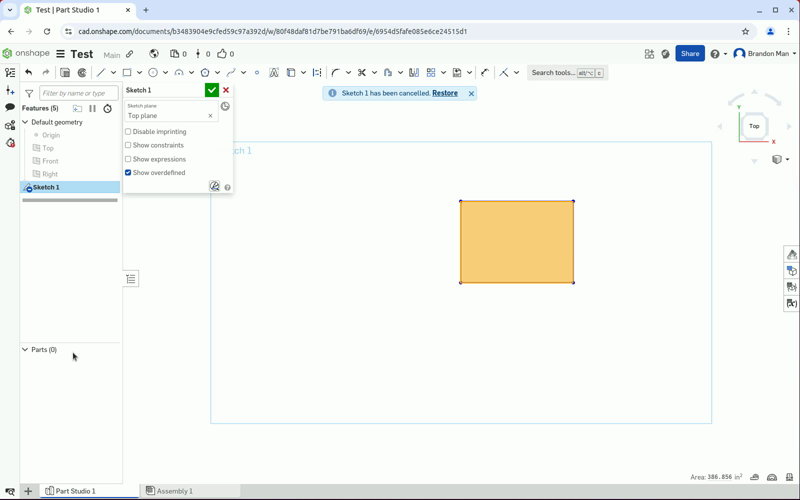
key(shift+e)
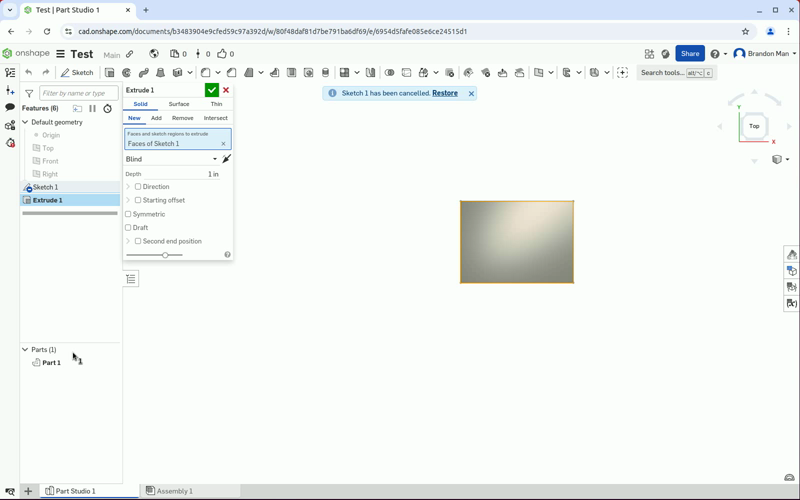
mouse_move(143, 106)
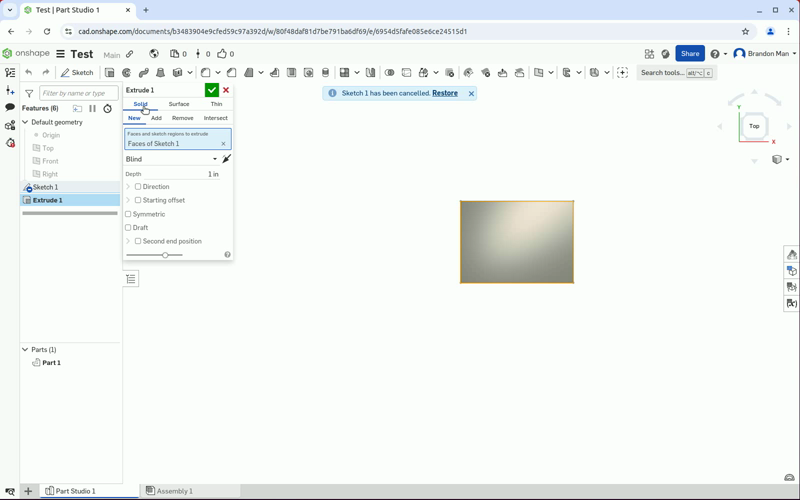
click(143, 106)
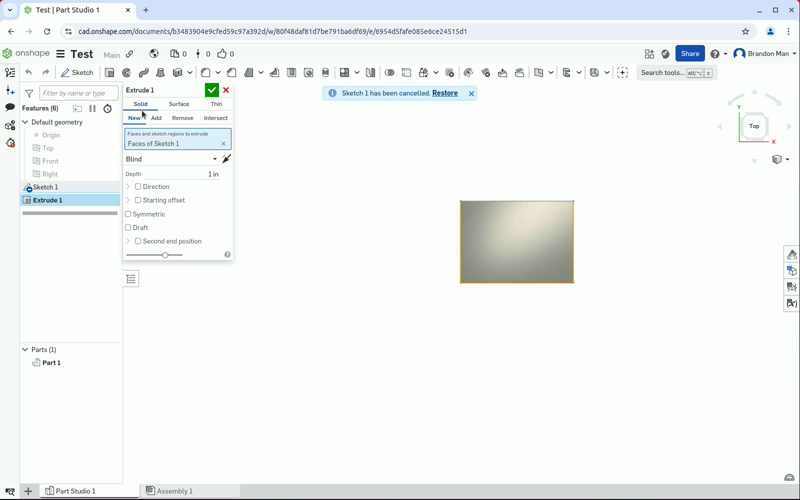
mouse_move(137, 120)
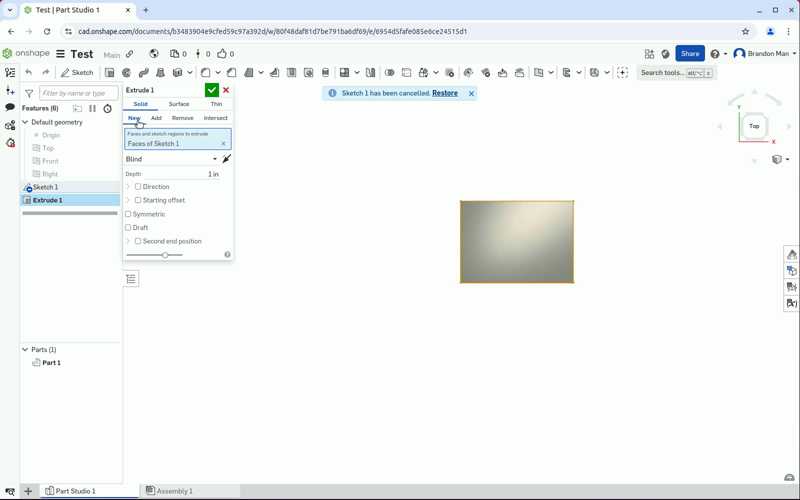
click(137, 120)
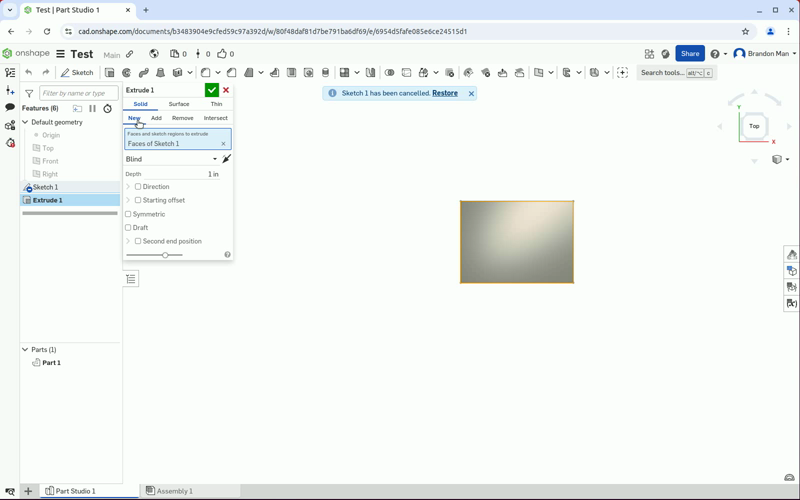
key(tab, 4)
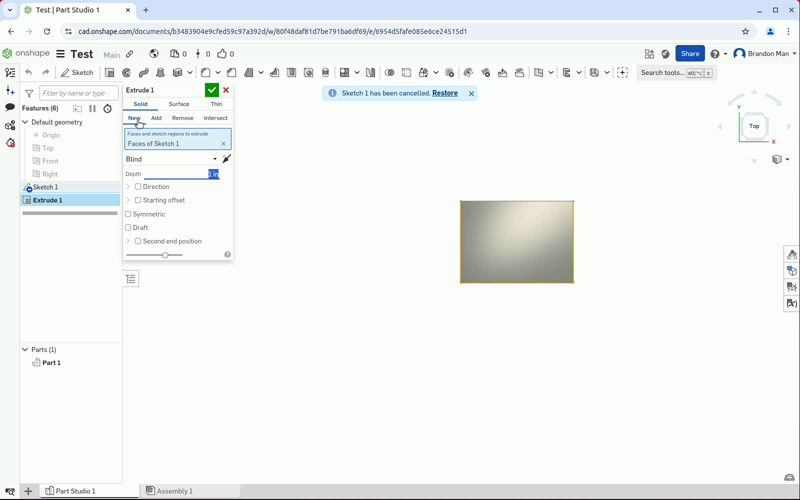
text(9.628)
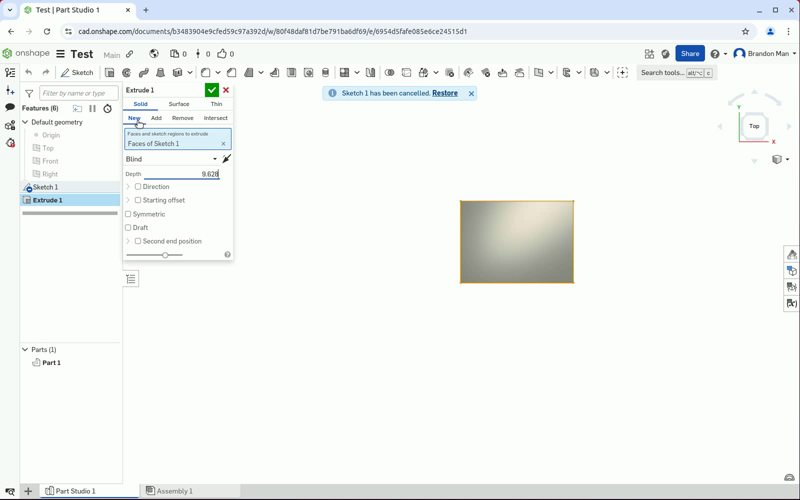
key(enter)
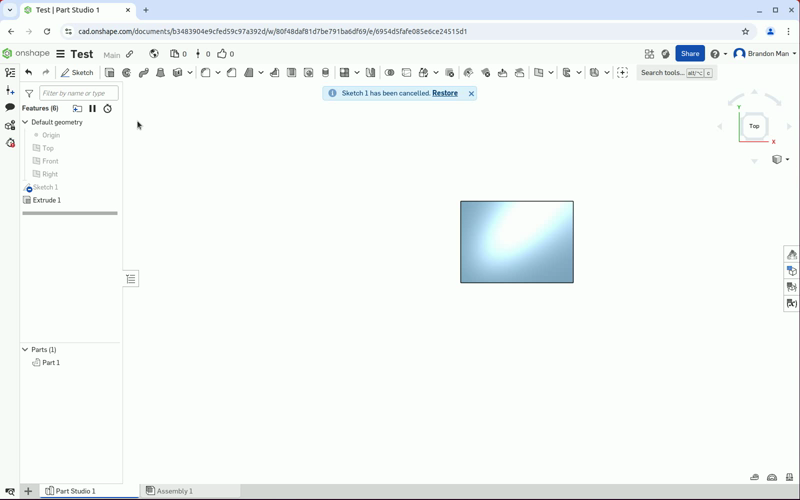
key(shift+h)
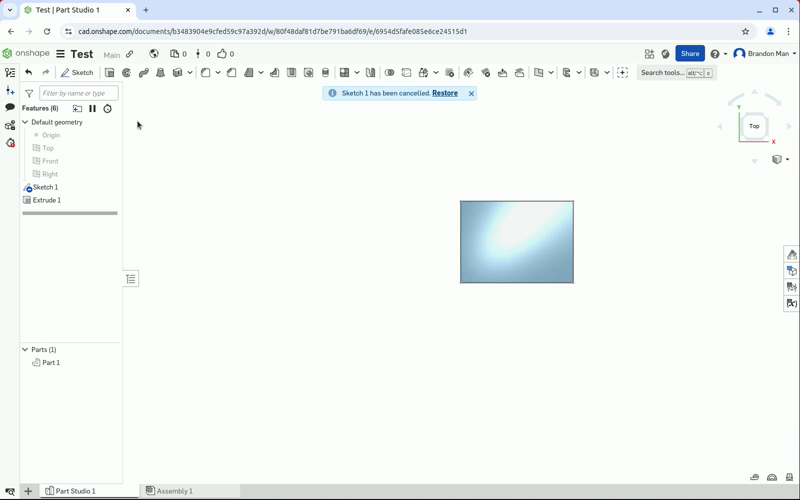
key(shift+h)
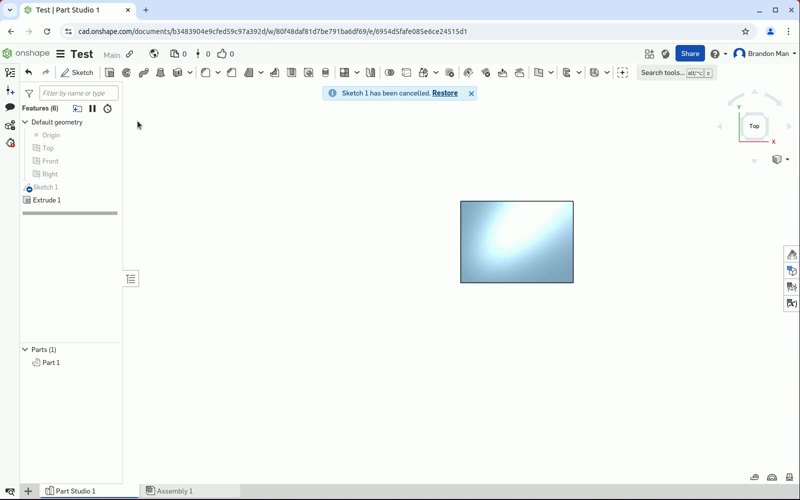
mouse_move(73, 189)
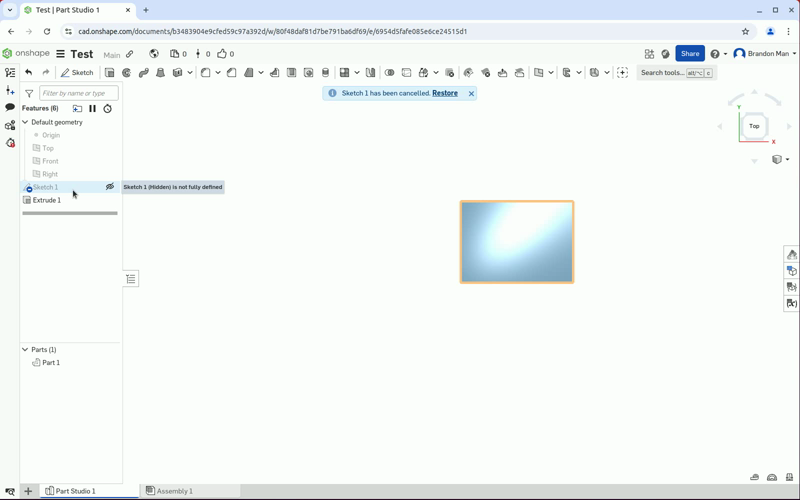
click(73, 189)
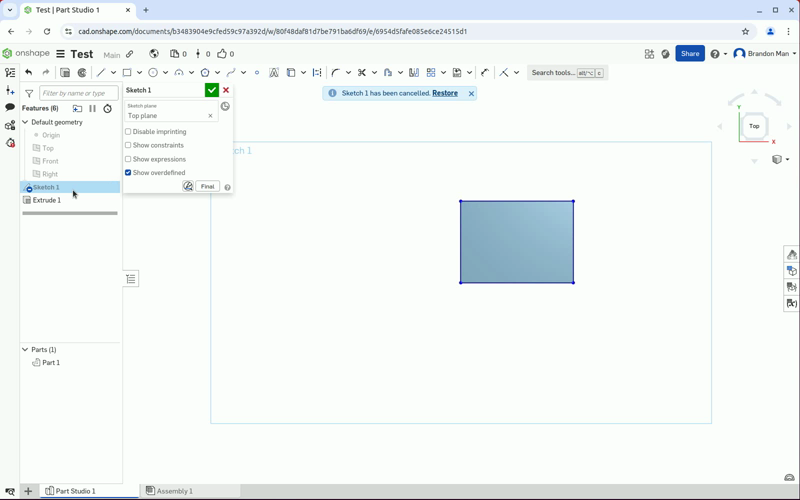
mouse_move(229, 92)
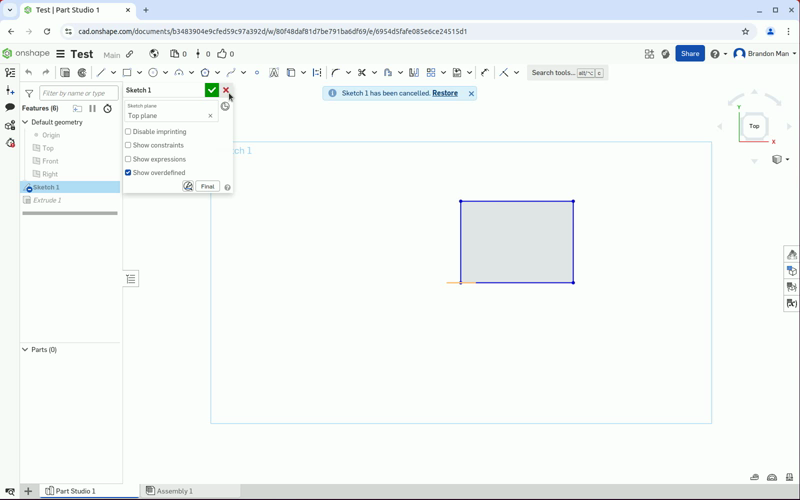
click(229, 92)
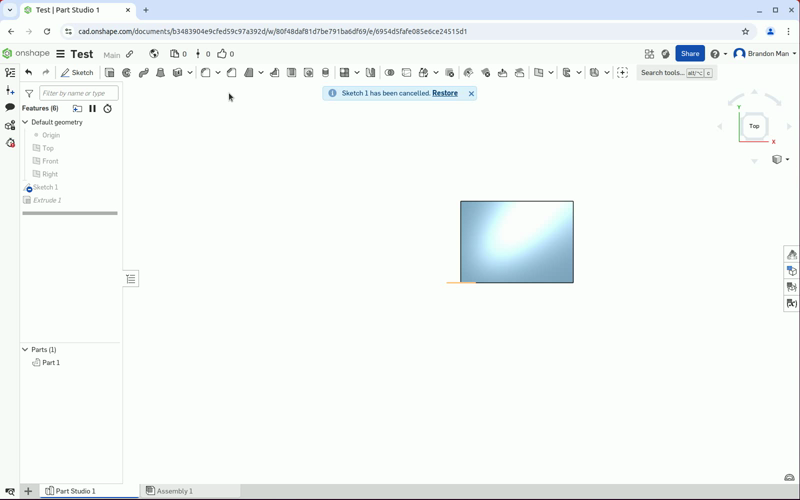
mouse_move(541, 75)
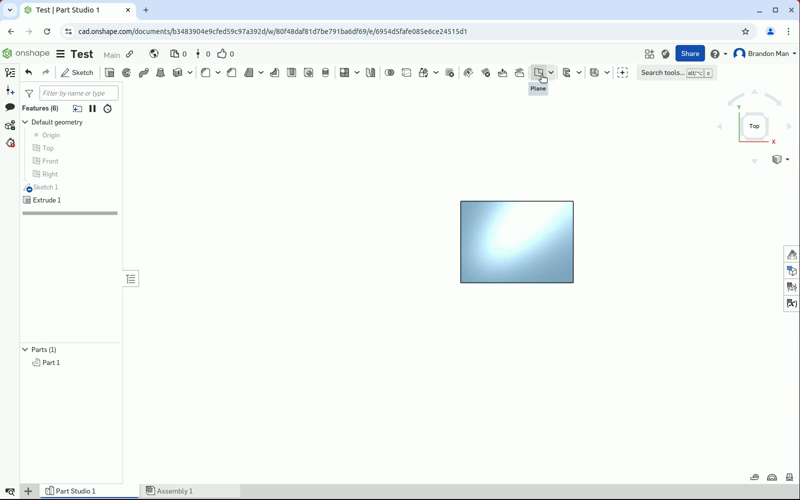
click(541, 75)
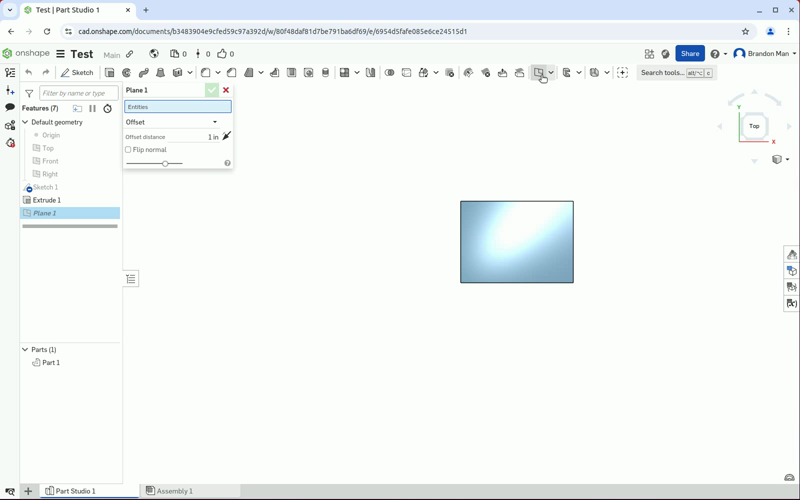
mouse_move(73, 150)
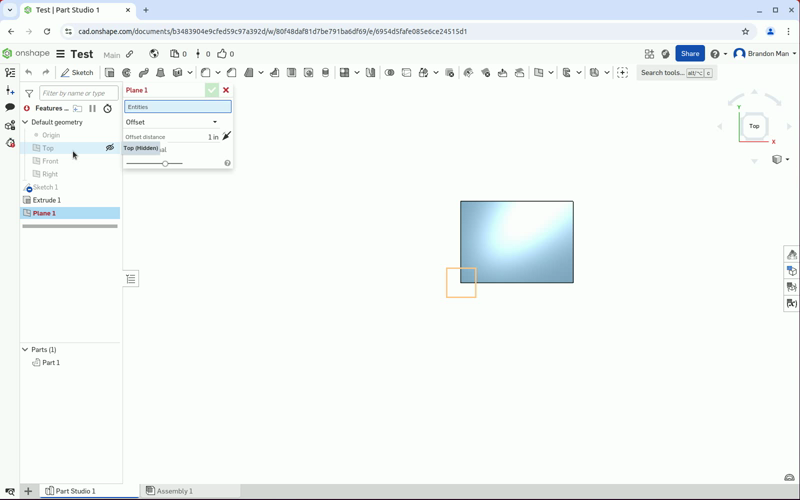
click(73, 150)
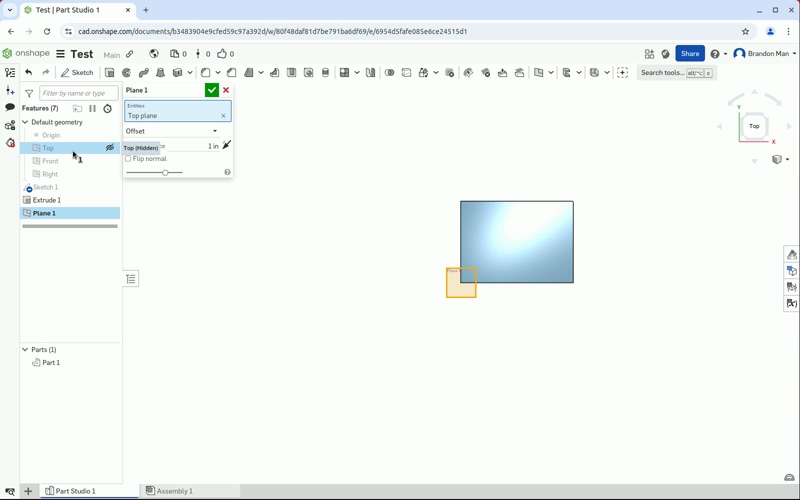
key(tab, 2)
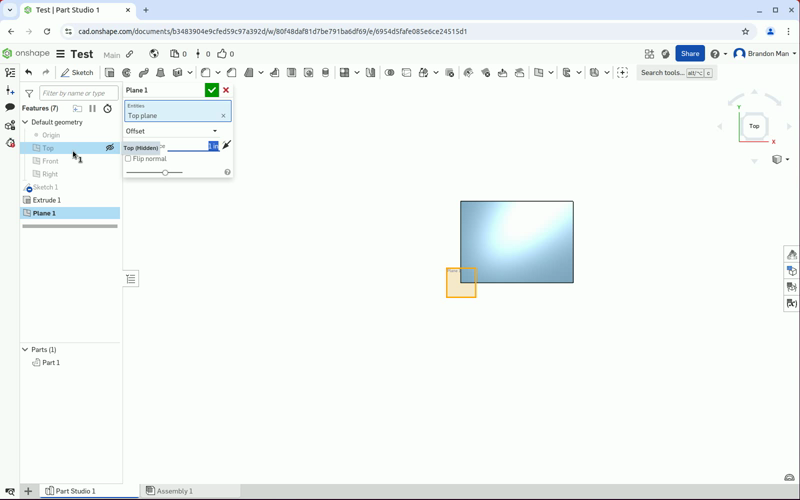
text(9.613)
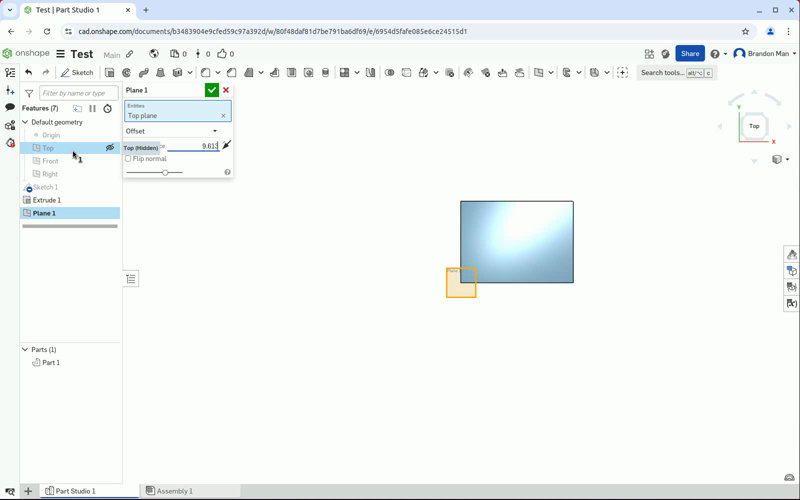
key(enter, 2)
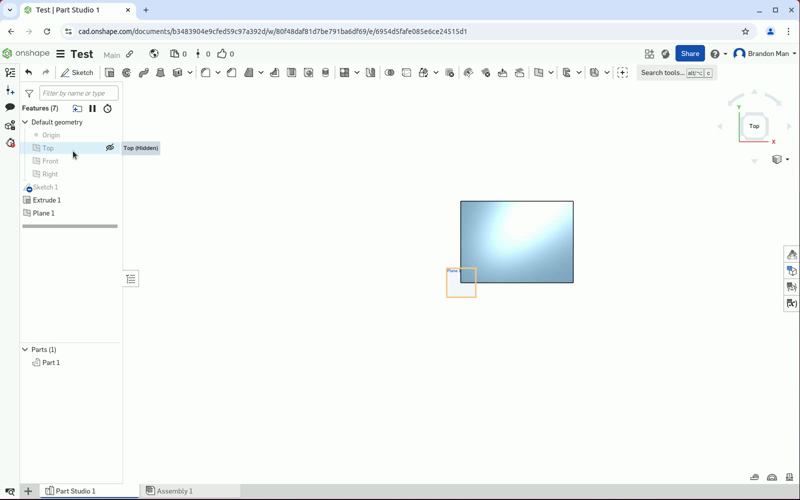
key(shift+s)
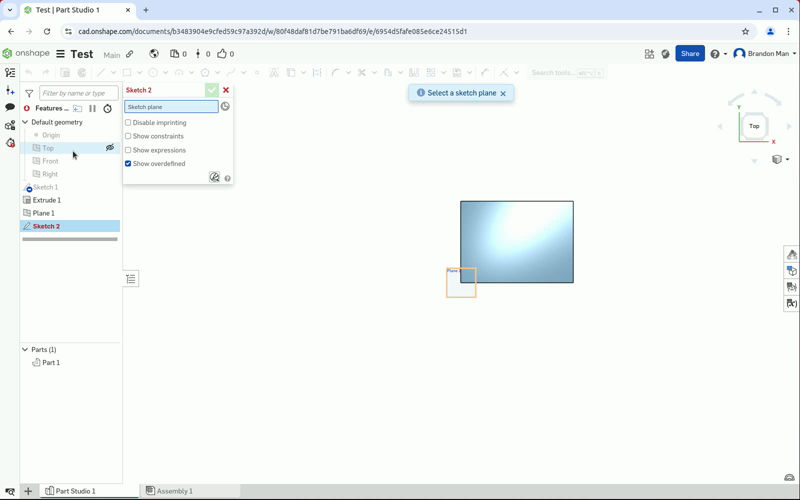
mouse_move(73, 215)
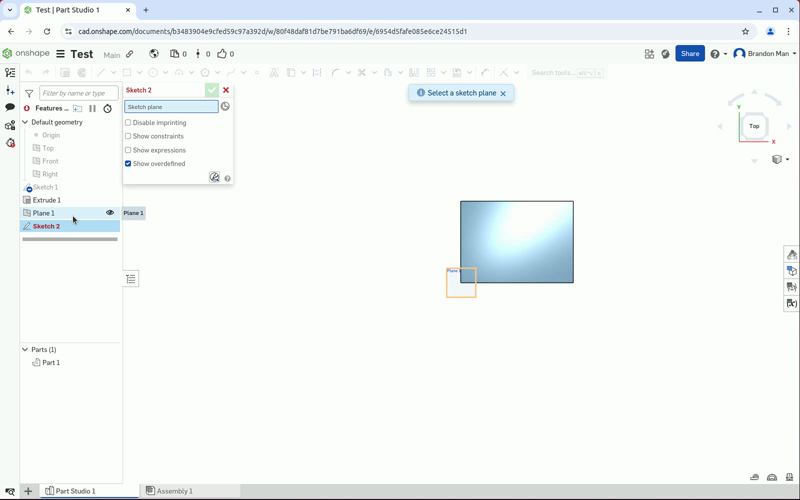
click(73, 215)
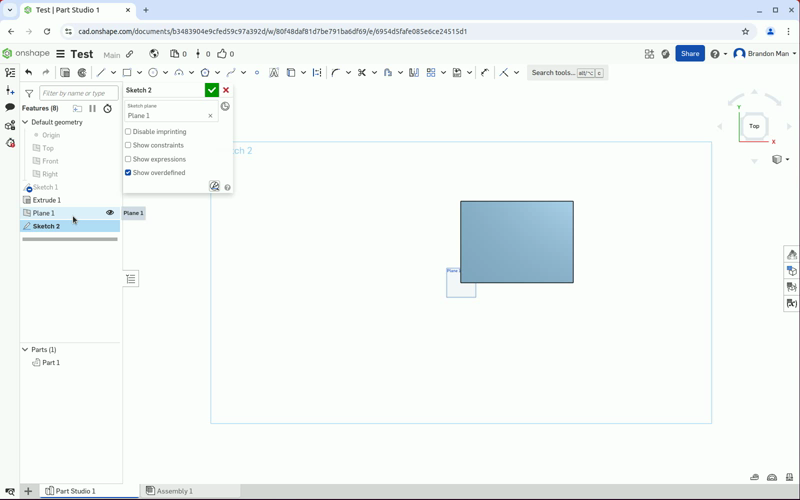
mouse_move(73, 352)
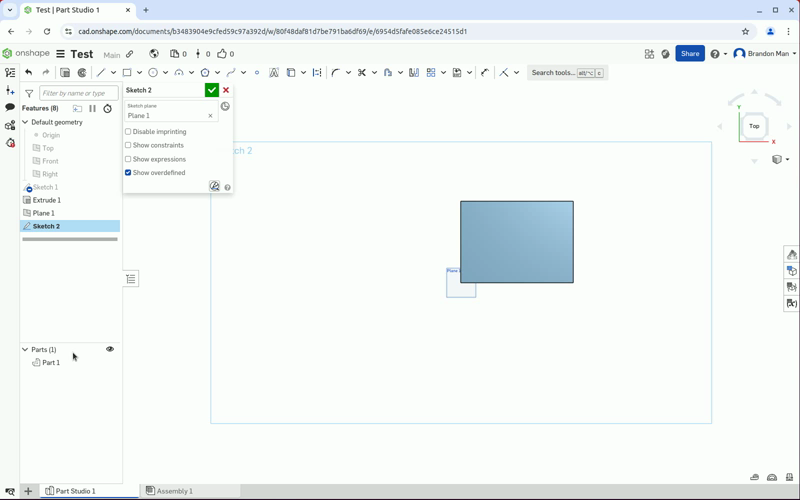
key(y)
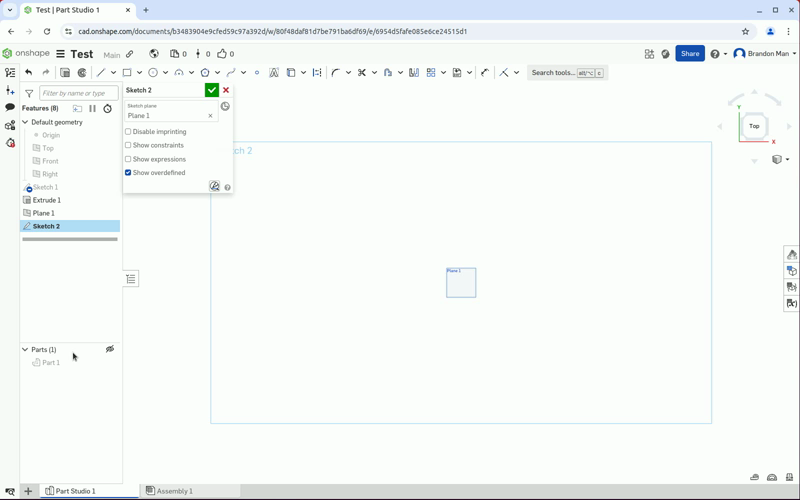
key(l)
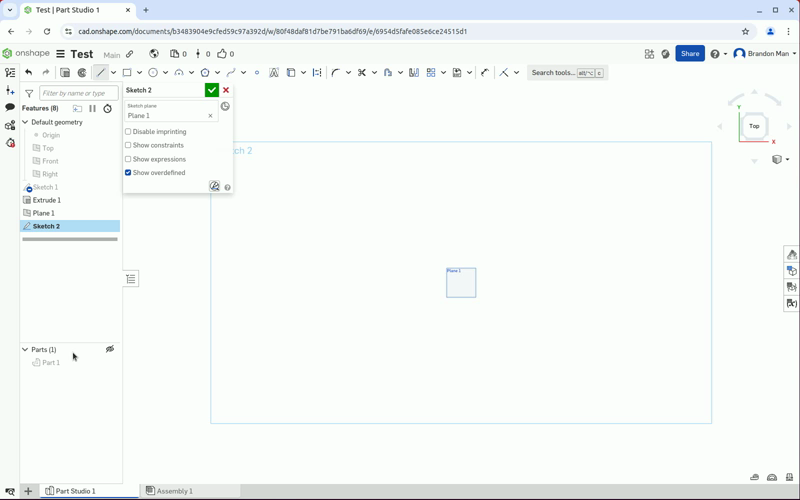
key_down(shift)
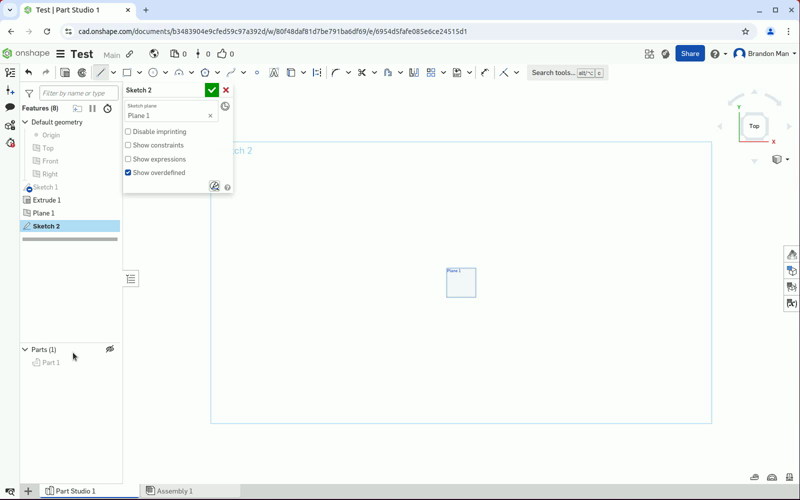
mouse_move(460, 251)
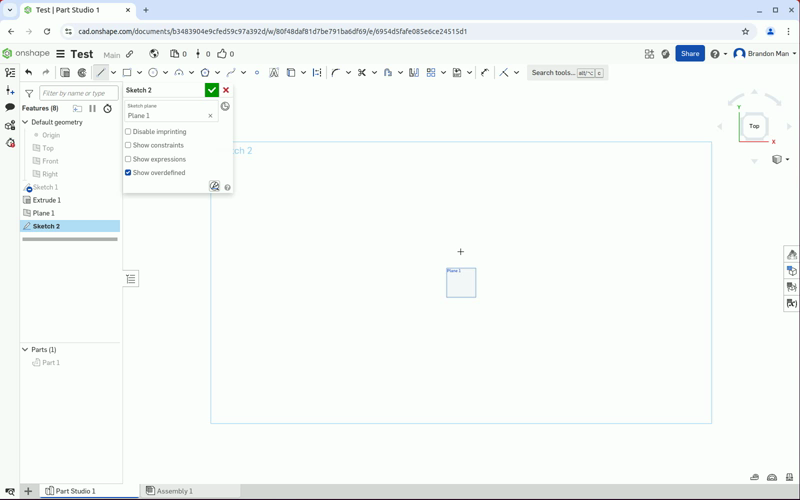
click(460, 251)
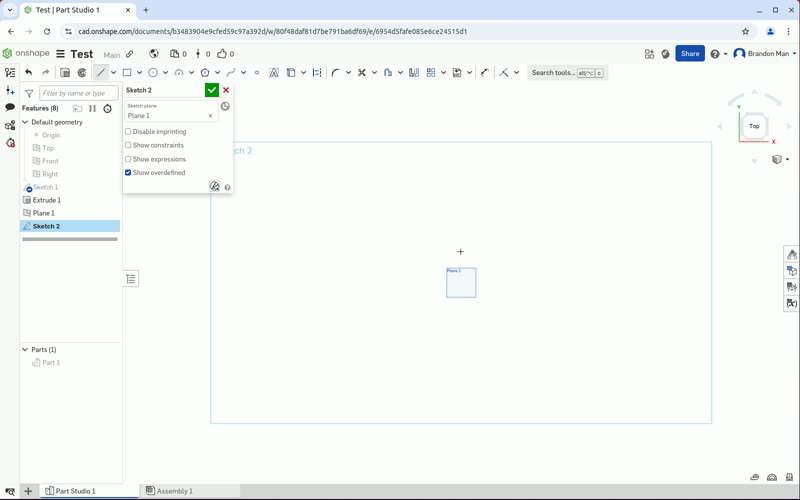
key_up(shift)
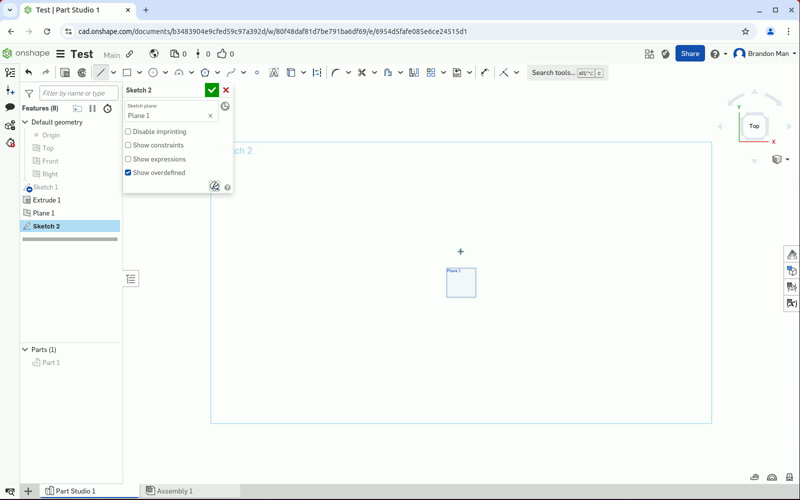
key_down(shift)
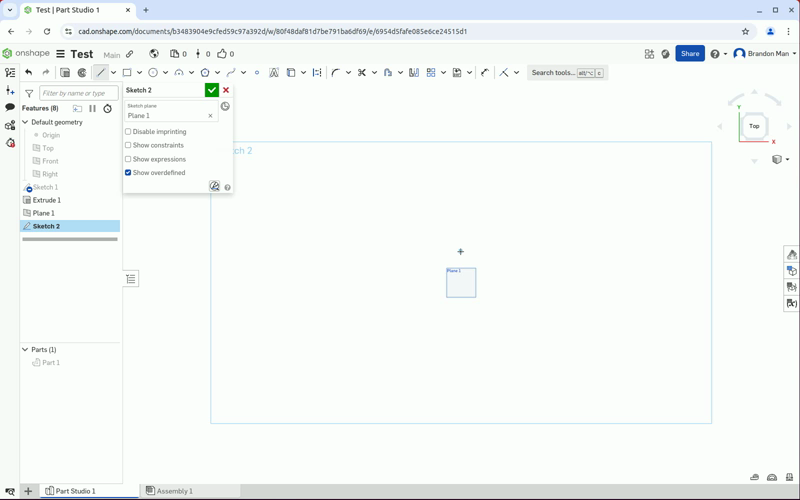
mouse_move(490, 251)
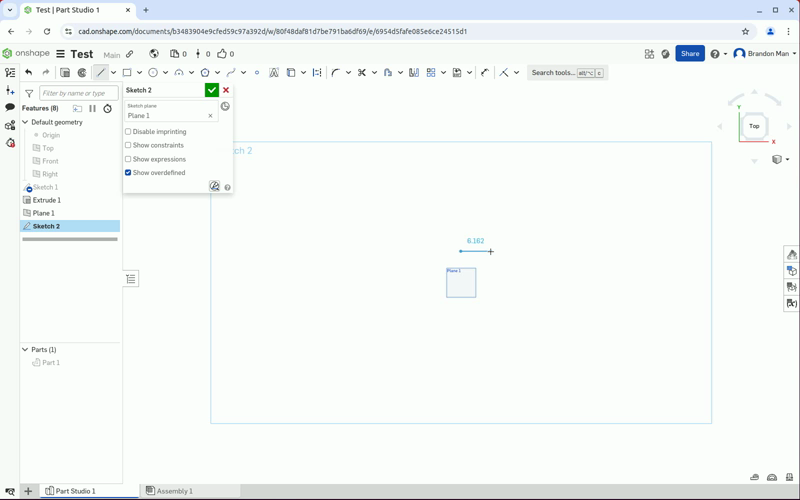
mouse_move(473, 251)
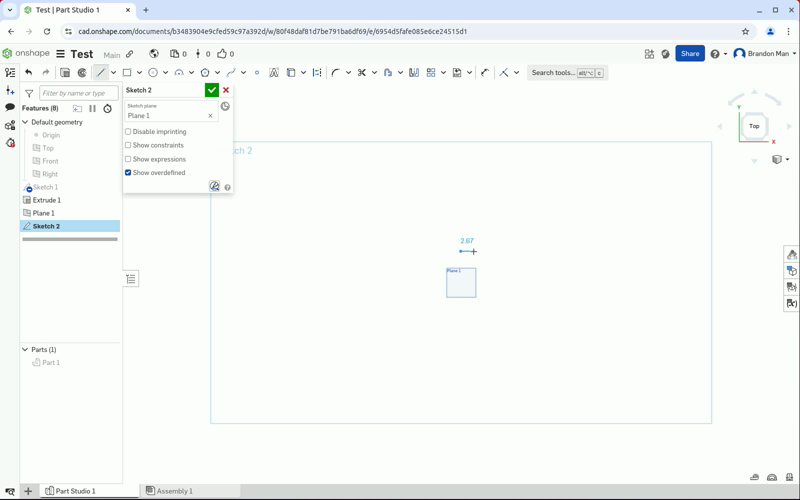
click(473, 251)
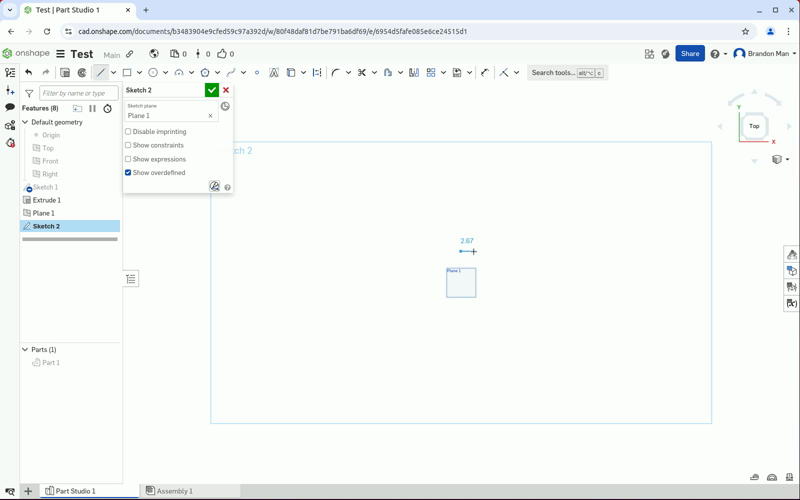
key_up(shift)
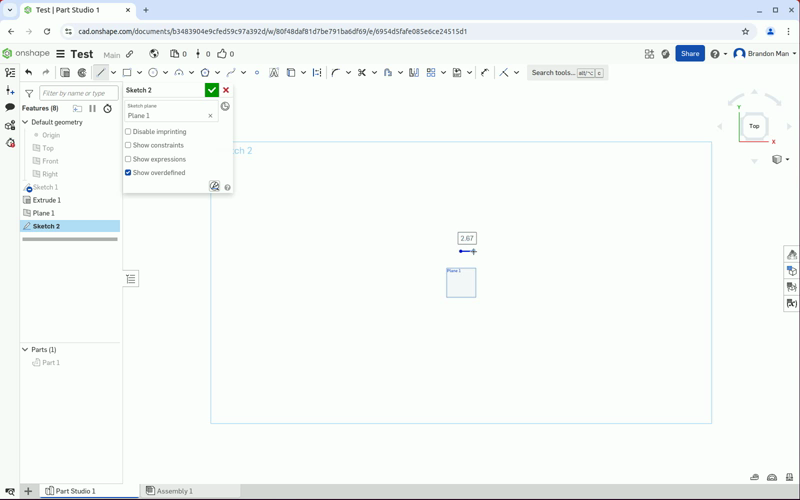
key(esc)
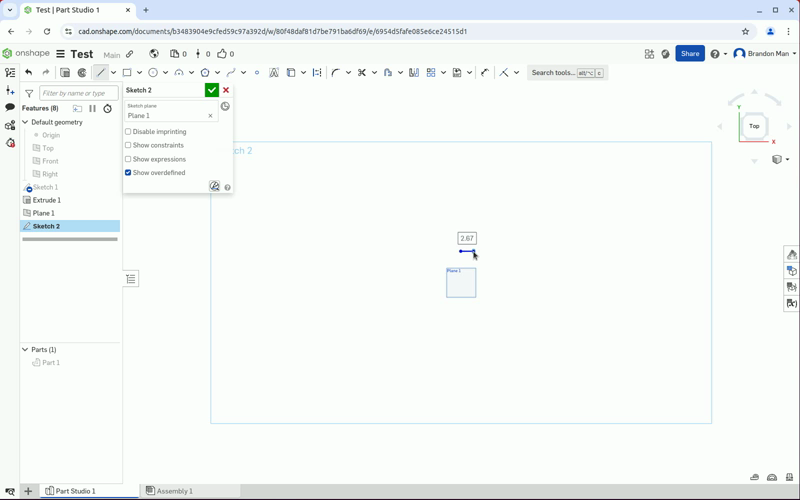
key(a)
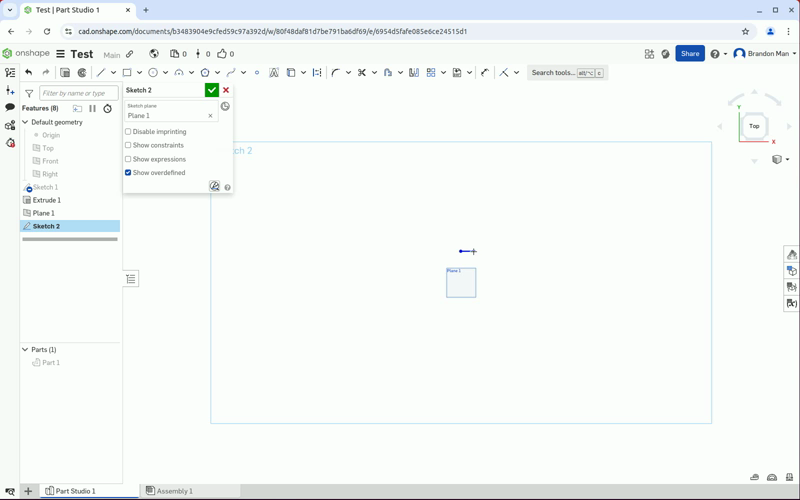
mouse_move(473, 251)
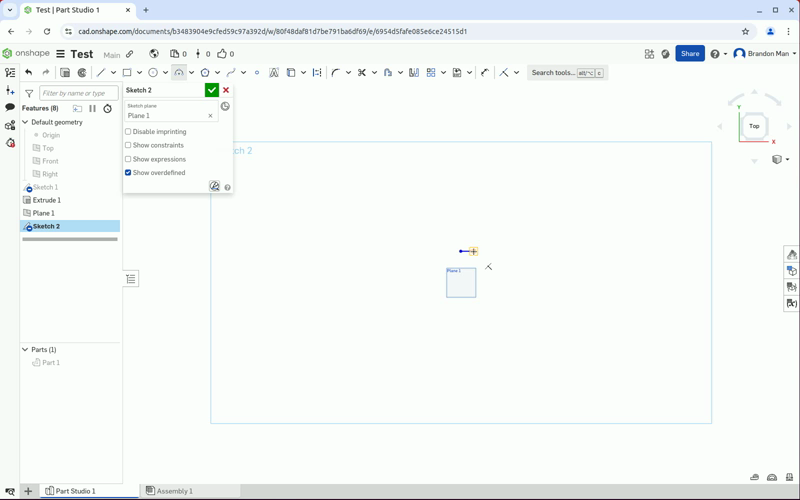
click(473, 251)
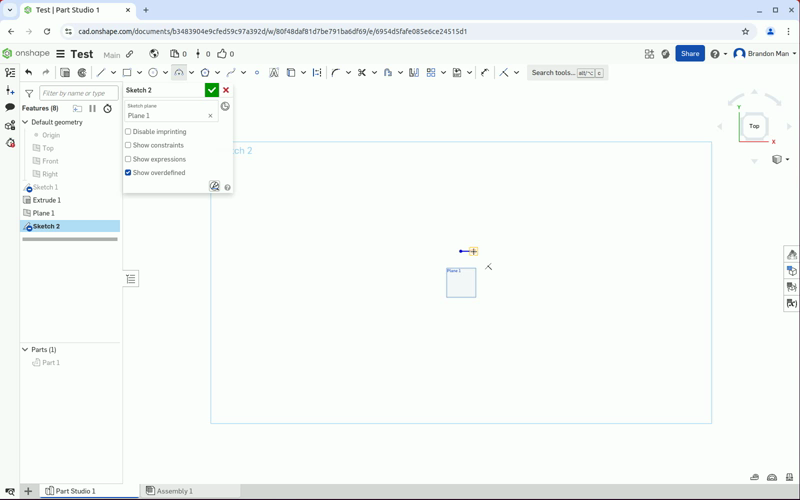
key_down(shift)
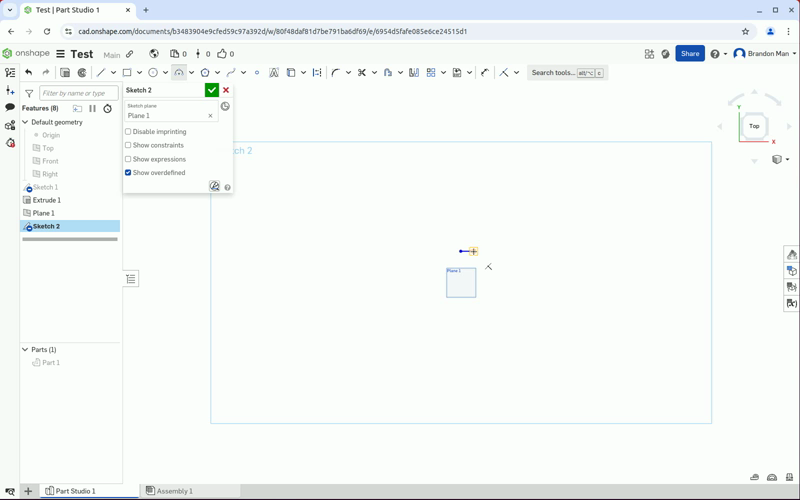
mouse_move(473, 232)
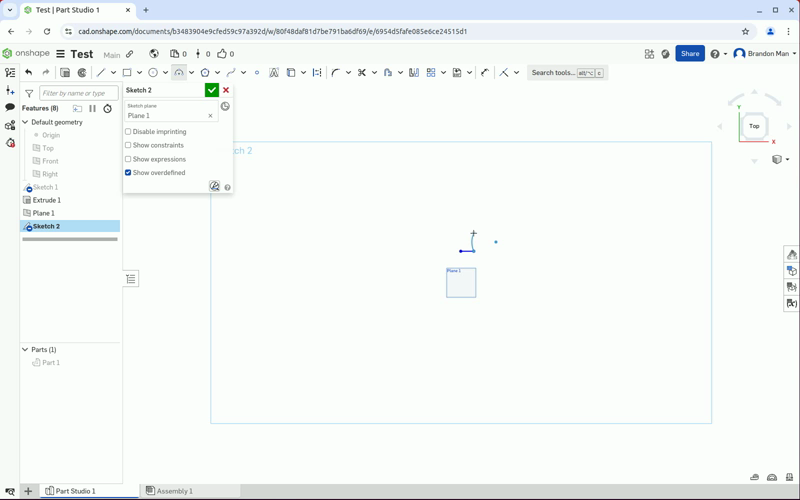
click(473, 232)
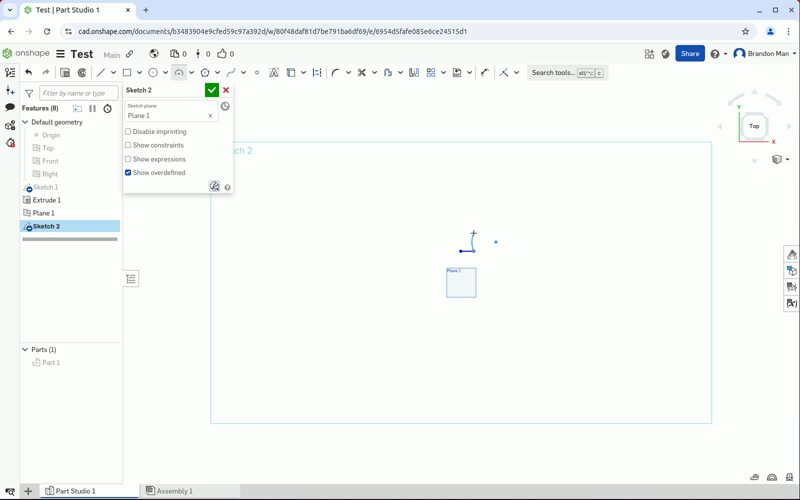
mouse_move(482, 242)
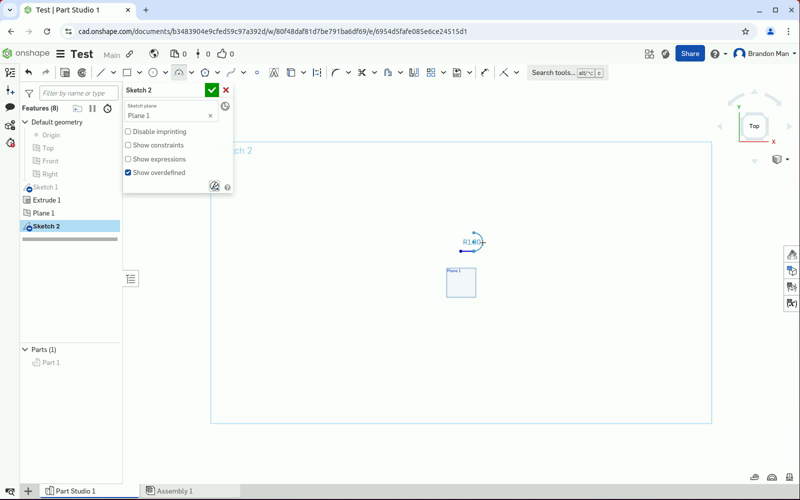
click(482, 242)
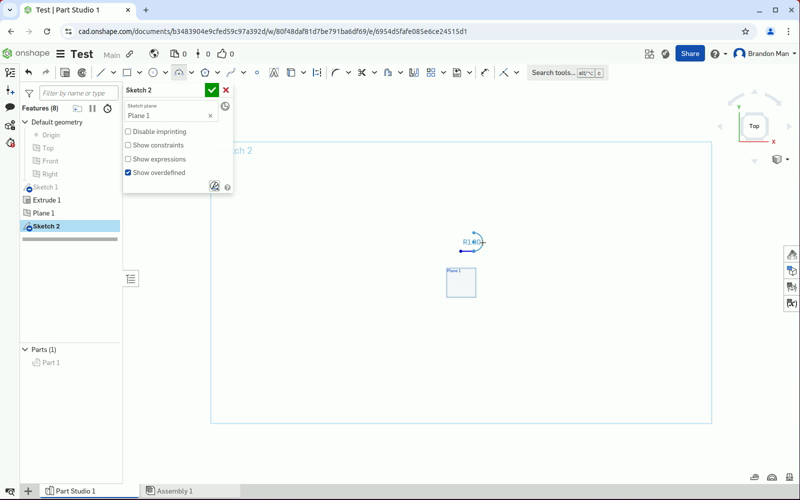
key_up(shift)
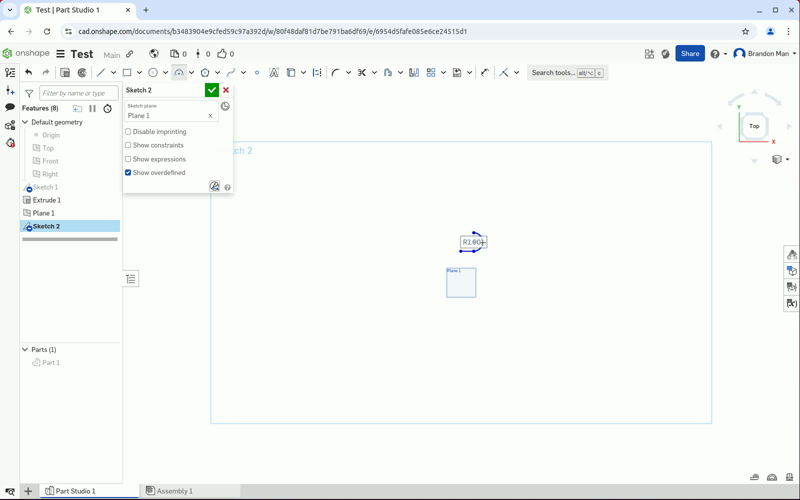
key(esc)
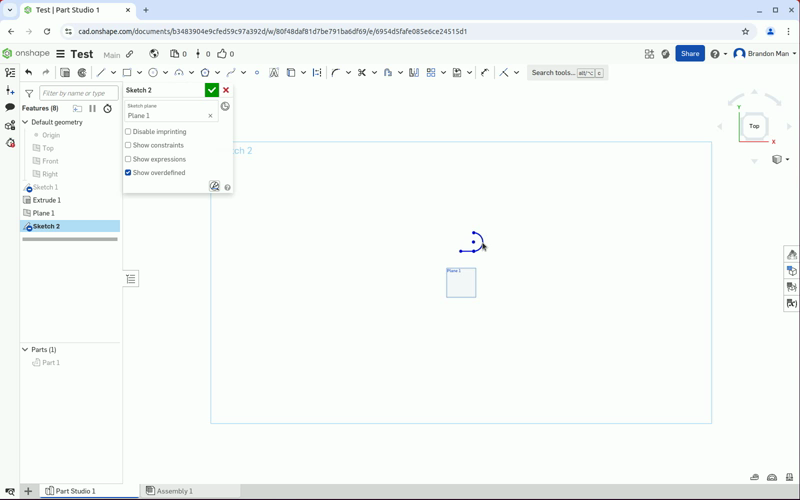
key(l)
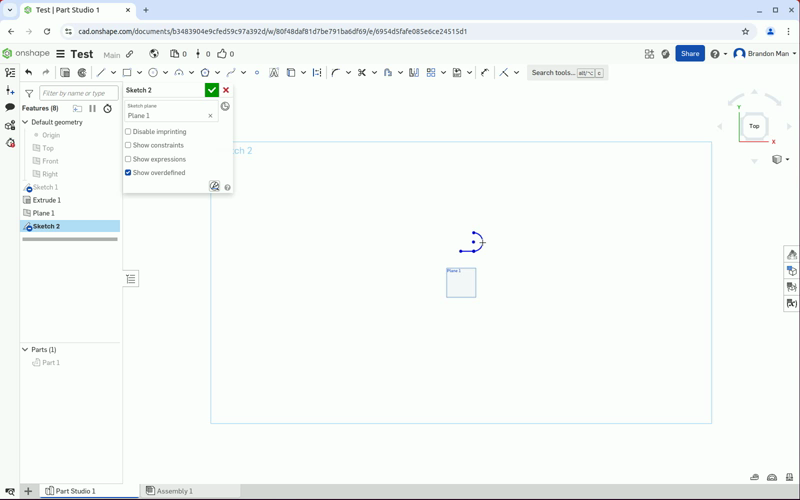
mouse_move(473, 232)
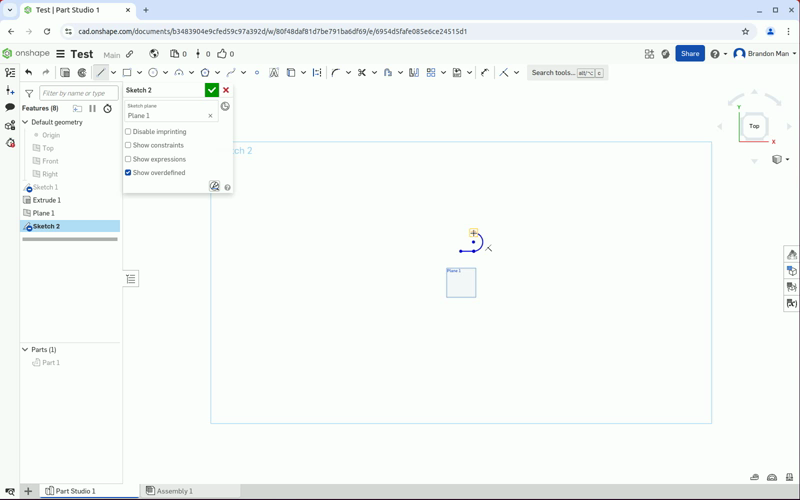
click(473, 232)
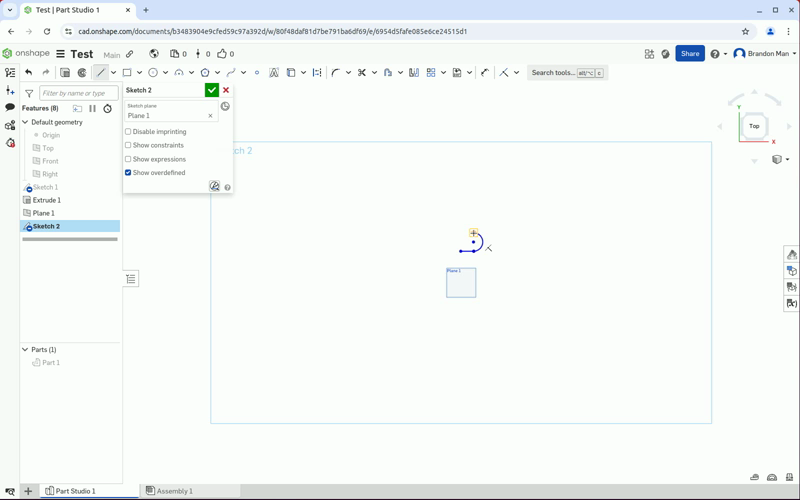
key_down(shift)
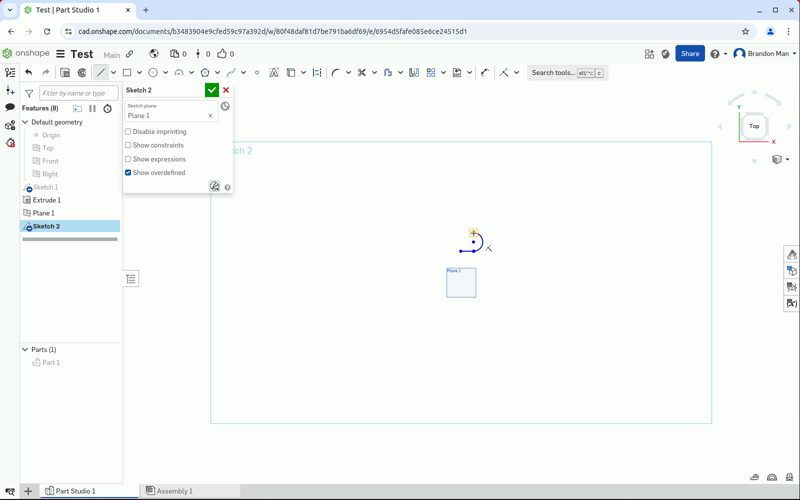
mouse_move(503, 232)
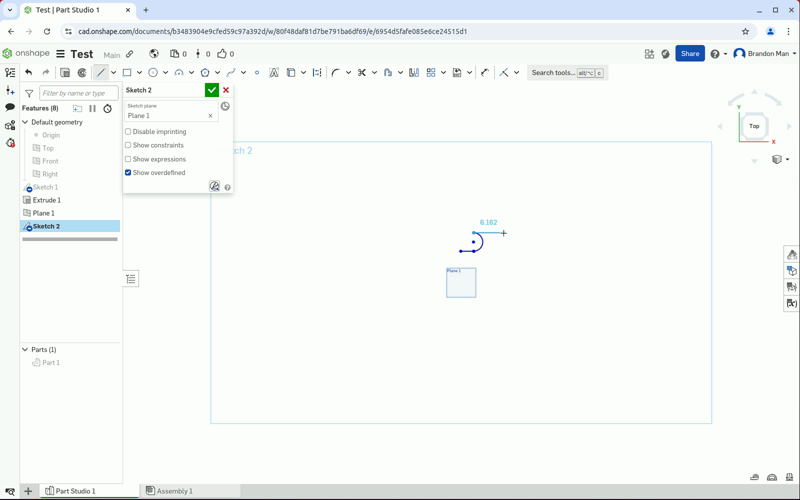
mouse_move(460, 232)
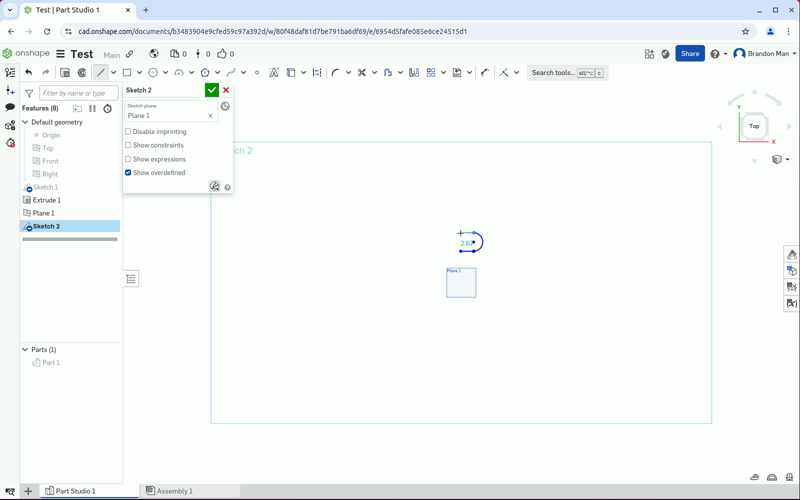
click(460, 232)
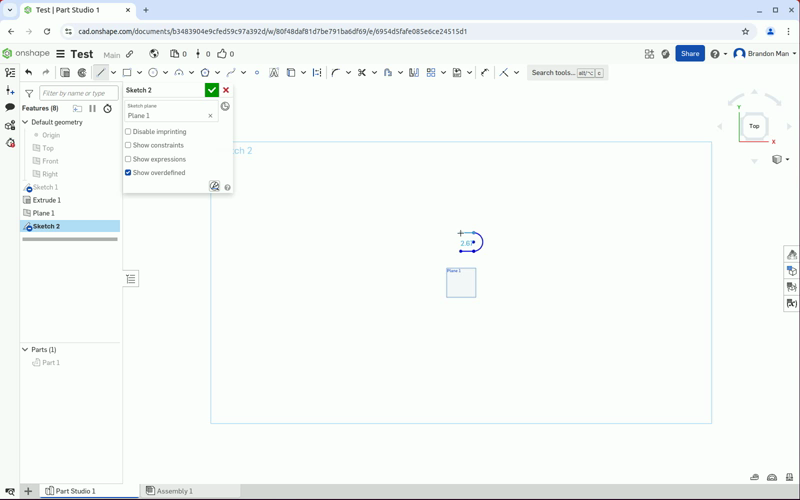
key_up(shift)
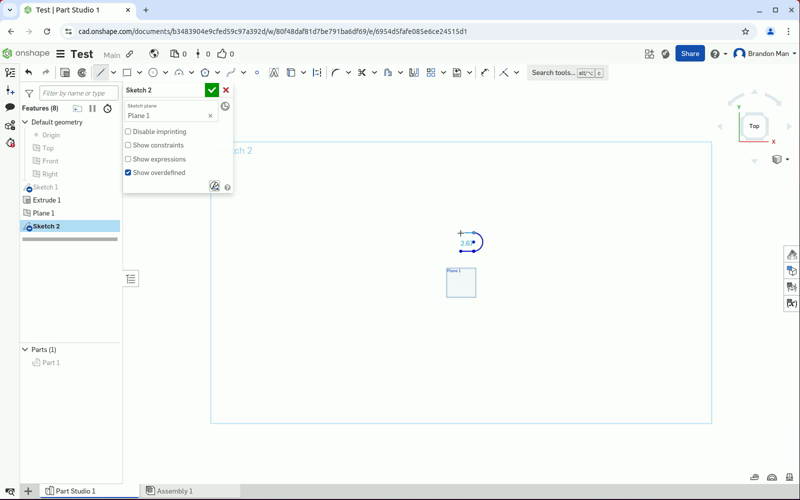
mouse_move(490, 232)
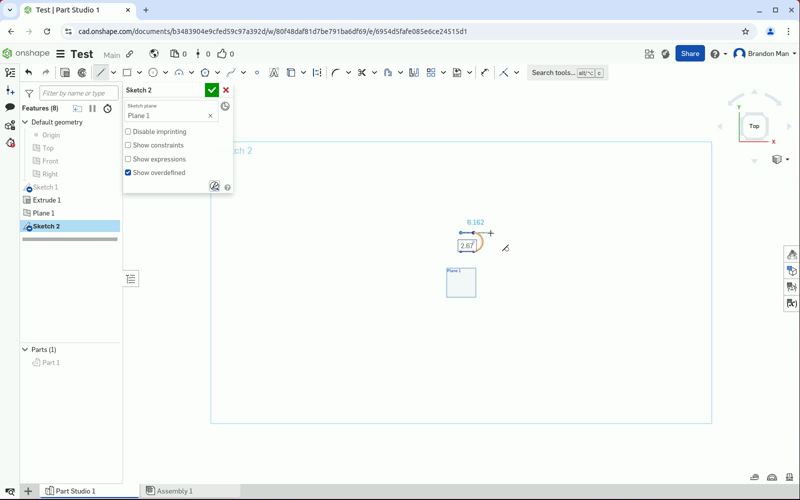
key_down(shift)
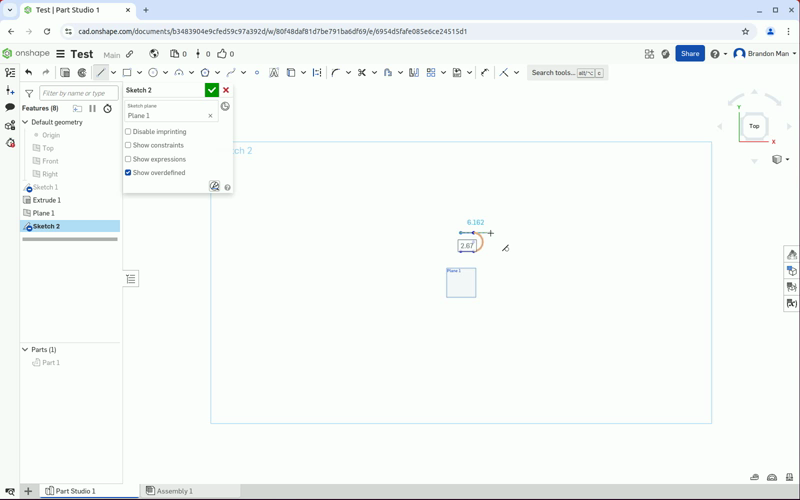
mouse_move(460, 251)
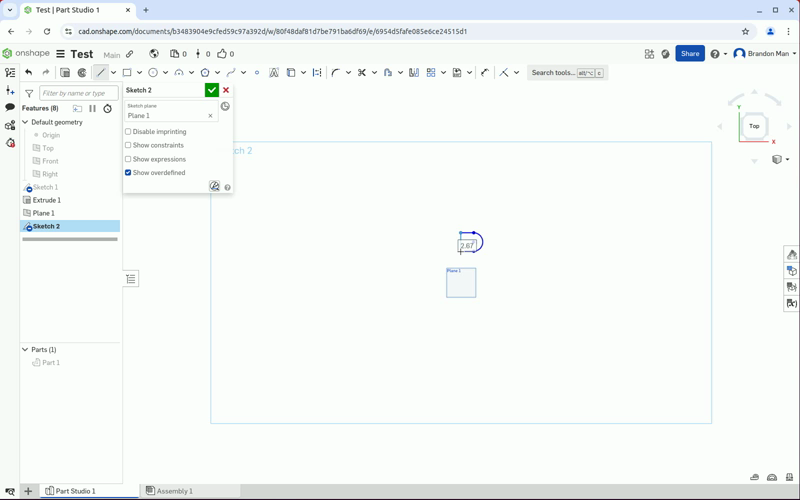
key_up(shift)
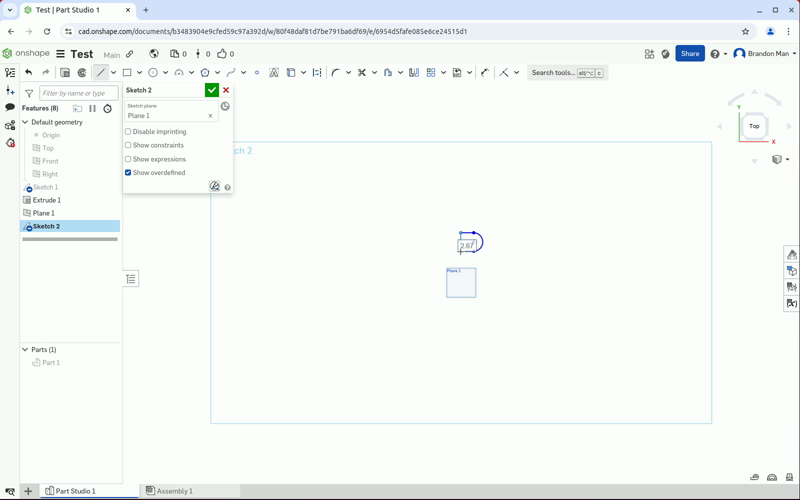
click(460, 251)
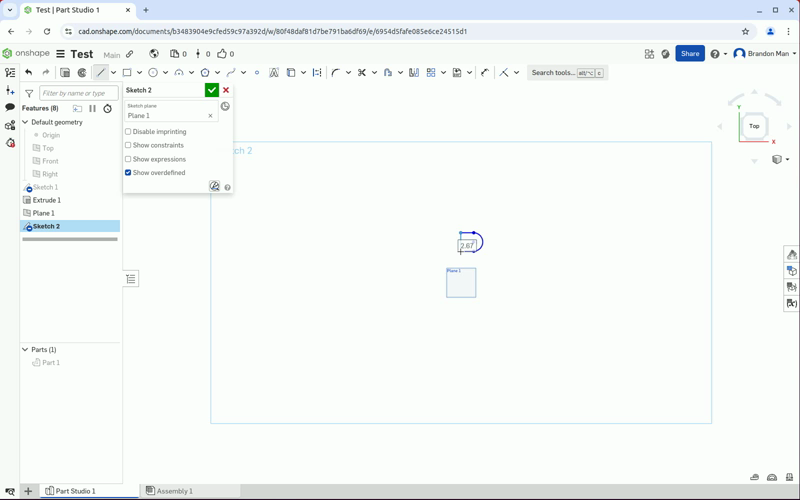
key(esc)
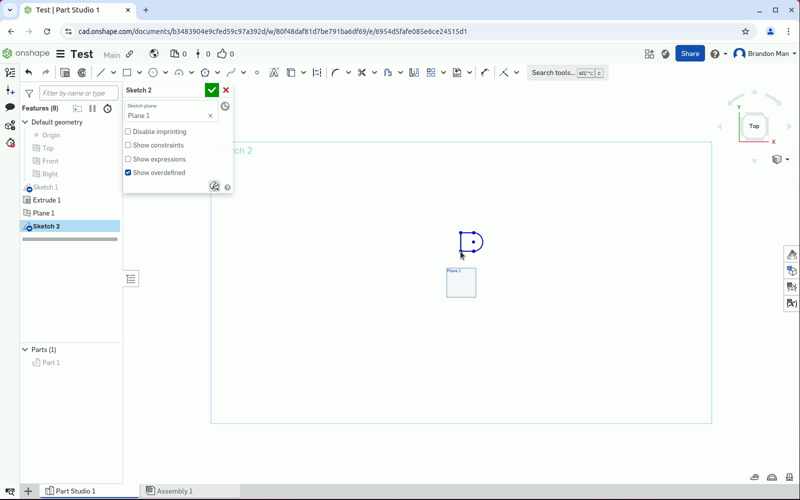
mouse_move(464, 249)
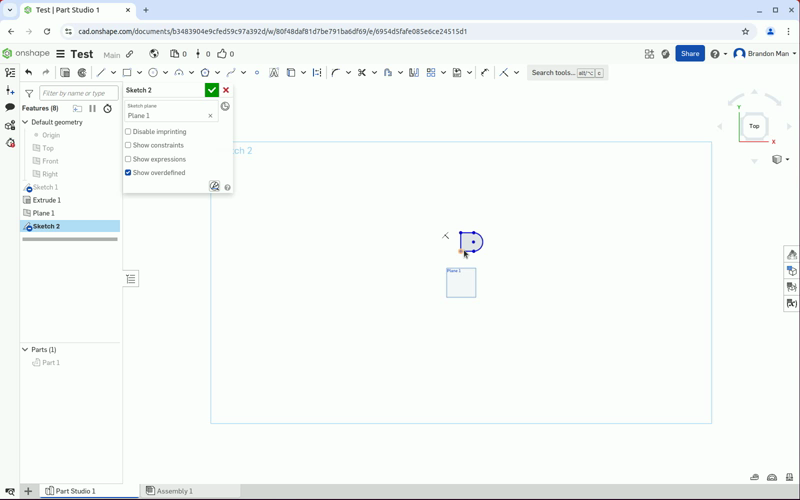
scroll(6)
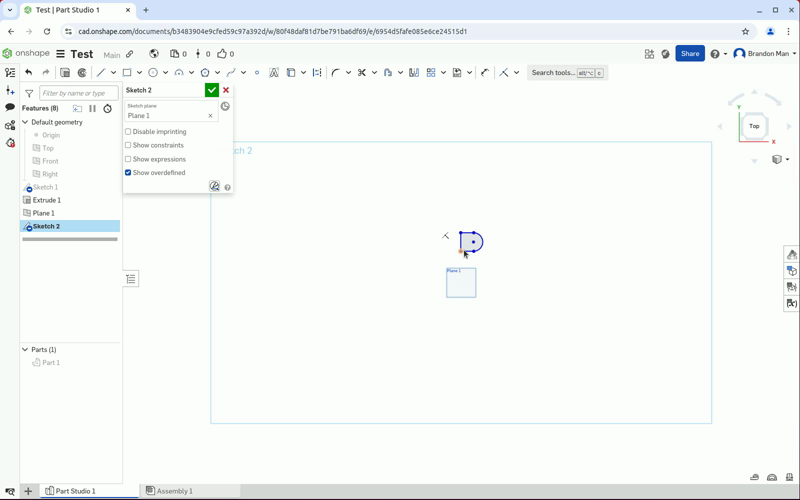
scroll(6)
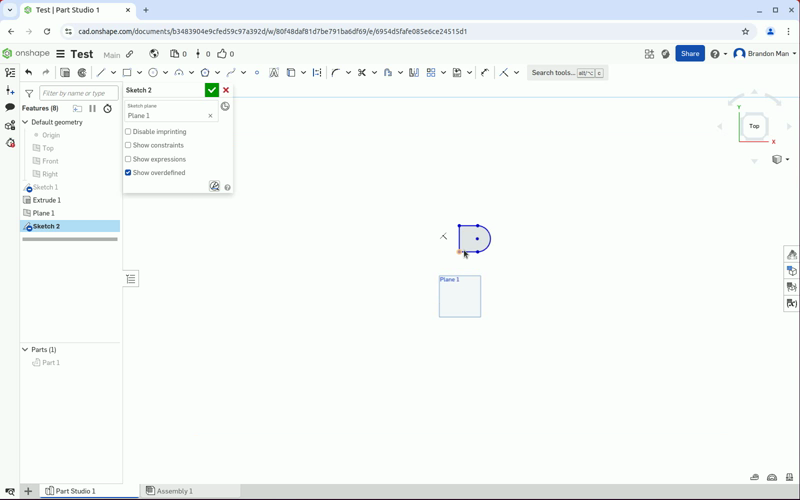
scroll(6)
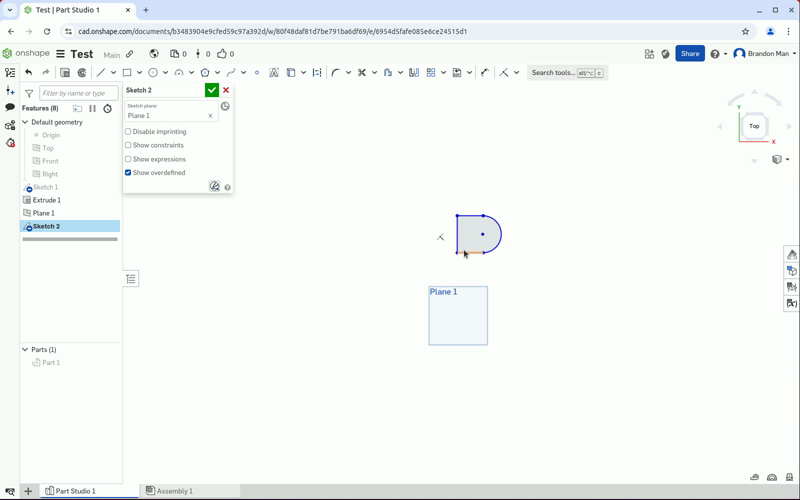
scroll(6)
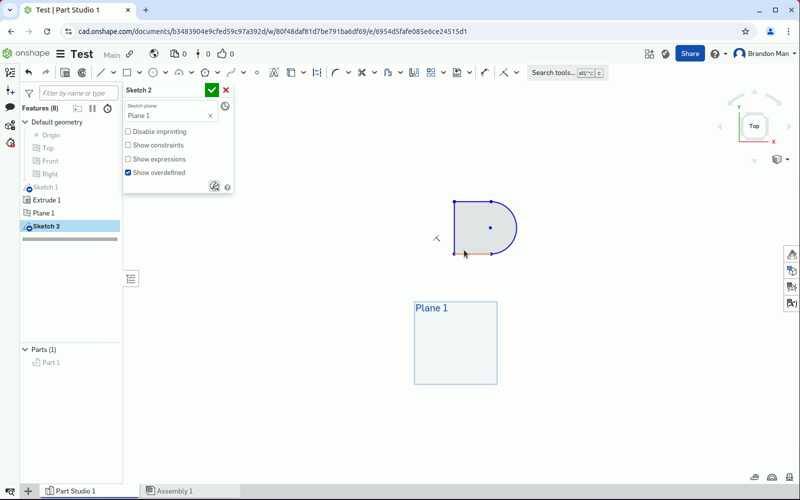
scroll(6)
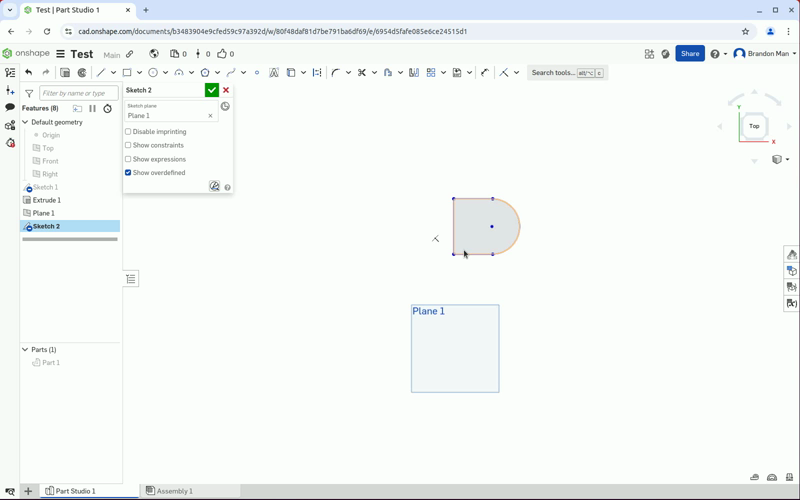
scroll(6)
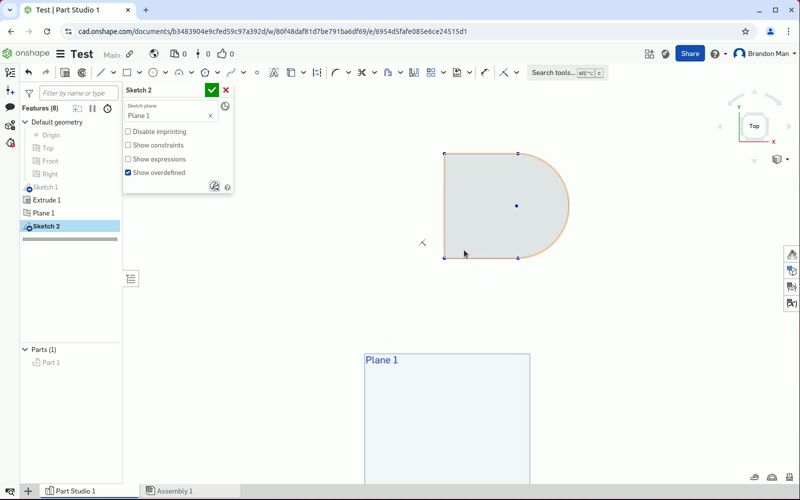
scroll(6)
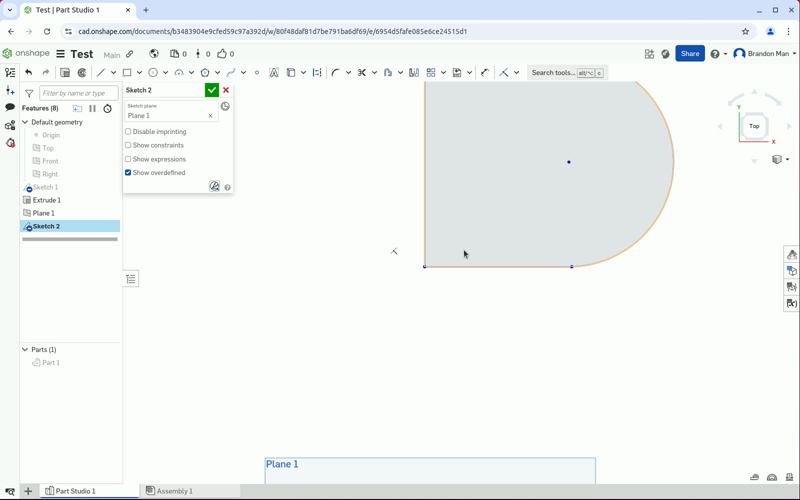
click(464, 249)
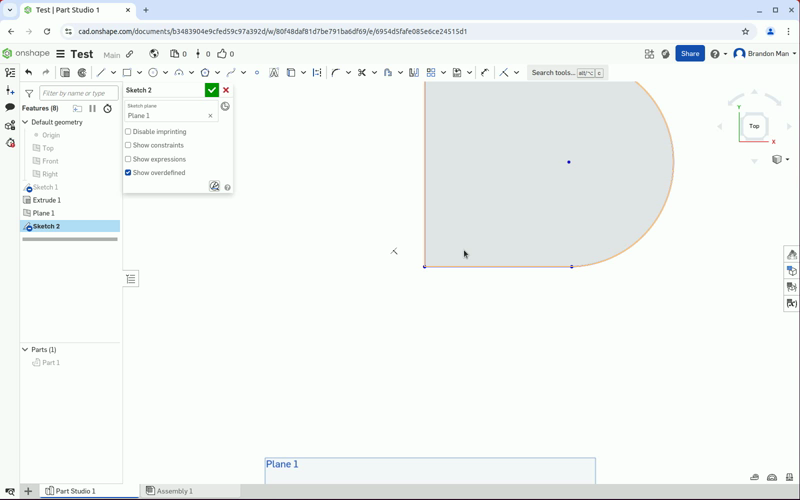
scroll(-6)
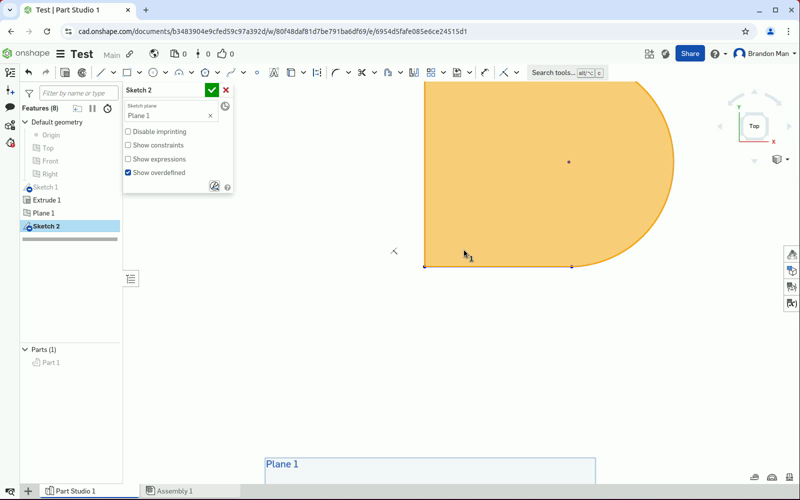
scroll(-6)
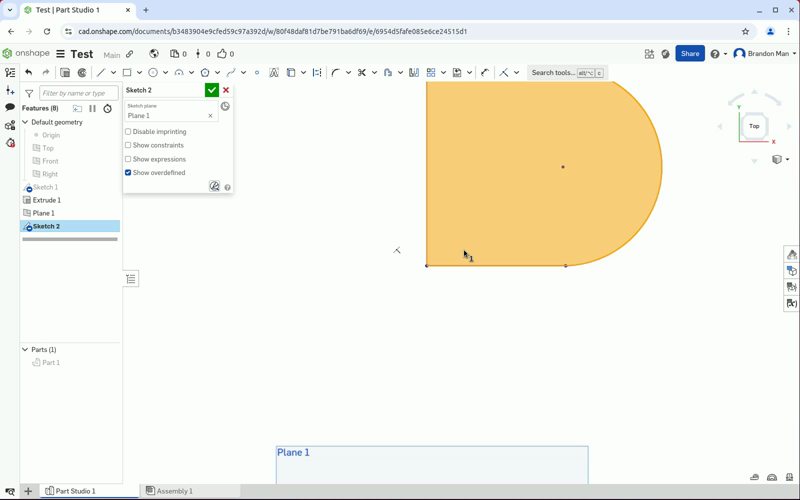
scroll(-6)
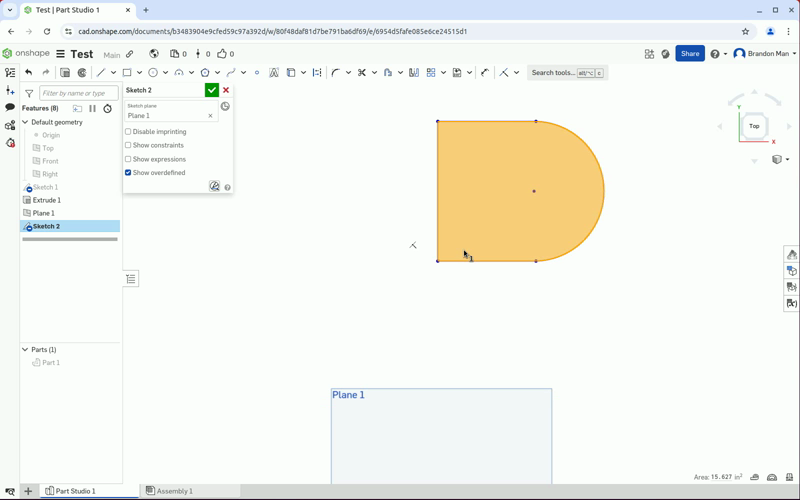
scroll(-6)
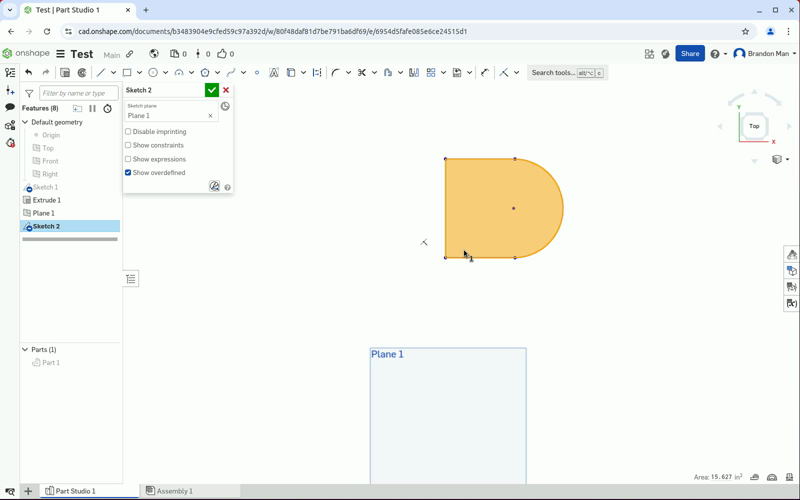
scroll(-6)
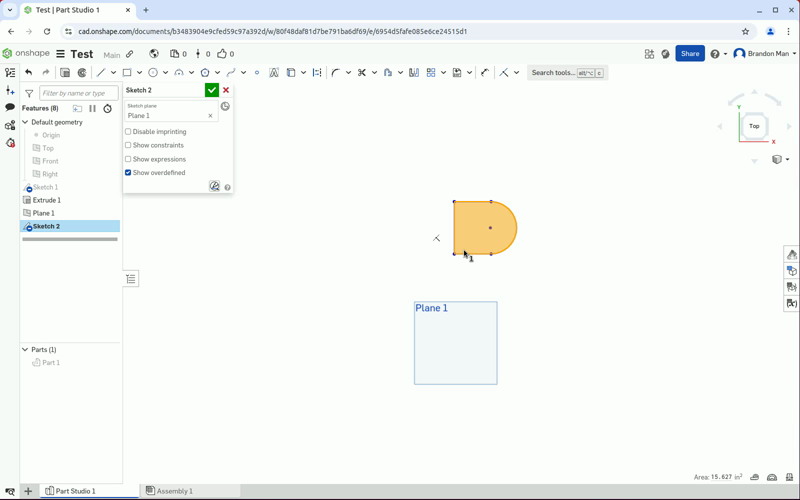
scroll(-6)
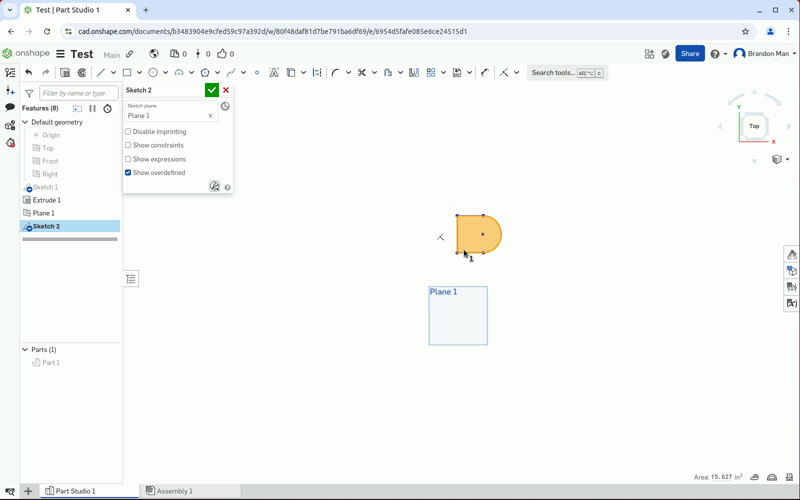
scroll(-6)
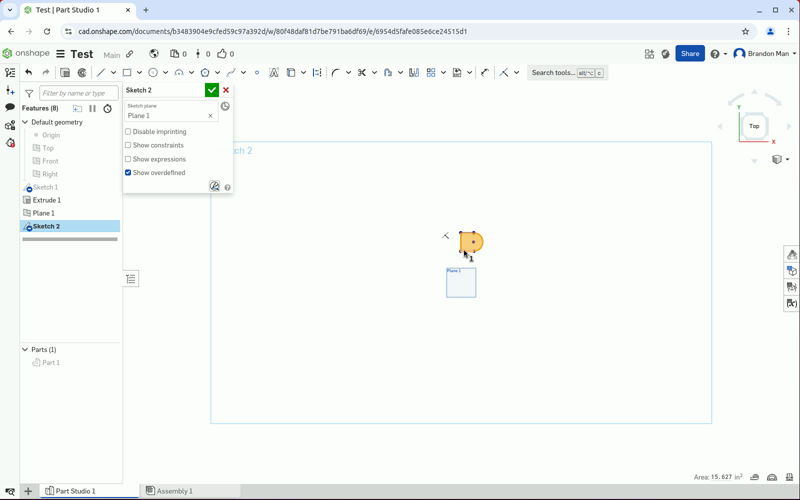
mouse_move(73, 352)
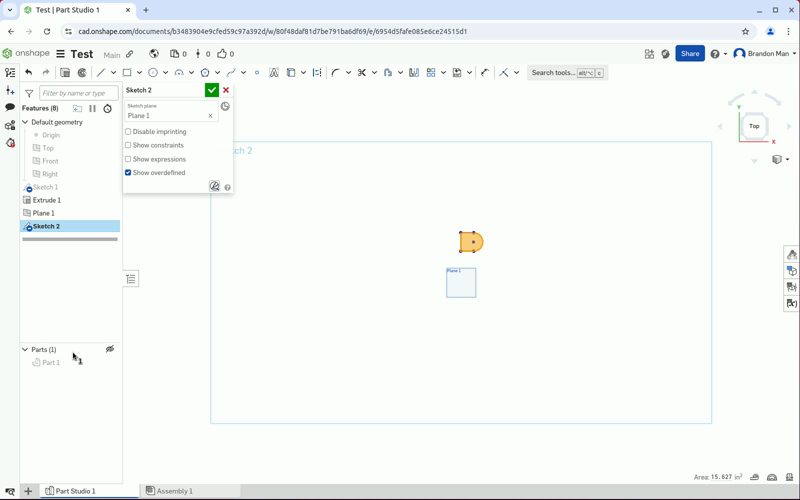
key(shift+y)
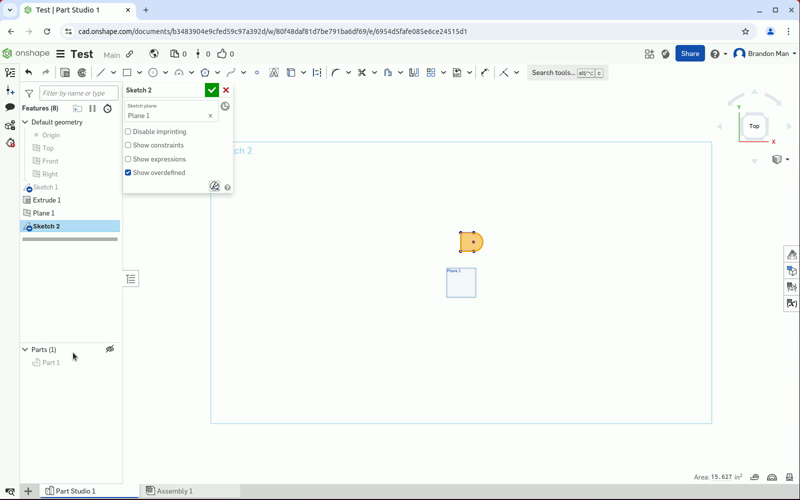
key(shift+e)
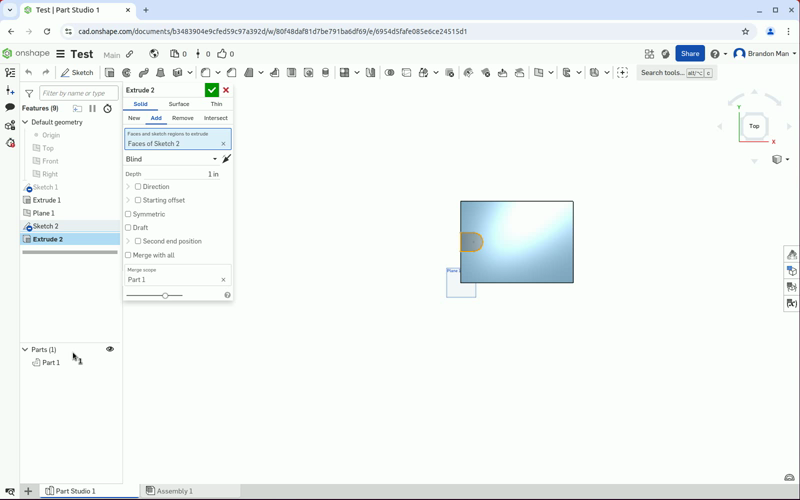
mouse_move(143, 106)
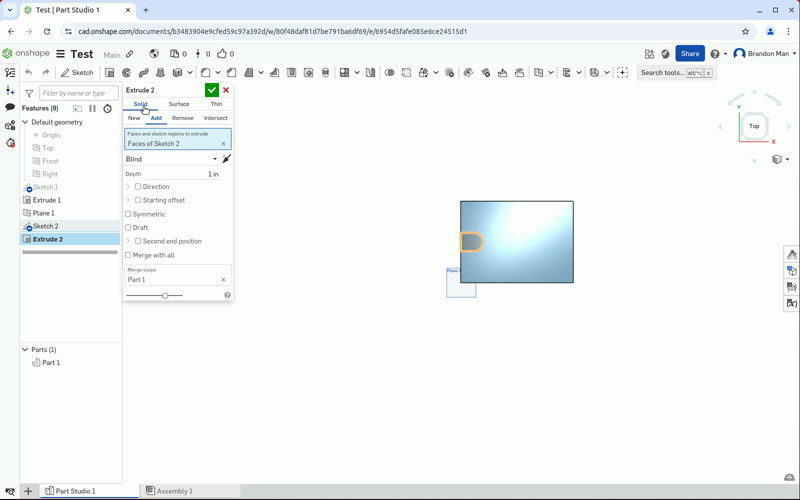
click(143, 106)
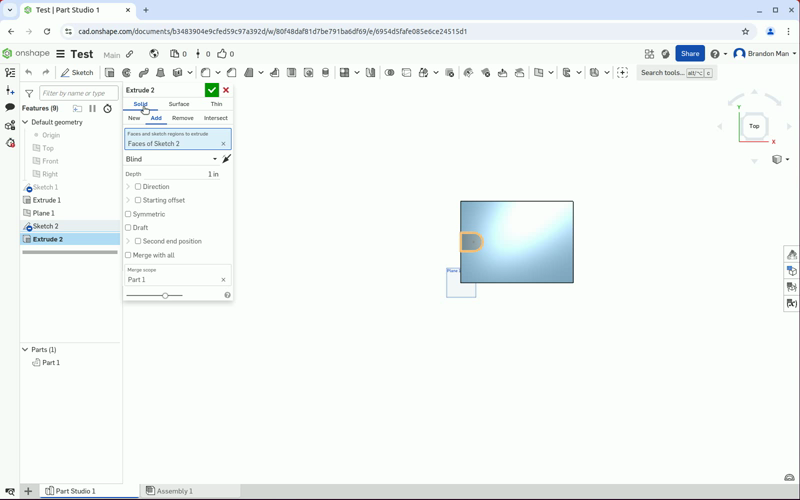
mouse_move(186, 120)
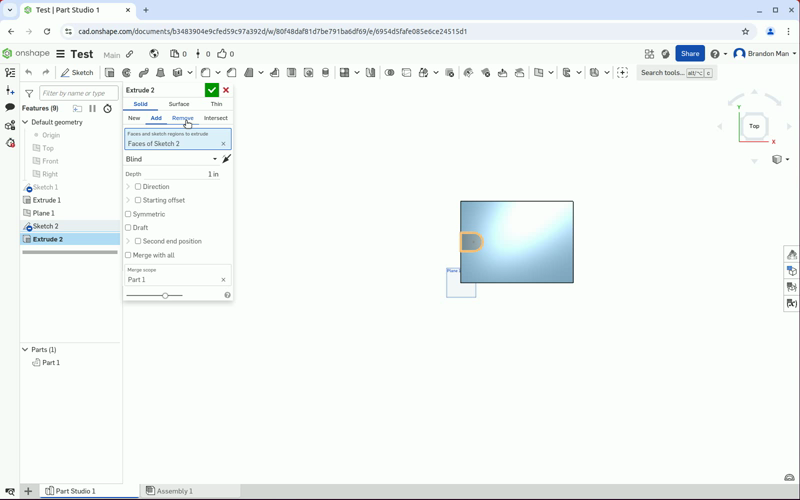
click(186, 120)
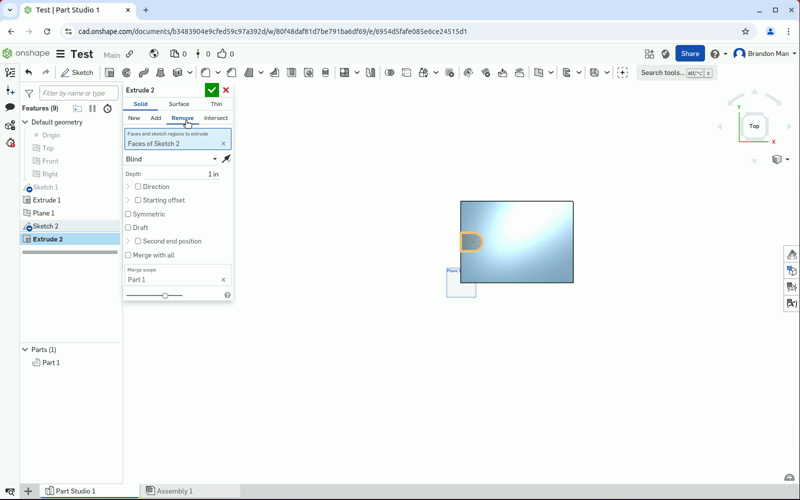
key(tab, 4)
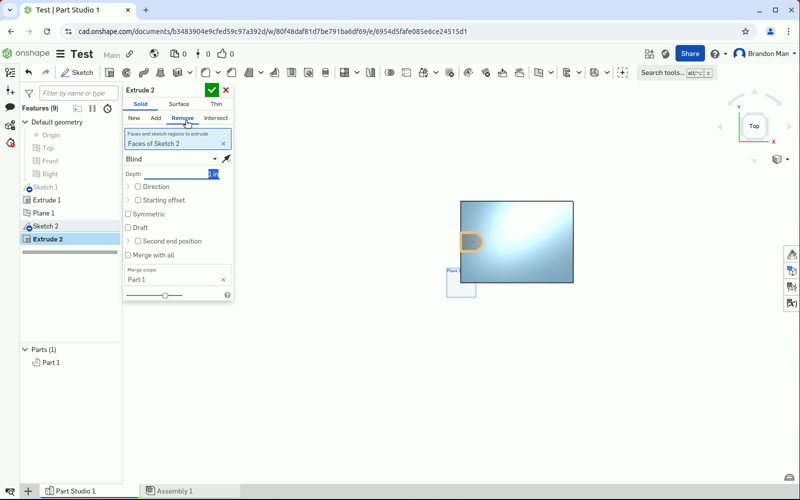
text(7.703)
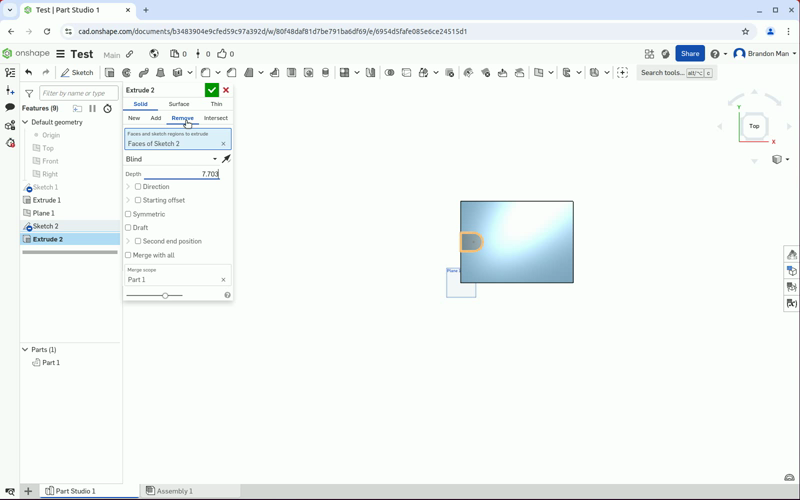
key(tab, 6)
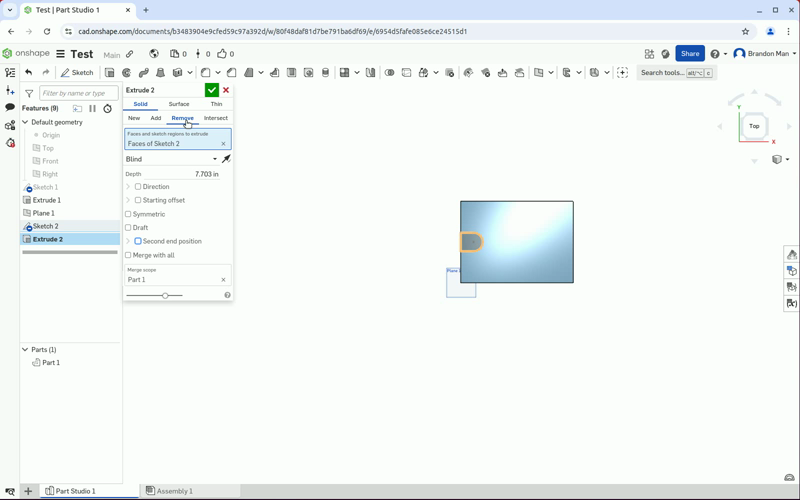
key(space)
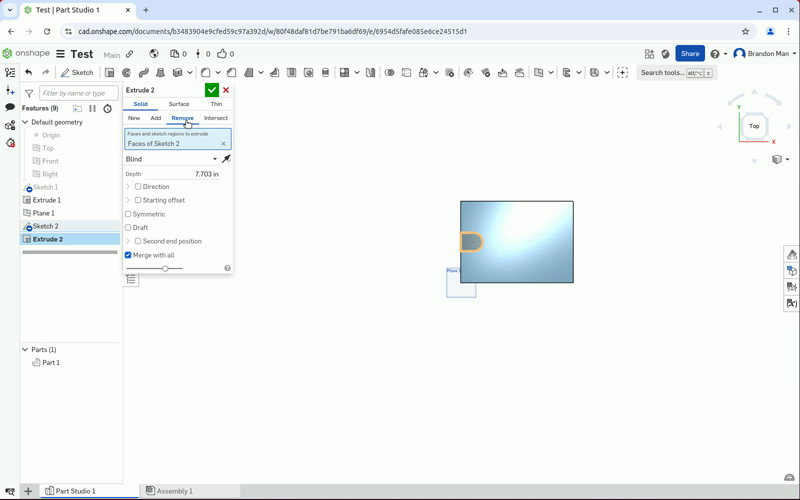
key(enter)
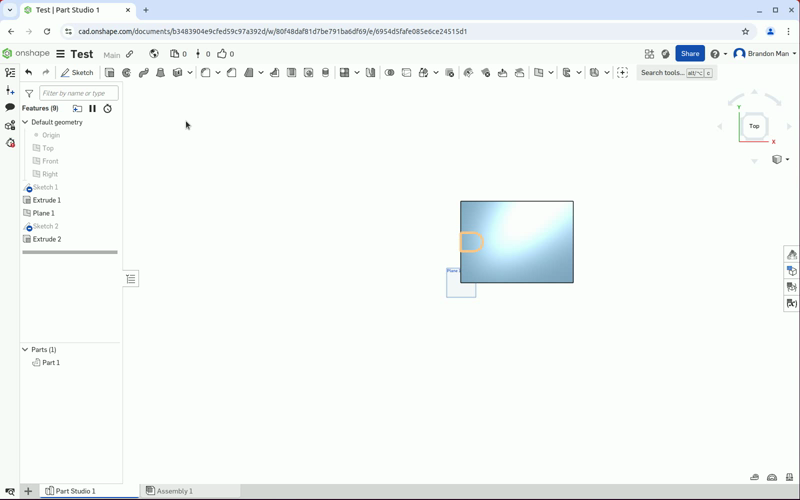
key(shift+h)
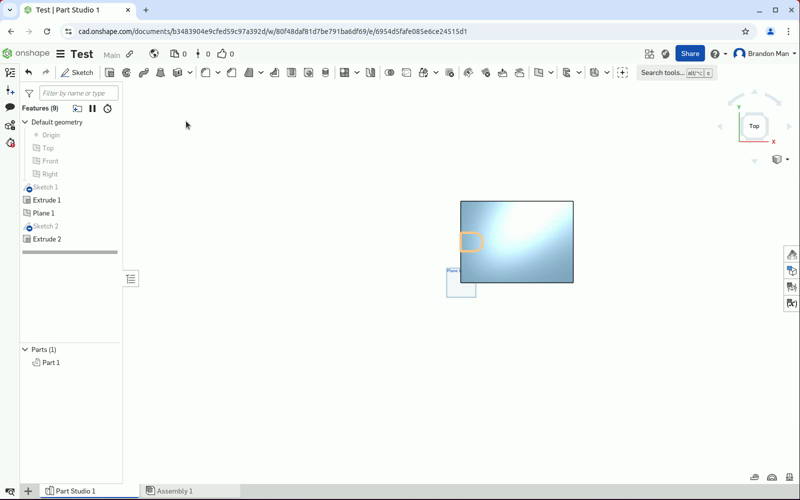
key(shift+h)
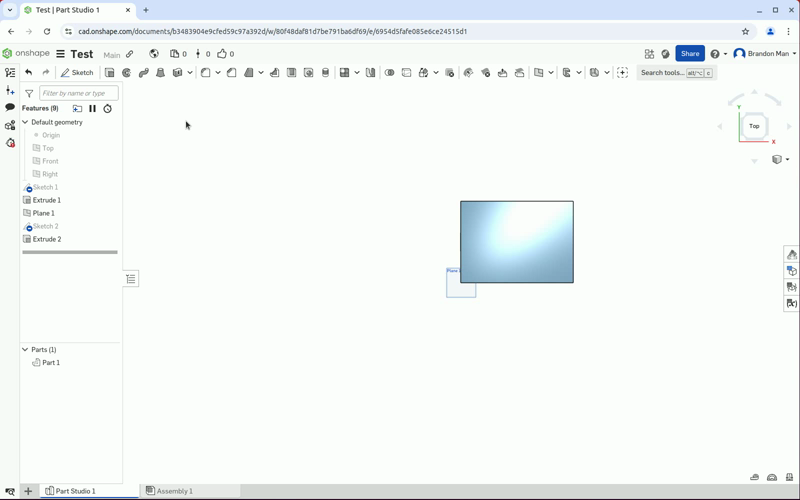
mouse_move(73, 189)
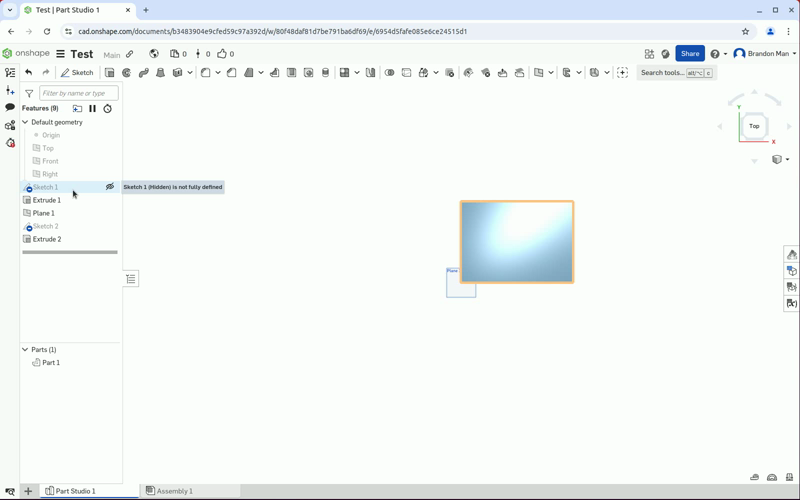
click(73, 189)
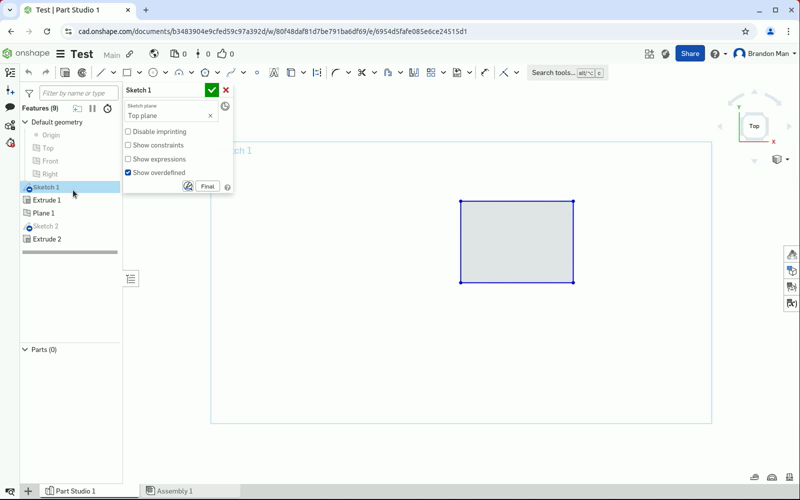
mouse_move(229, 92)
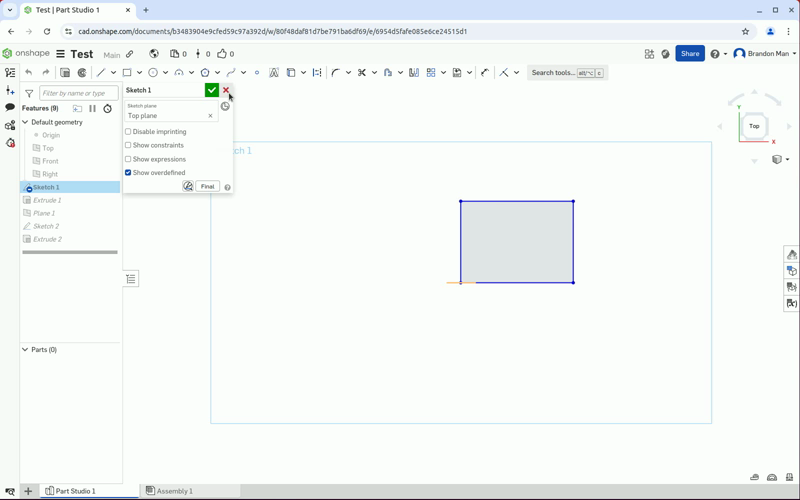
click(229, 92)
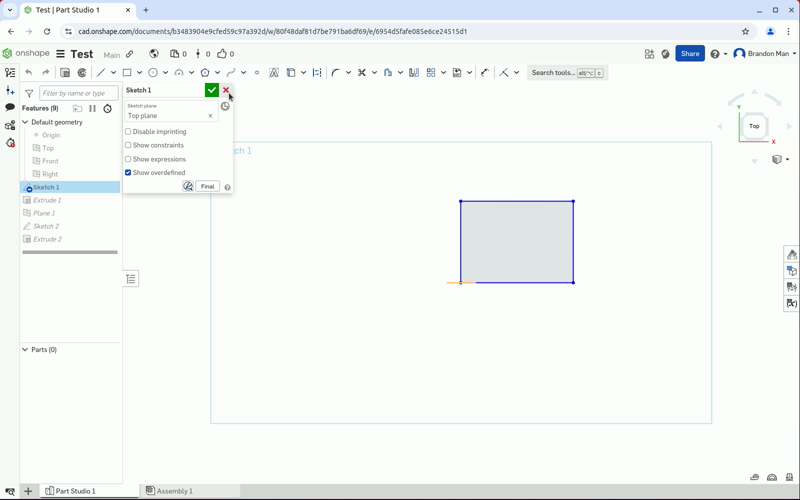
key(shift+s)
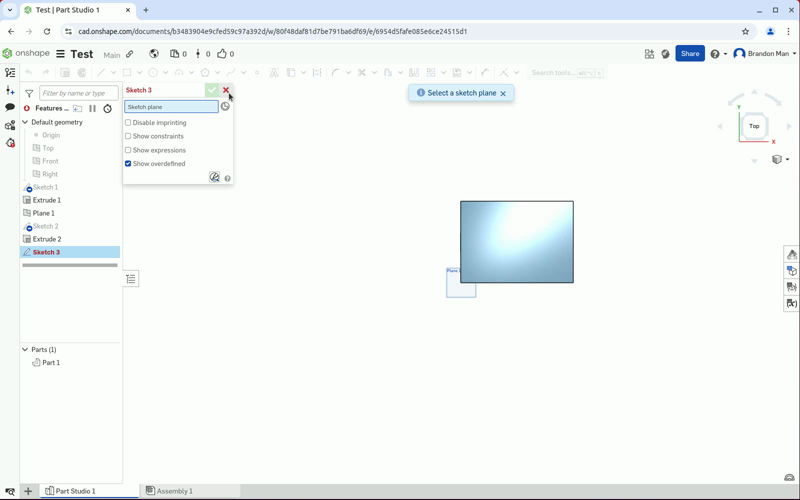
mouse_move(73, 215)
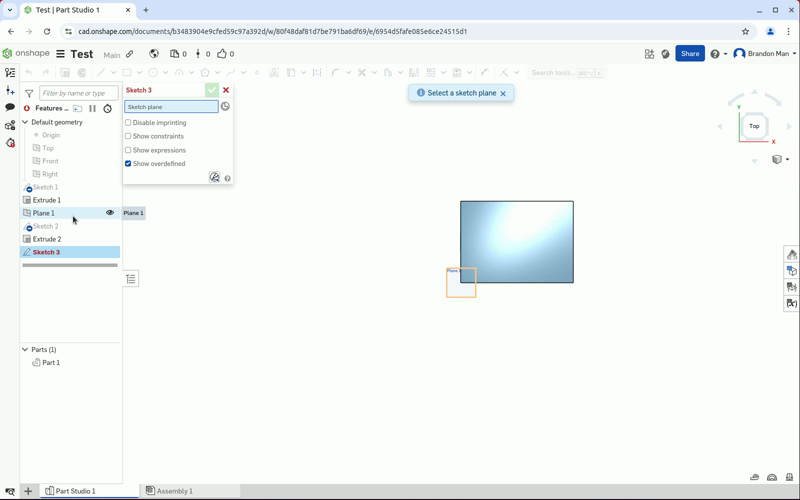
click(73, 215)
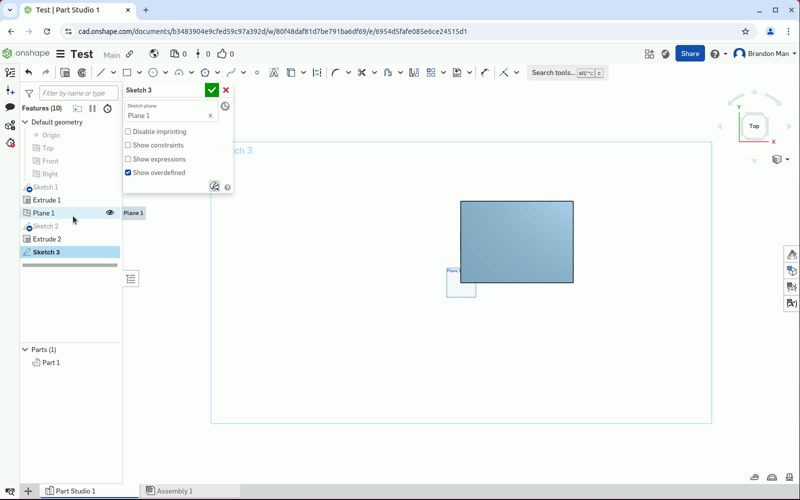
mouse_move(73, 352)
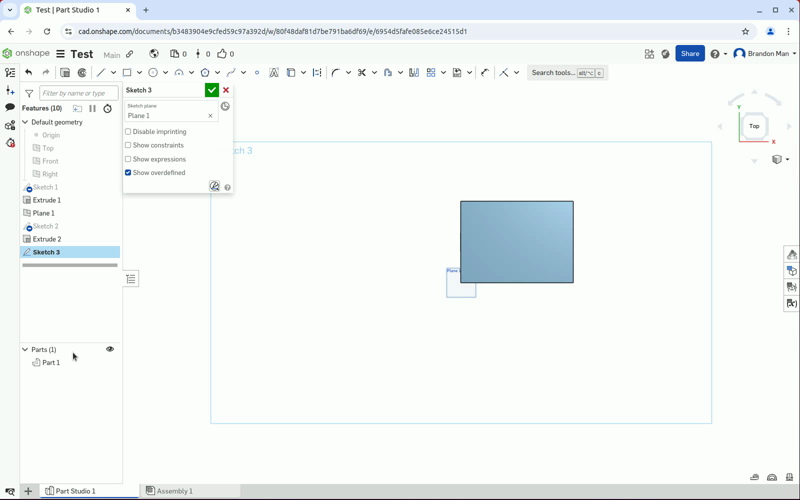
key(y)
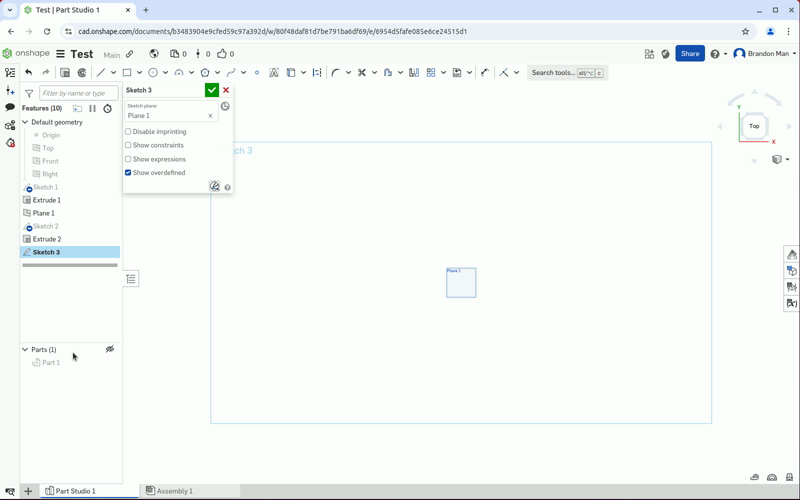
key(l)
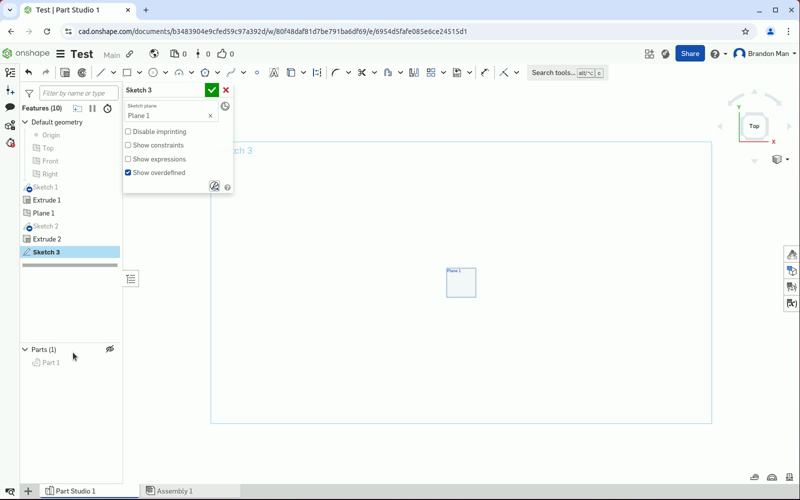
key_down(shift)
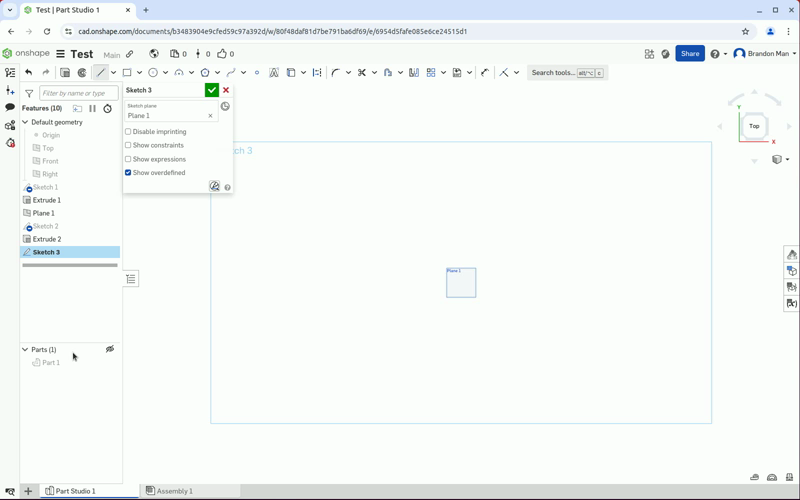
mouse_move(560, 251)
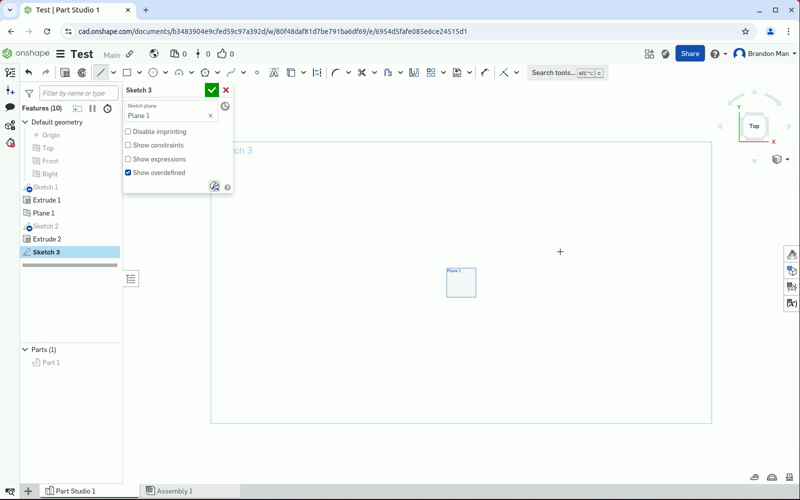
click(560, 251)
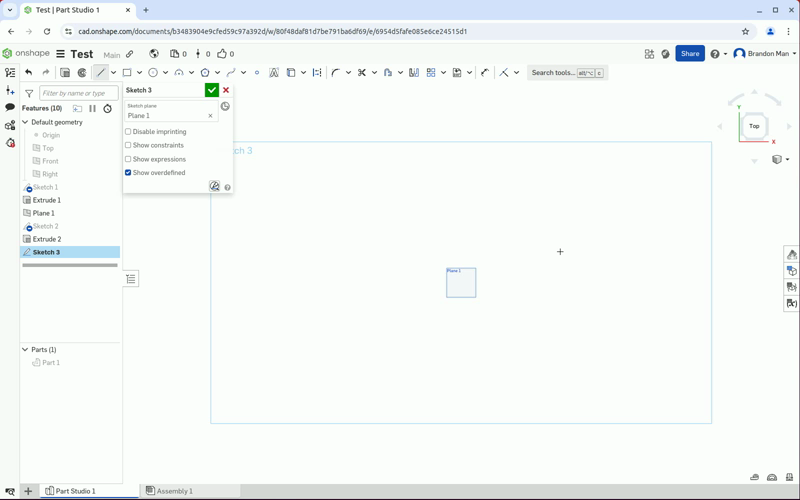
key_up(shift)
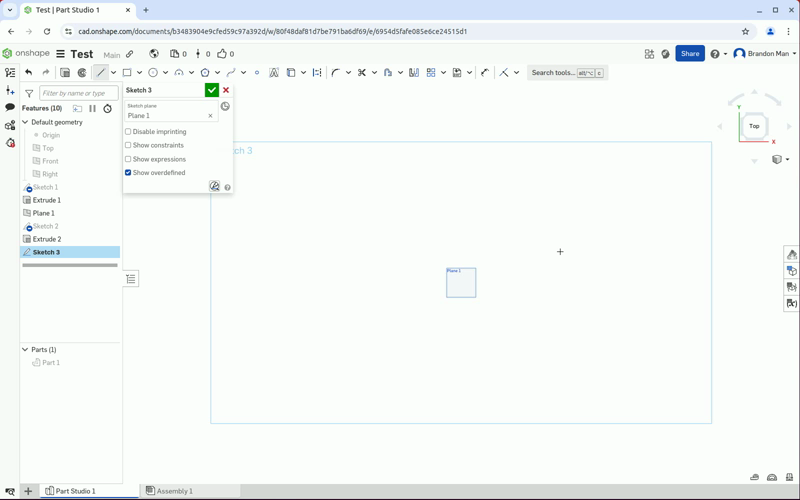
key_down(shift)
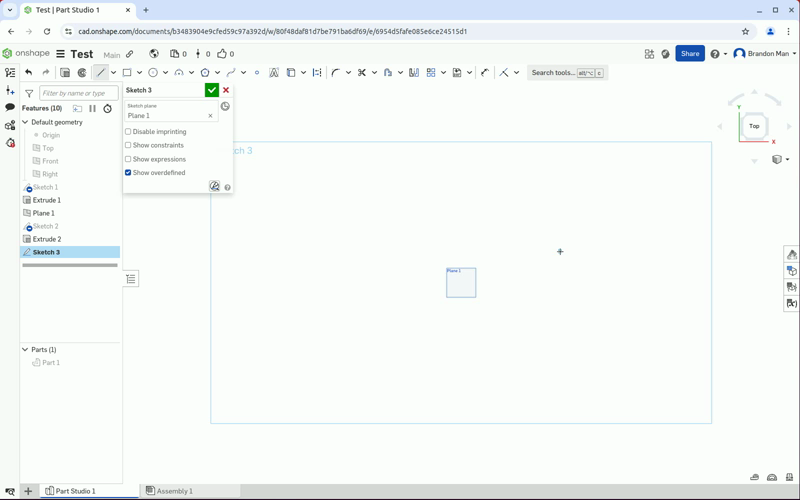
mouse_move(589, 251)
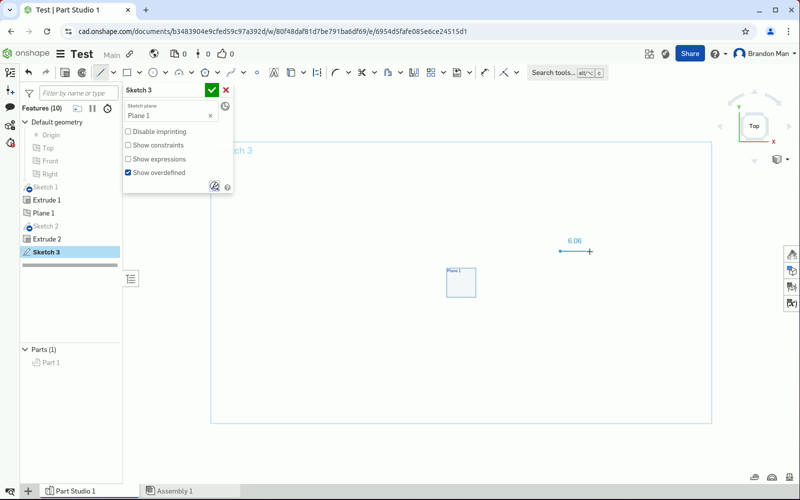
mouse_move(573, 251)
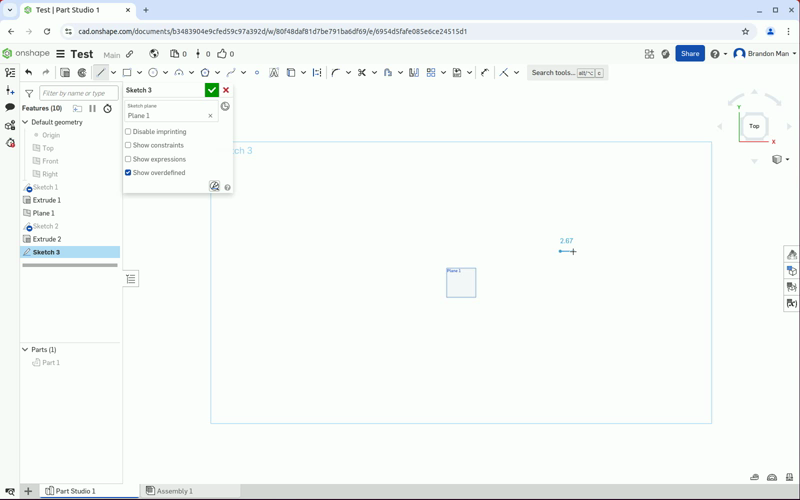
click(573, 251)
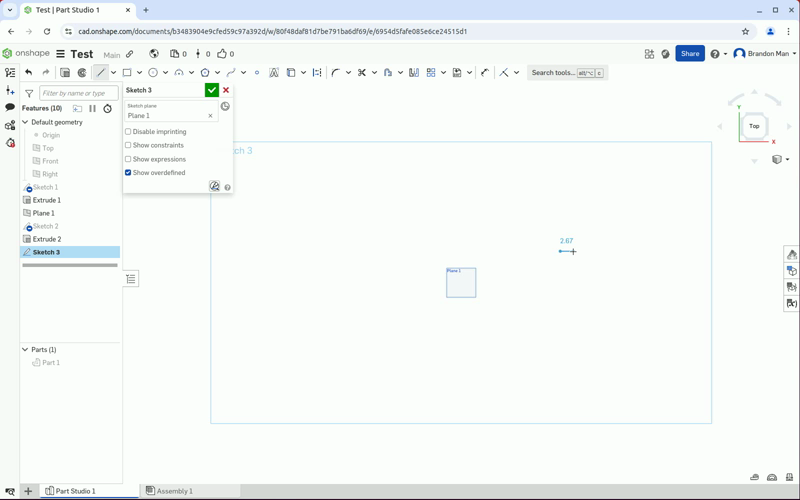
key_up(shift)
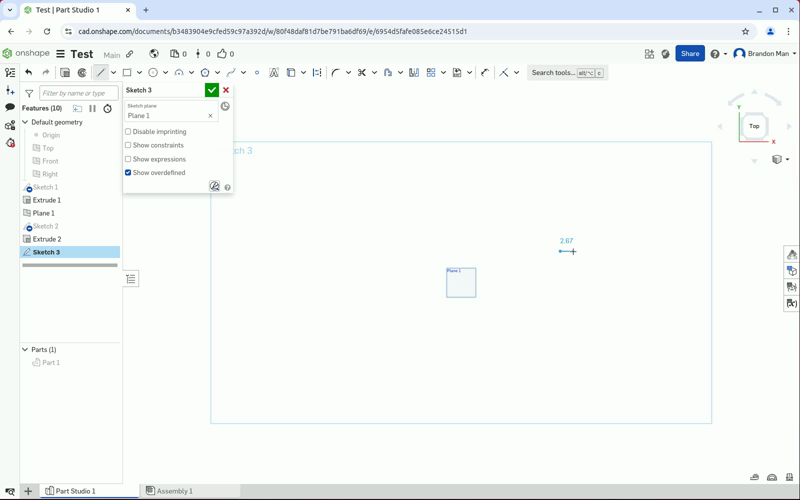
key_down(shift)
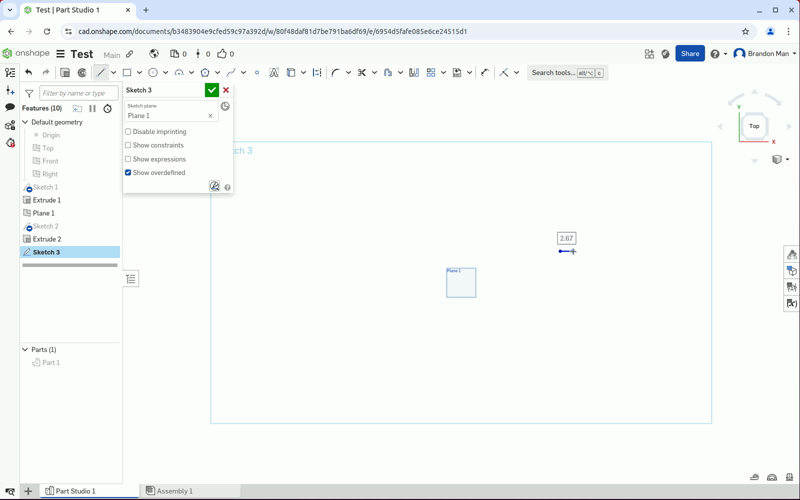
mouse_move(589, 251)
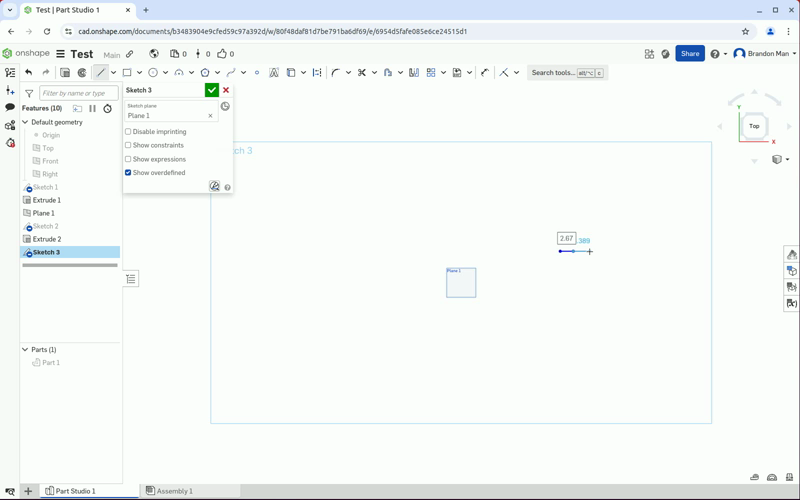
mouse_move(573, 232)
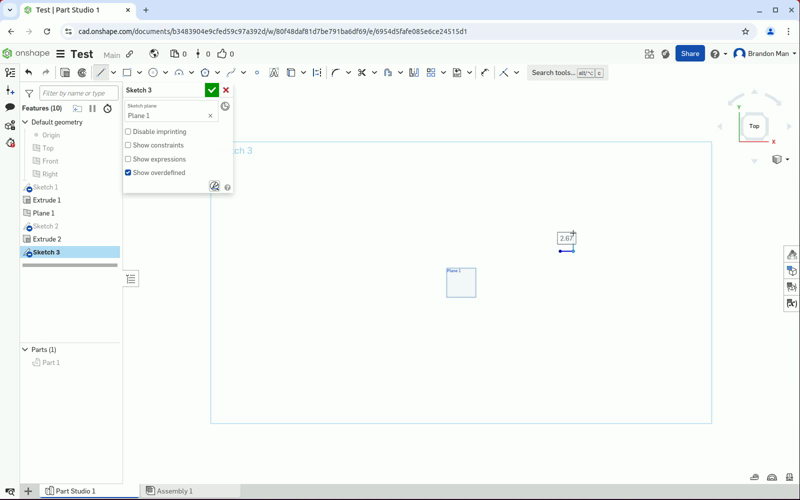
click(573, 232)
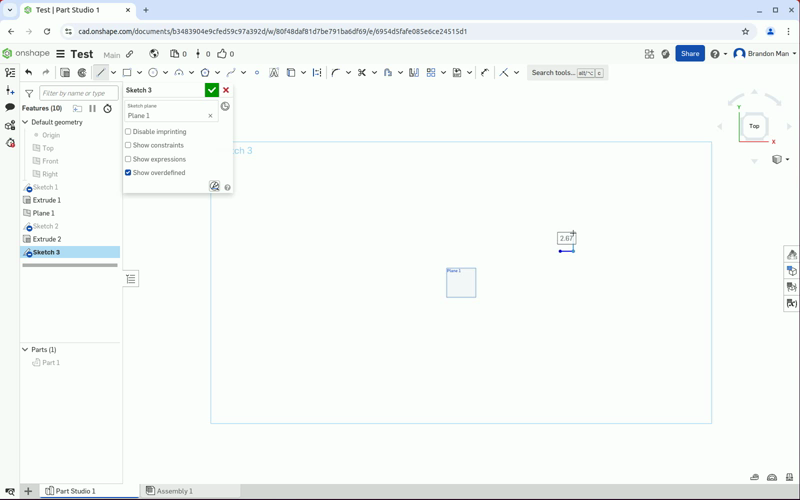
key_up(shift)
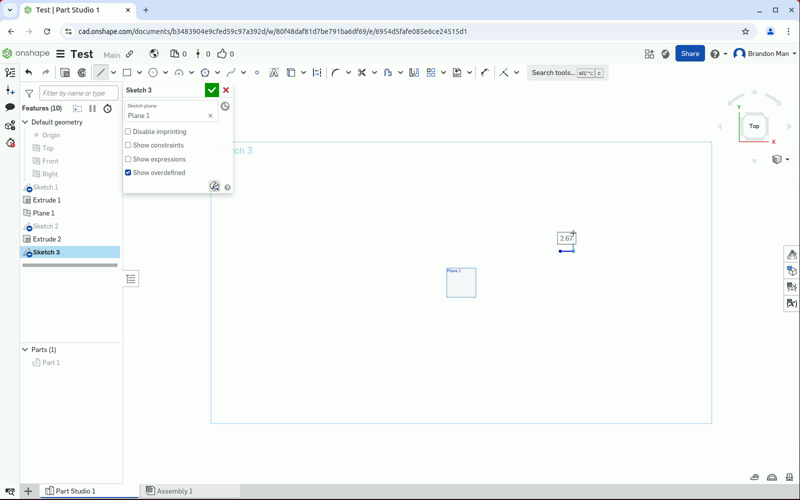
key_down(shift)
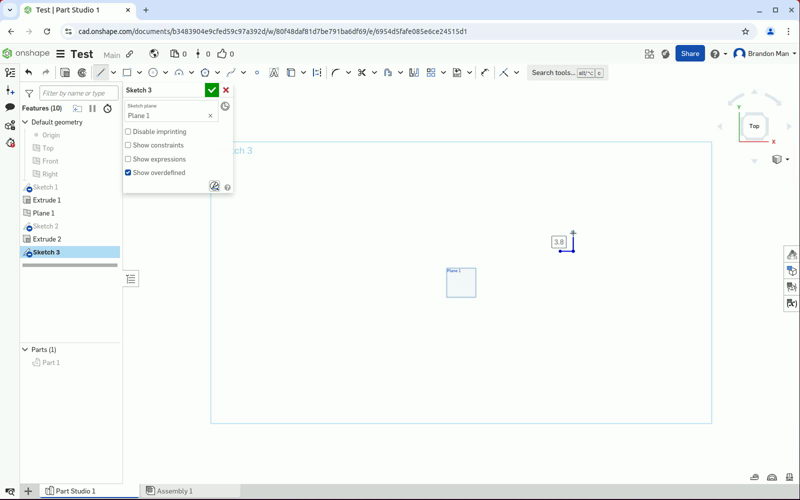
mouse_move(589, 232)
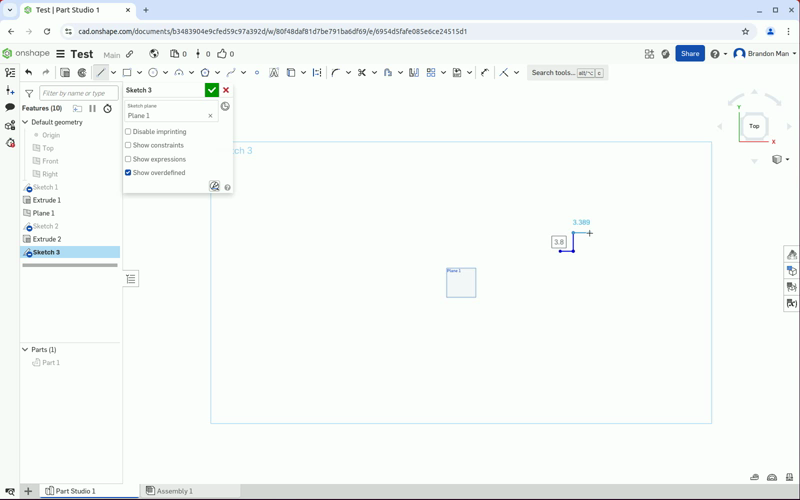
mouse_move(560, 232)
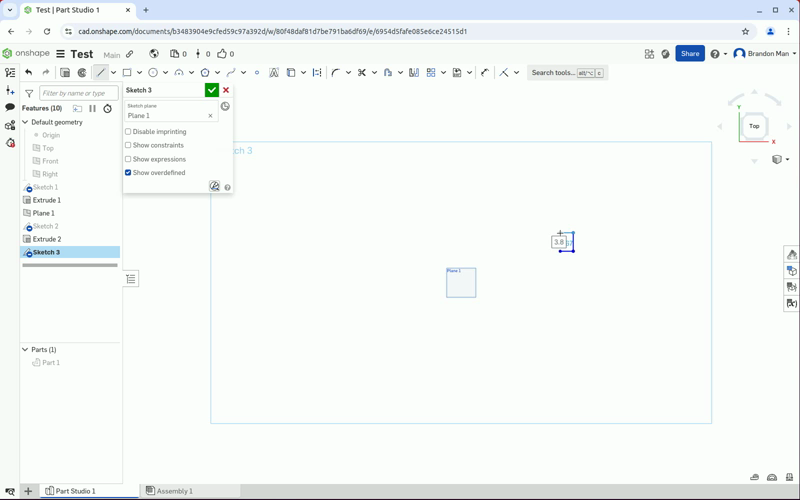
click(560, 232)
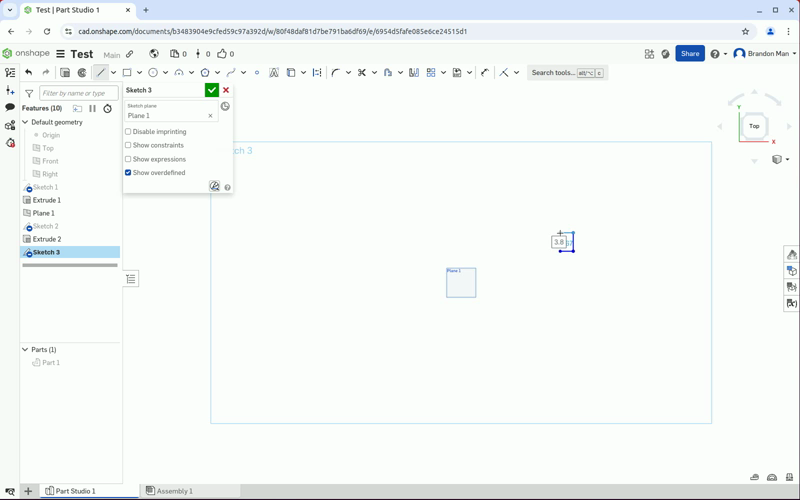
key_up(shift)
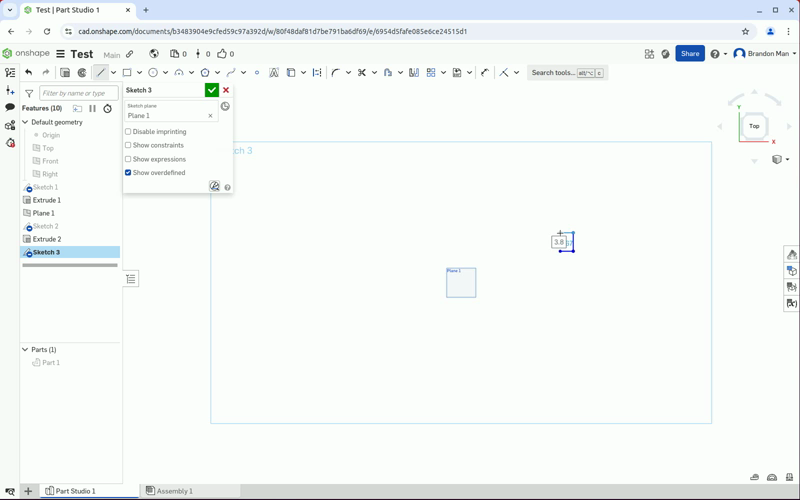
key(esc)
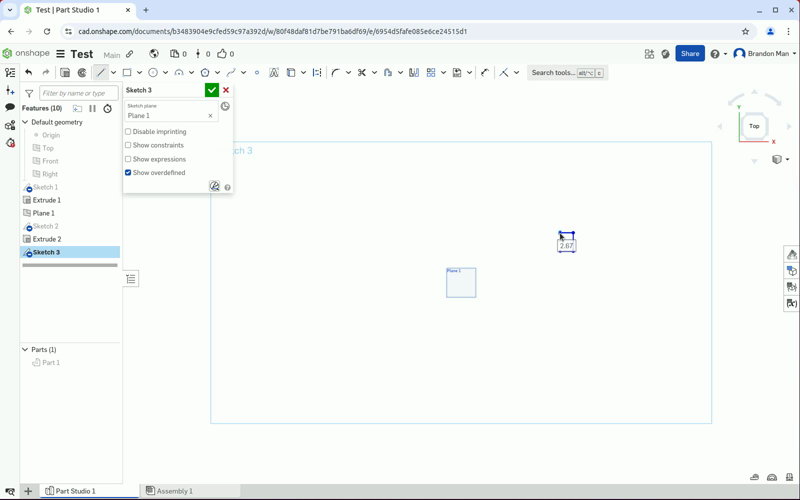
key(a)
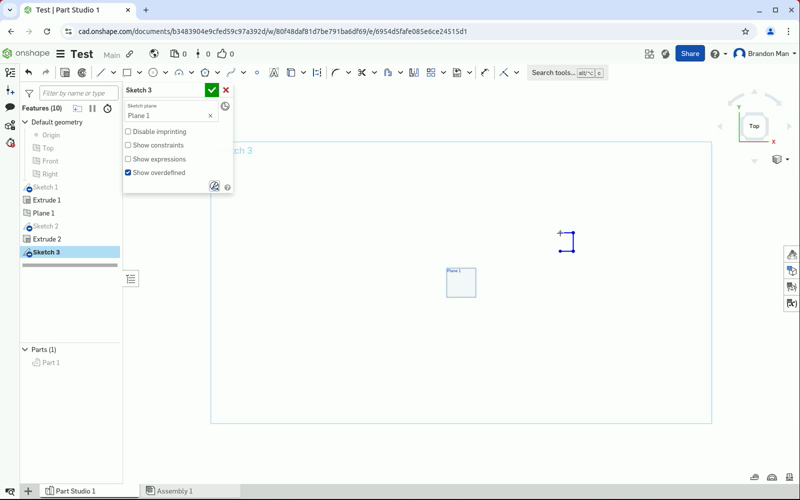
mouse_move(560, 232)
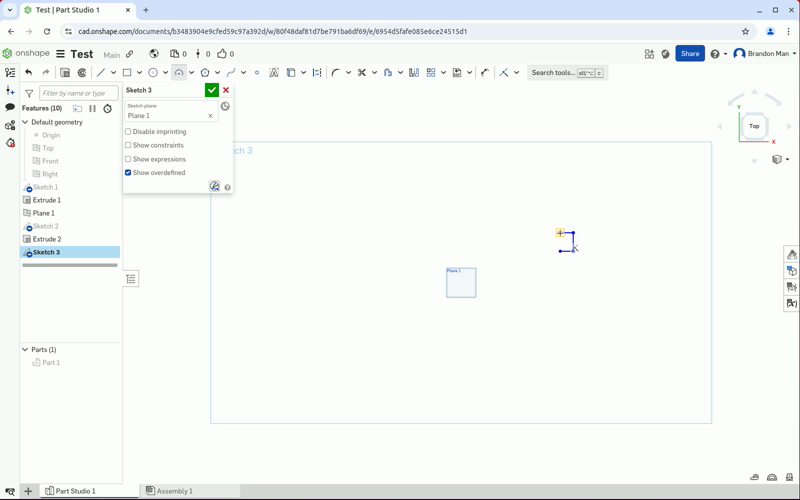
click(560, 232)
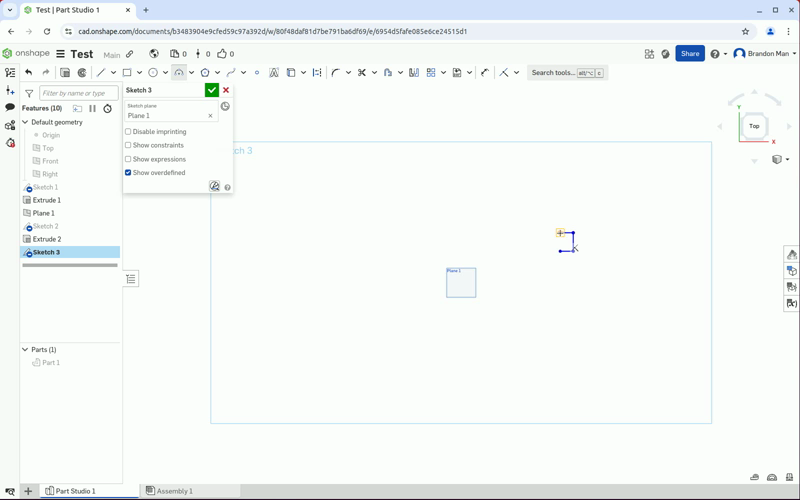
mouse_move(560, 251)
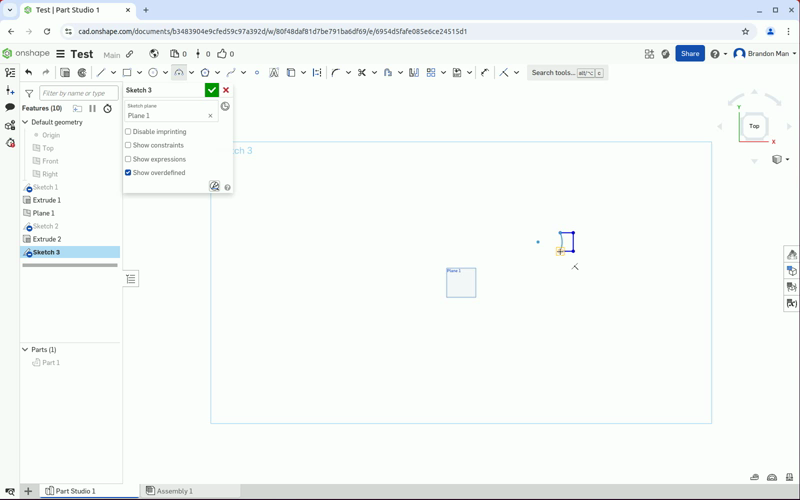
click(560, 251)
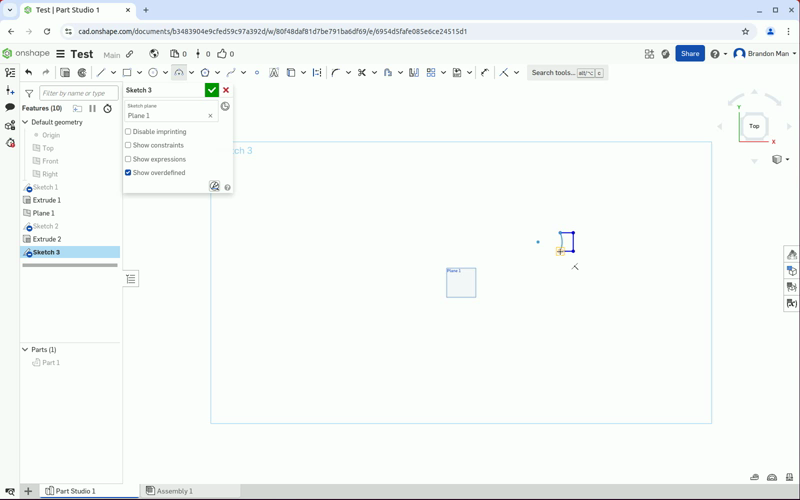
key_down(shift)
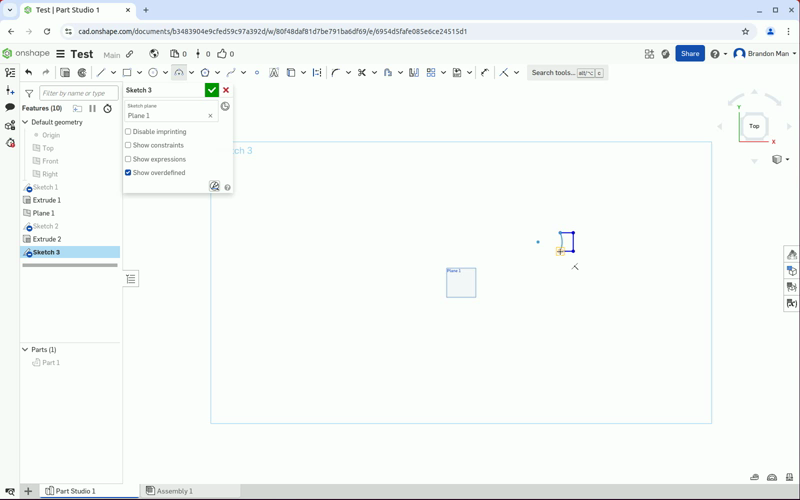
mouse_move(551, 242)
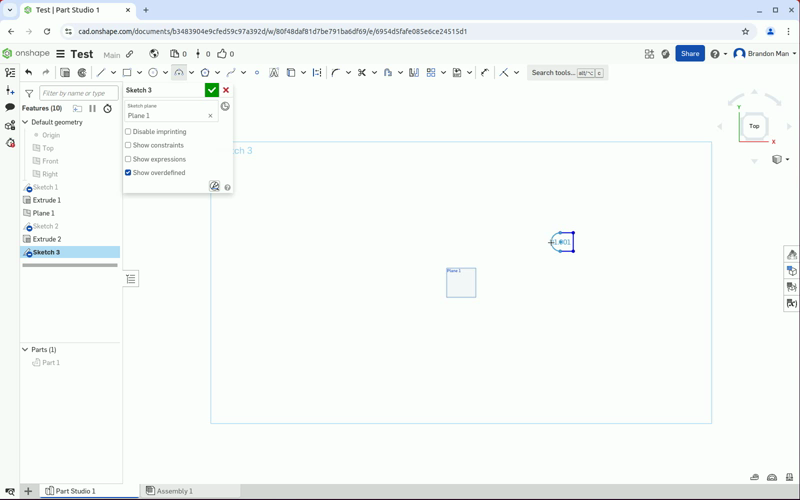
click(551, 242)
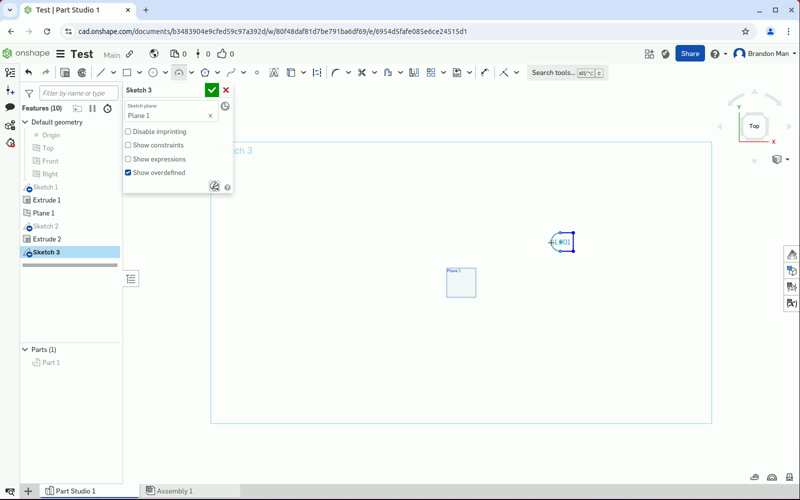
key_up(shift)
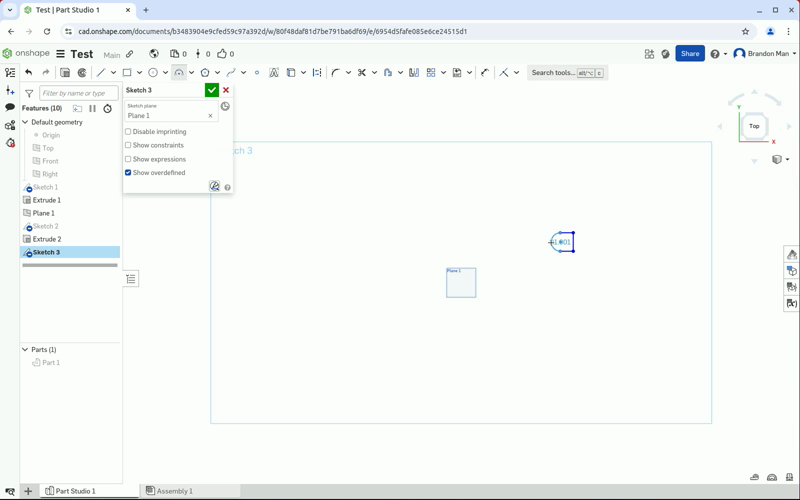
key(esc)
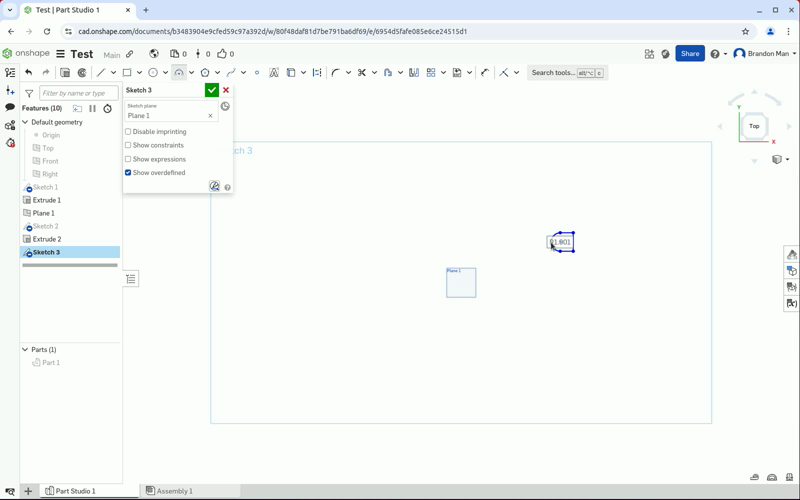
mouse_move(561, 236)
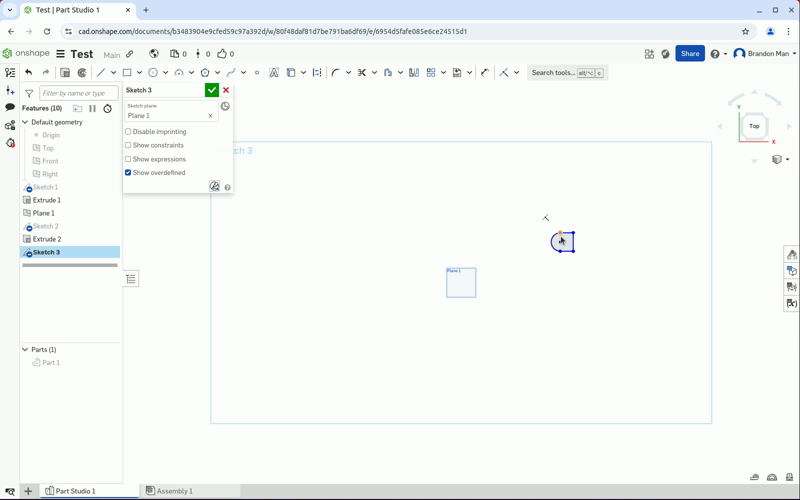
scroll(6)
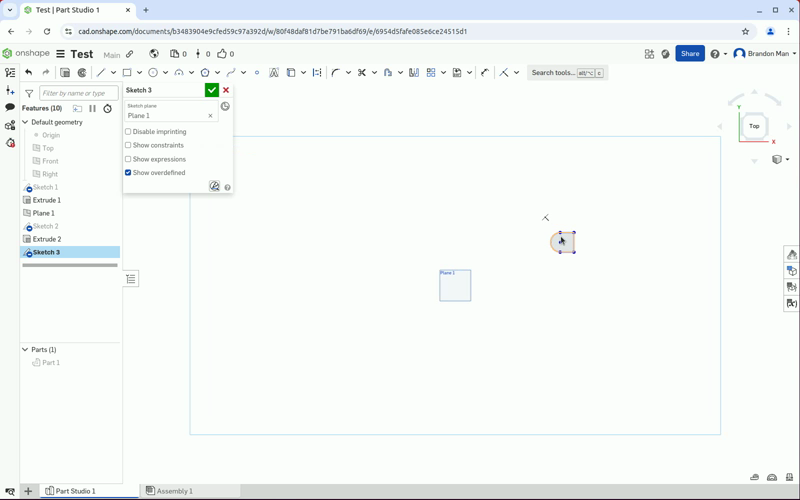
scroll(6)
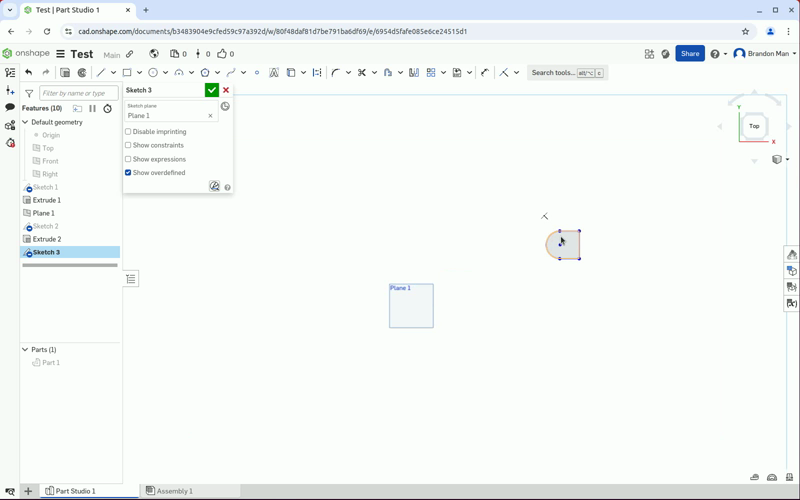
scroll(6)
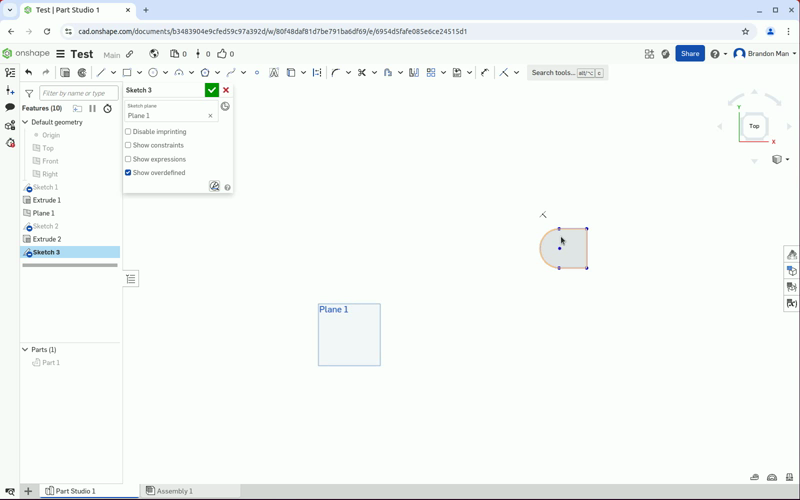
scroll(6)
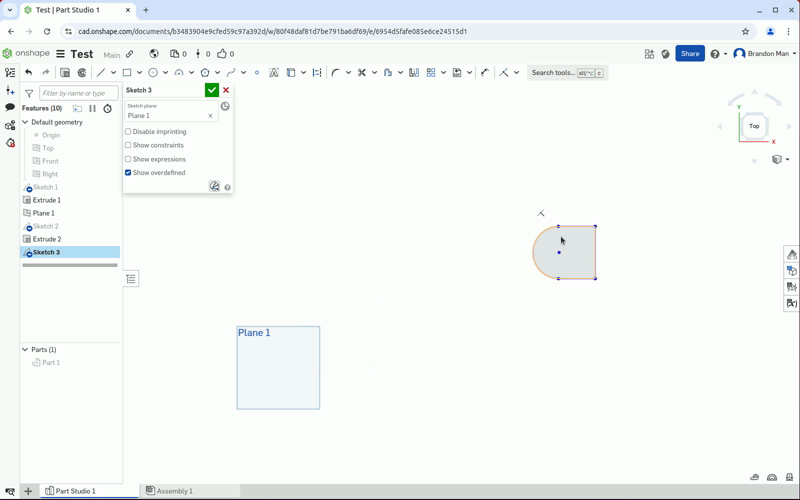
scroll(6)
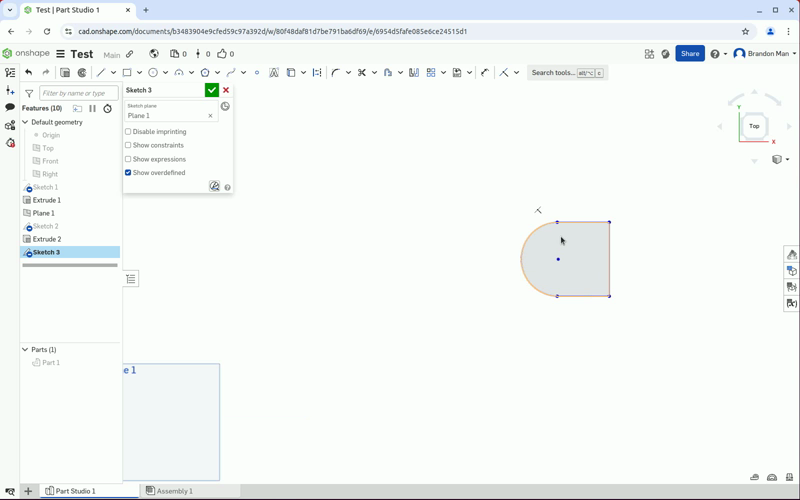
scroll(6)
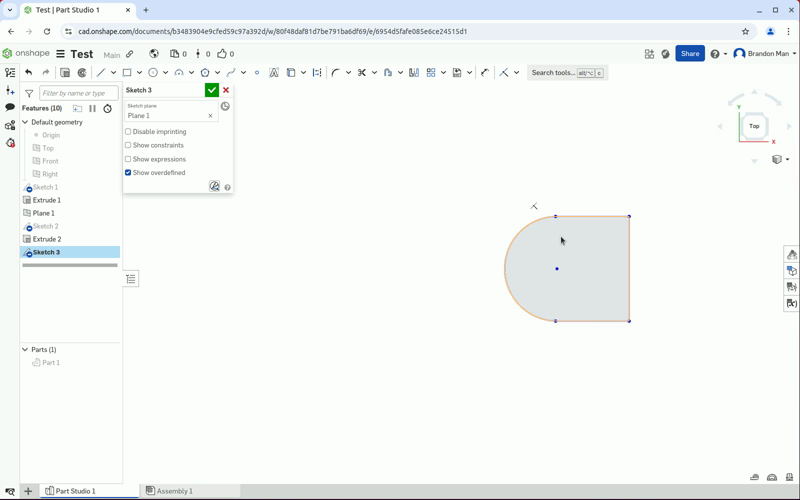
scroll(6)
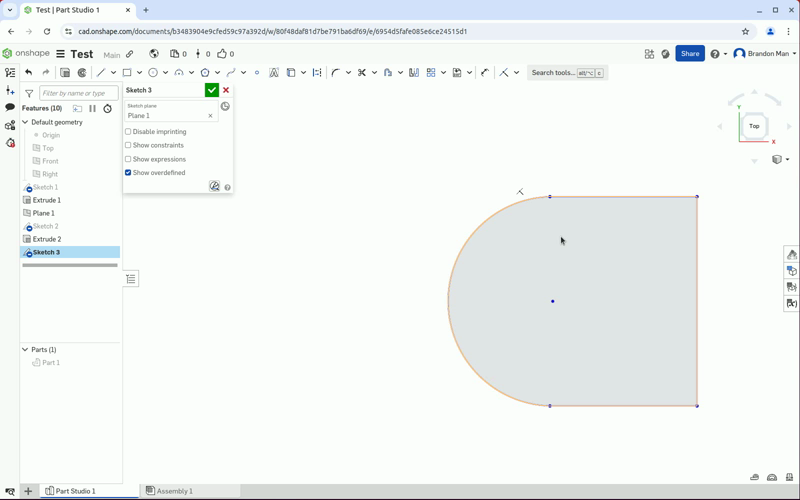
click(561, 236)
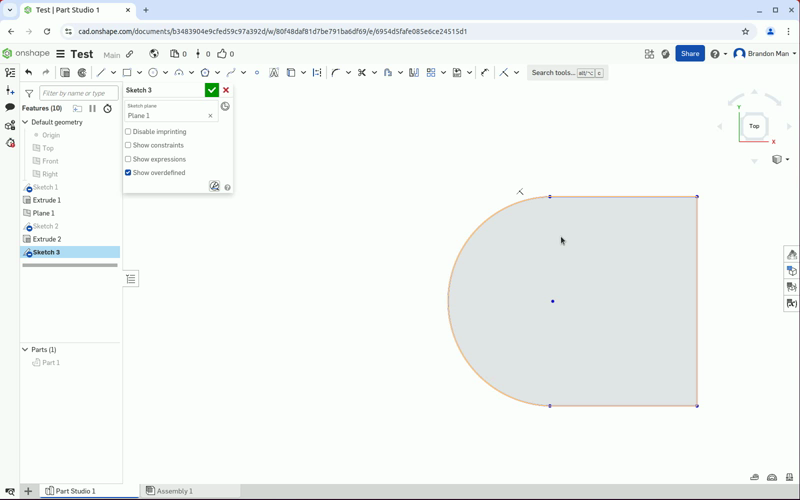
scroll(-6)
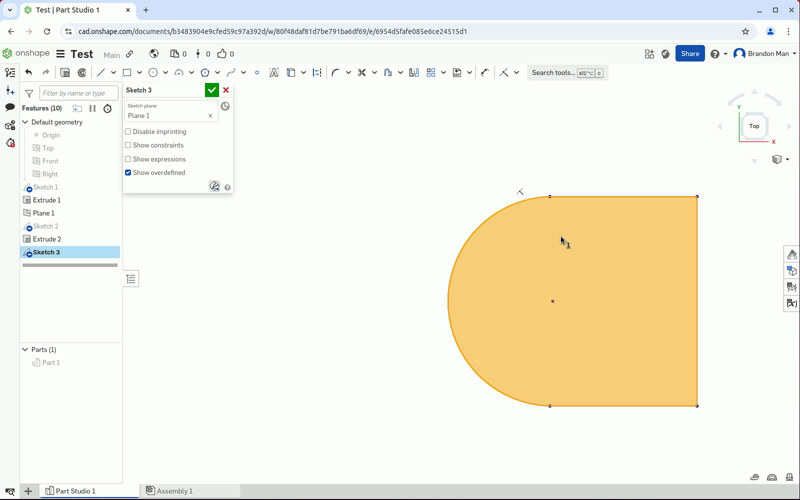
scroll(-6)
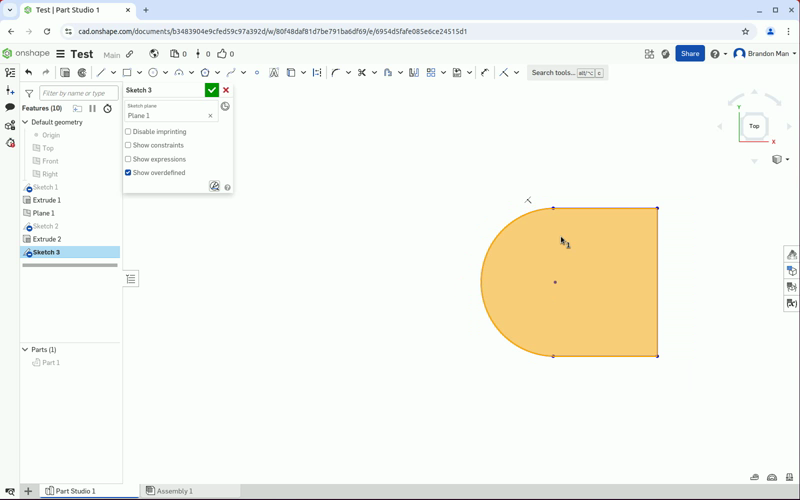
scroll(-6)
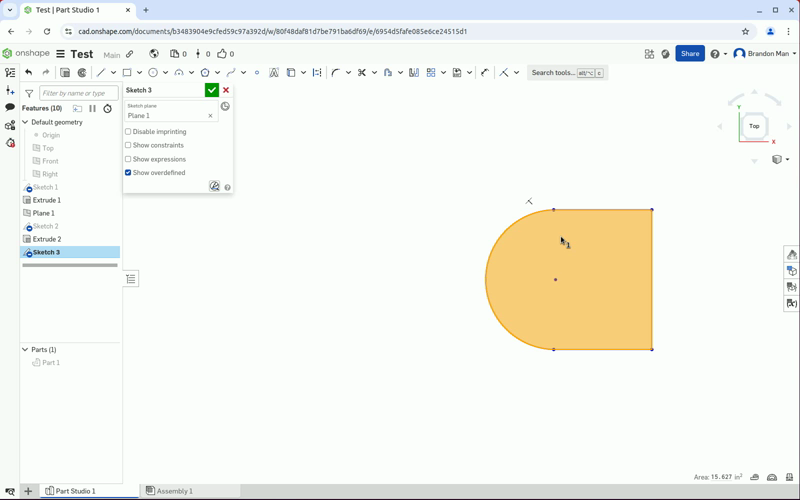
scroll(-6)
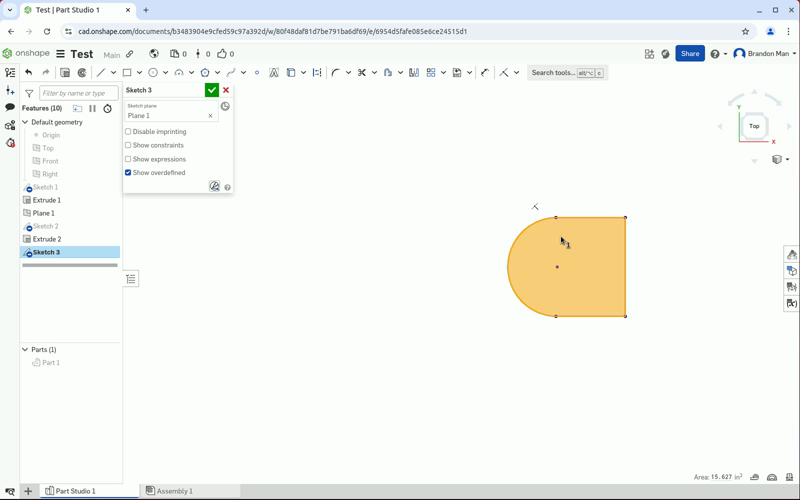
scroll(-6)
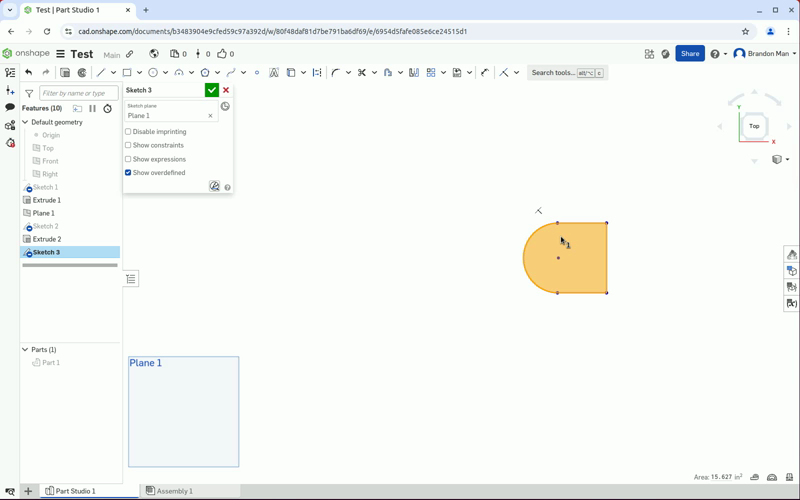
scroll(-6)
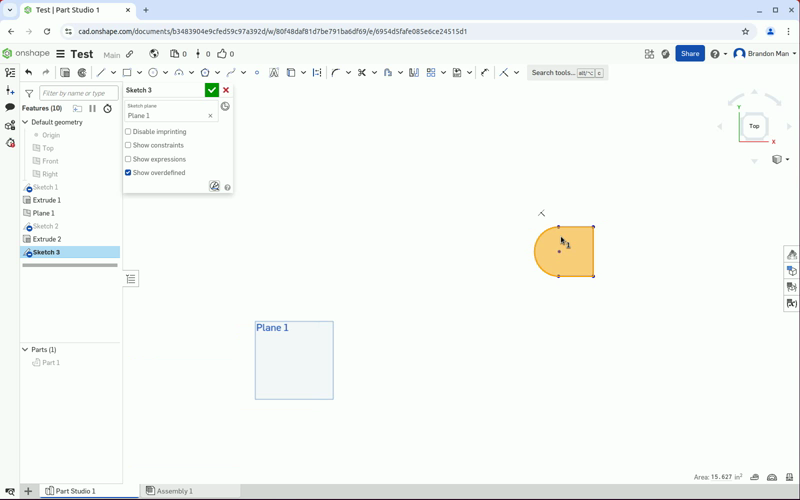
scroll(-6)
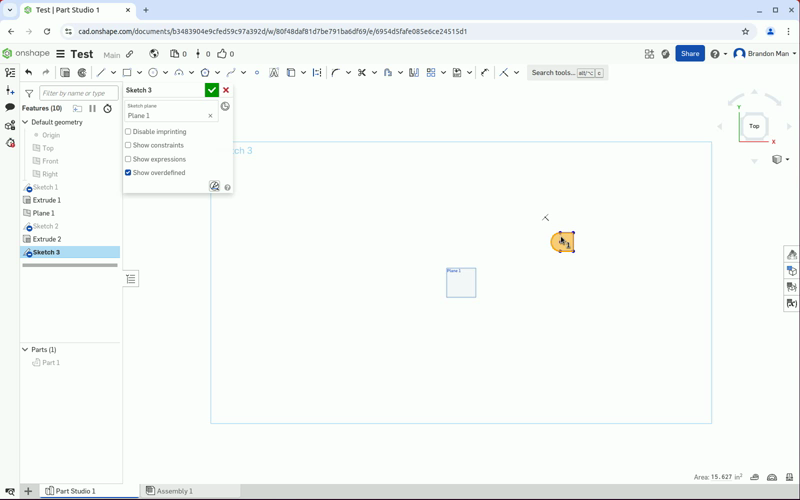
mouse_move(73, 352)
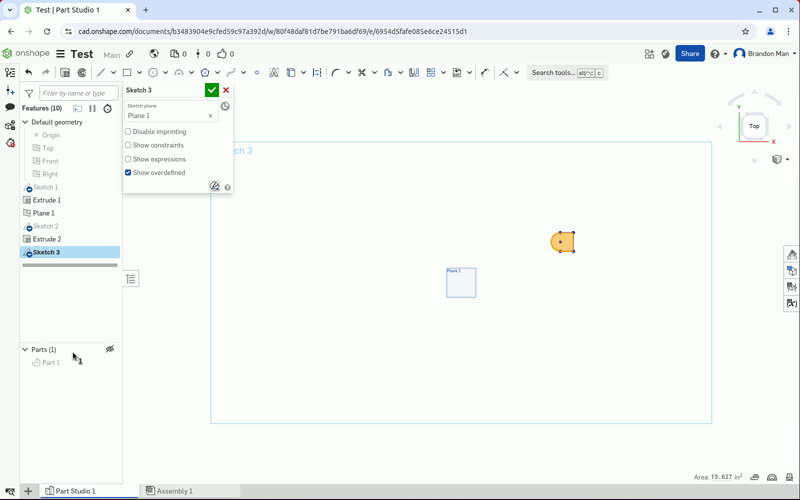
key(shift+y)
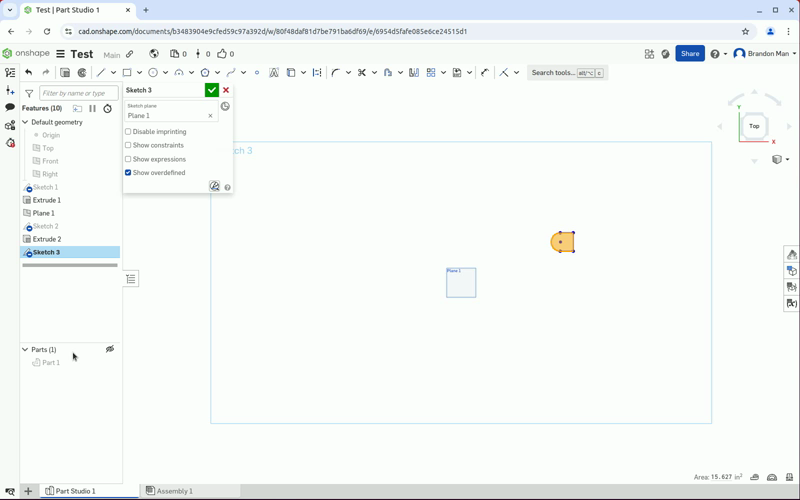
key(shift+e)
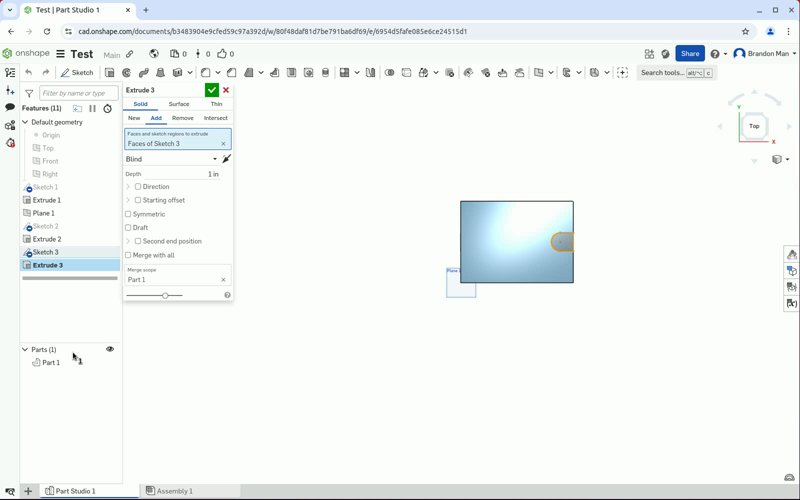
mouse_move(143, 106)
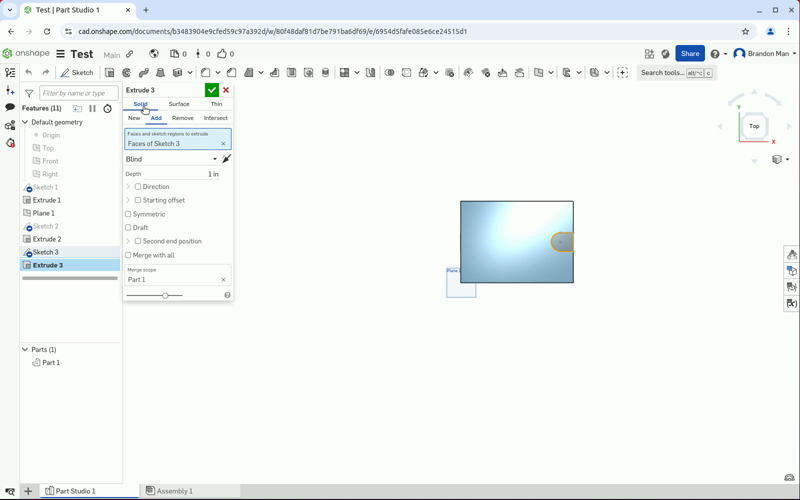
click(143, 106)
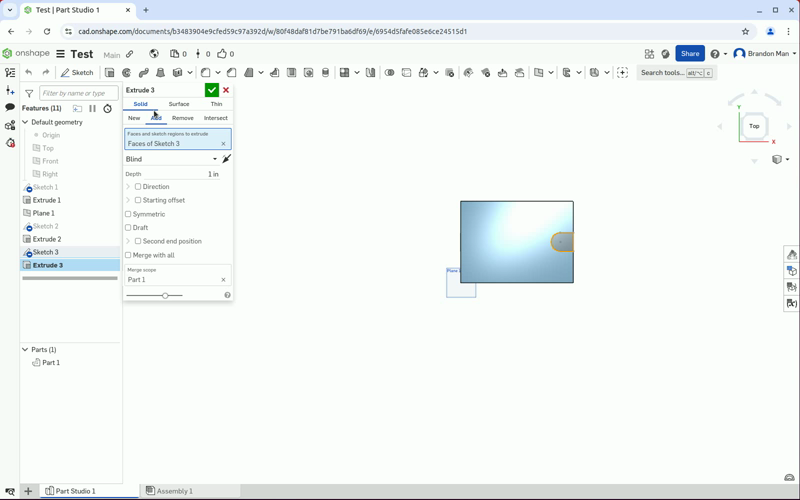
mouse_move(186, 120)
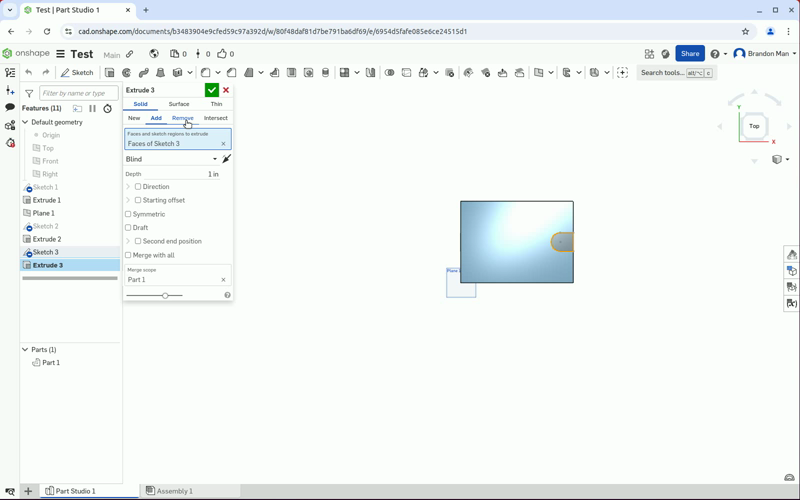
click(186, 120)
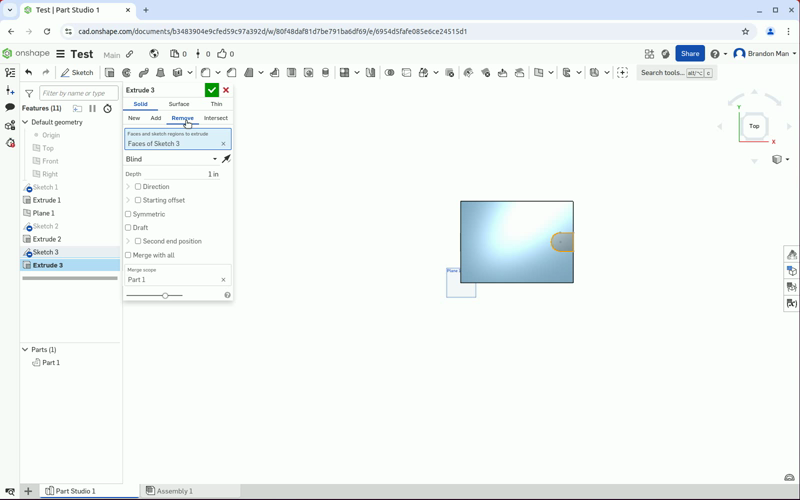
key(tab, 4)
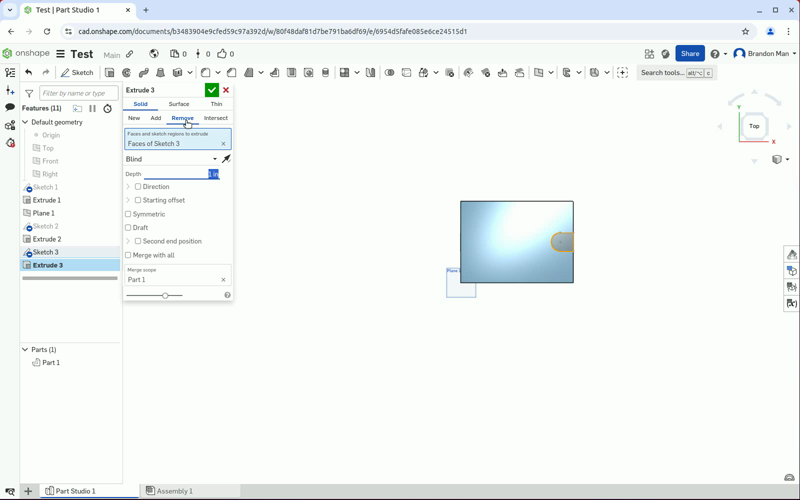
text(7.703)
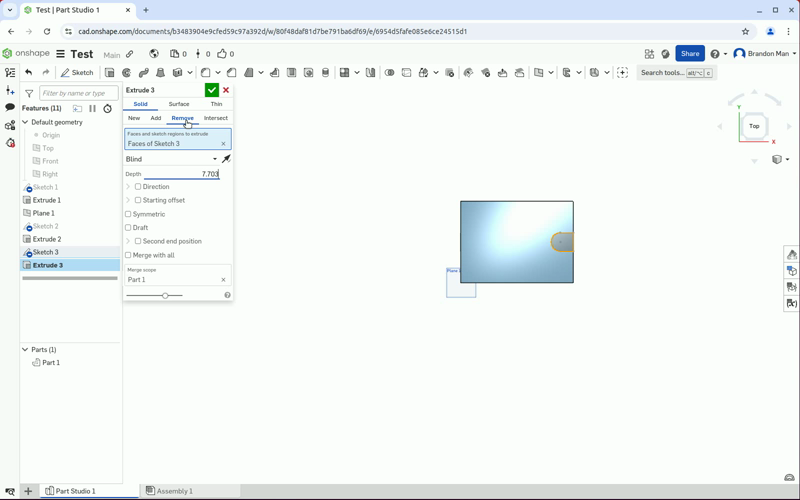
key(tab, 6)
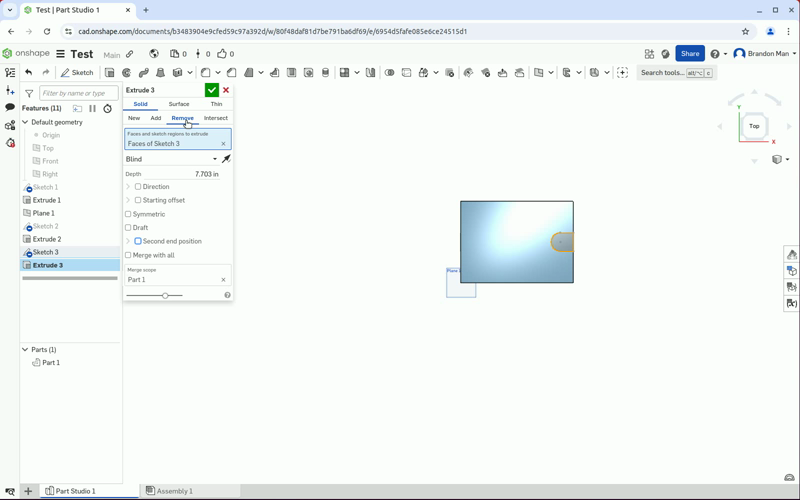
key(space)
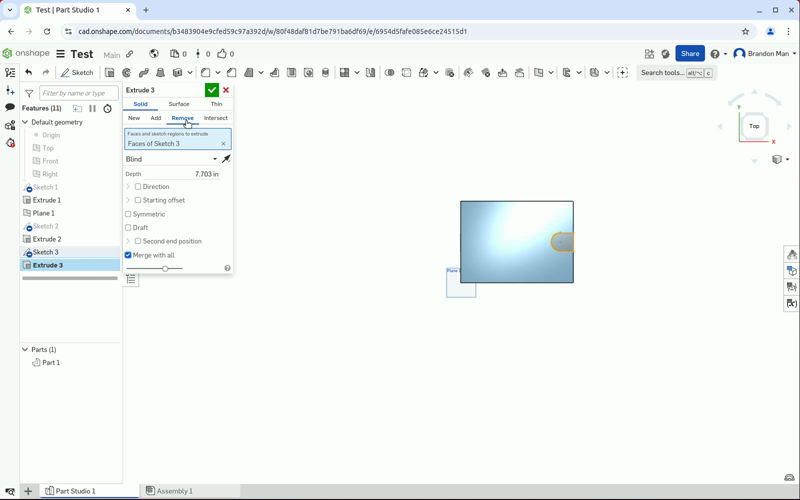
key(enter)
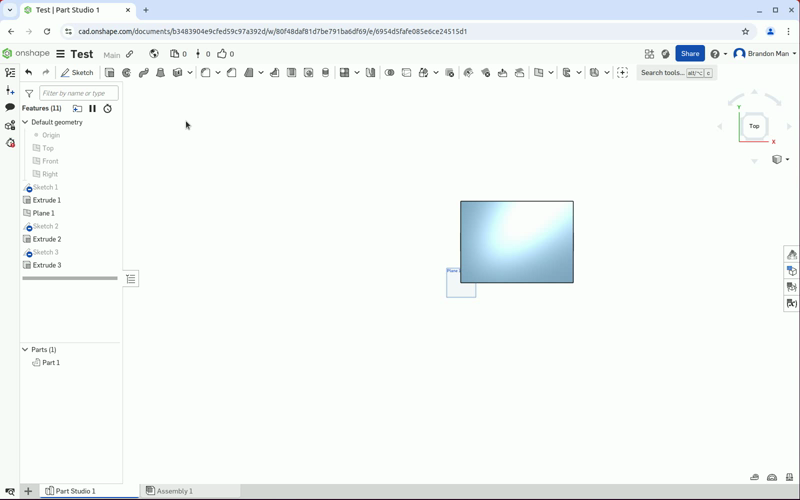
key(shift+h)
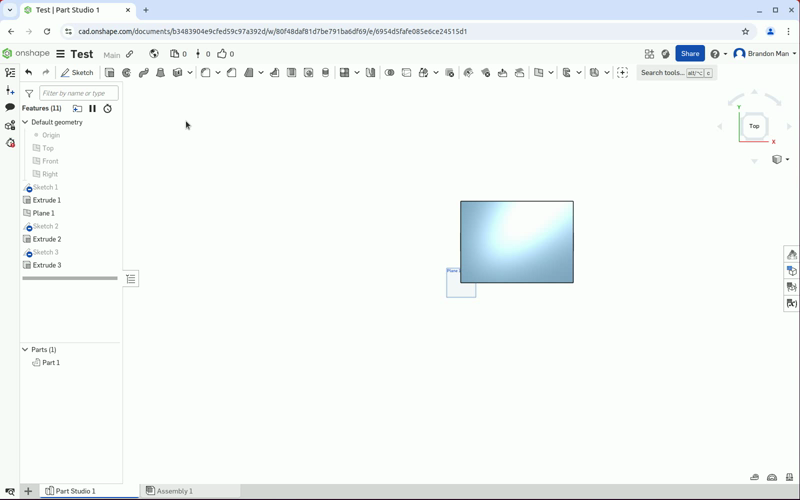
key(shift+h)
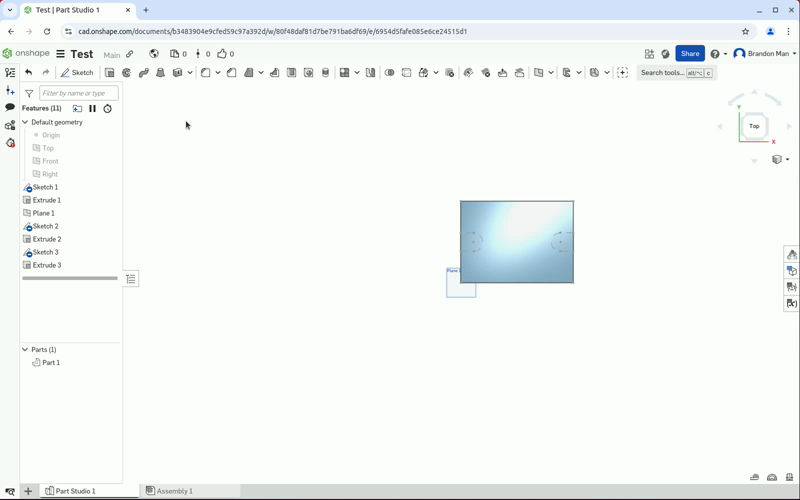
key(shift+7)
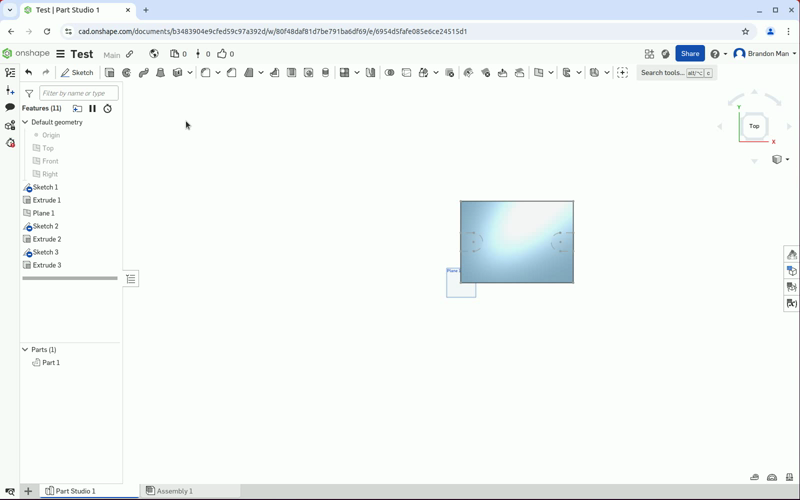
key(up, 3)
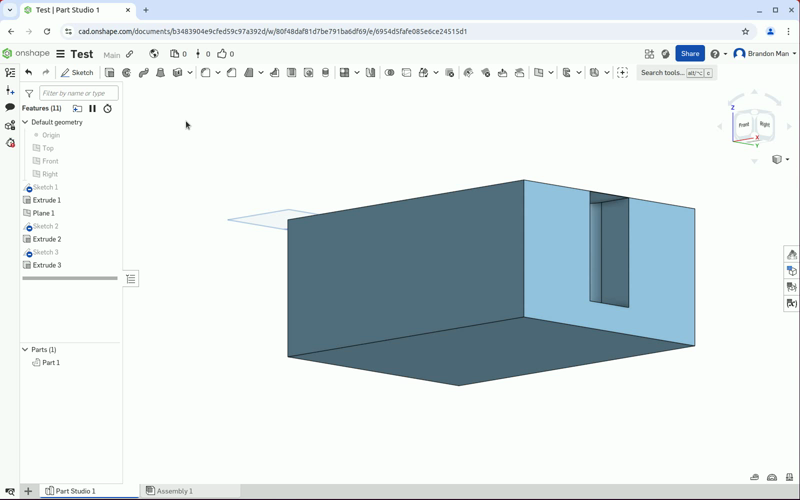
key(left, 3)
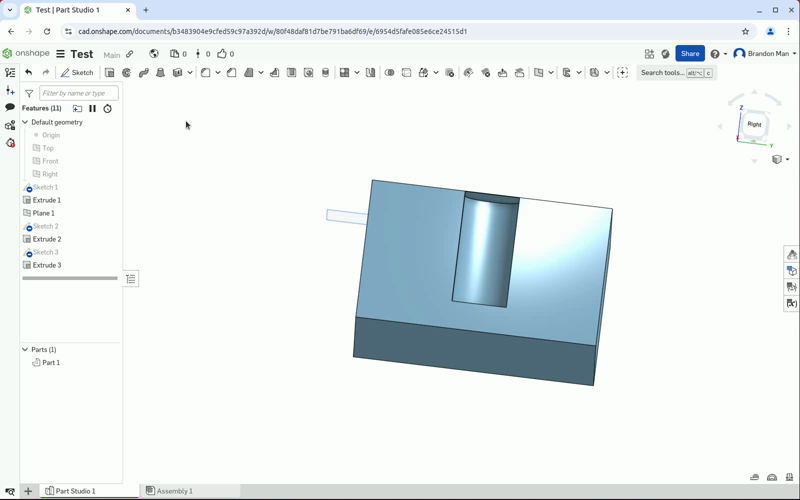
key(right, 3)
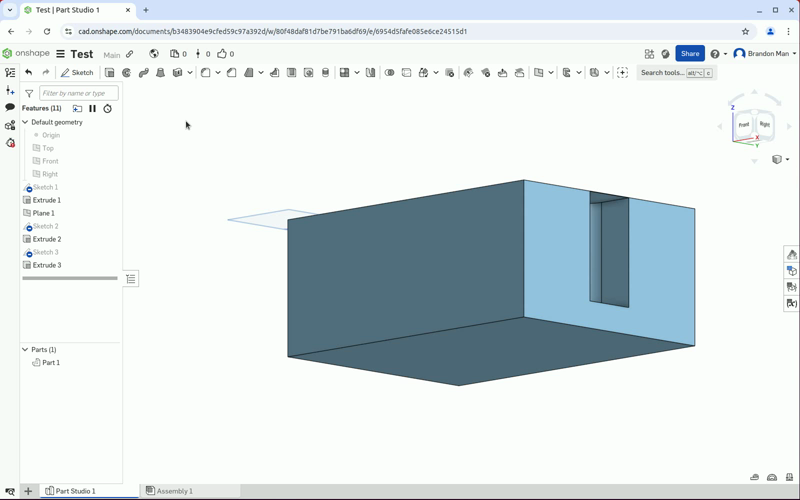
key(down, 3)
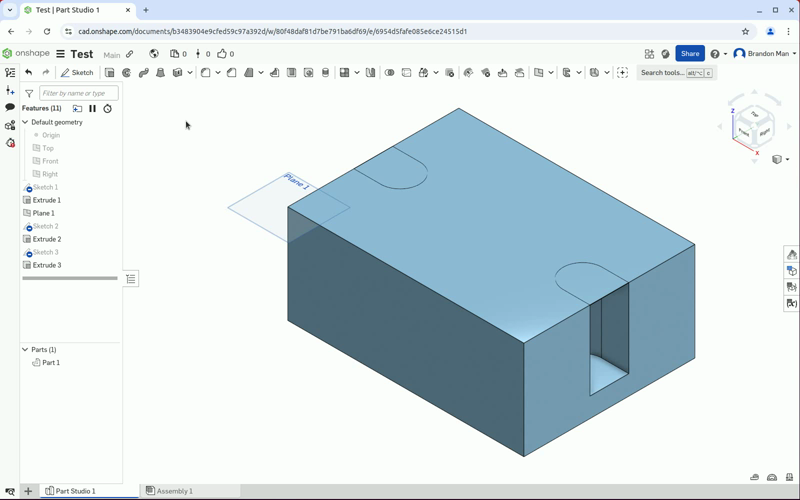
mouse_move(73, 189)
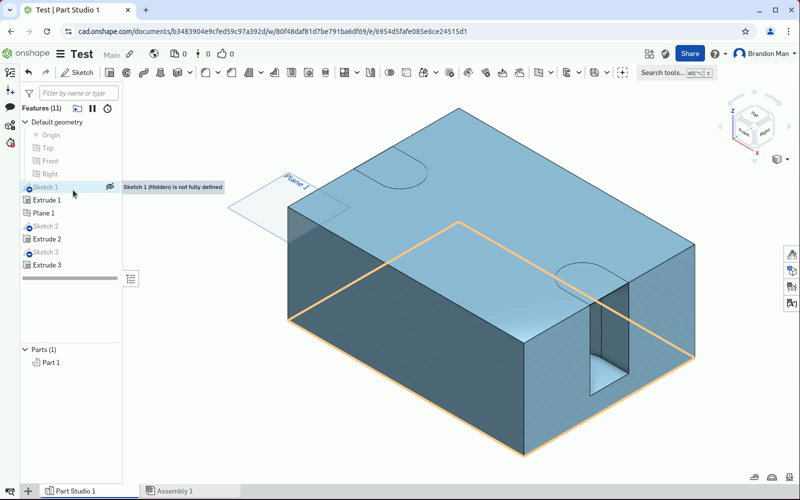
click(73, 189)